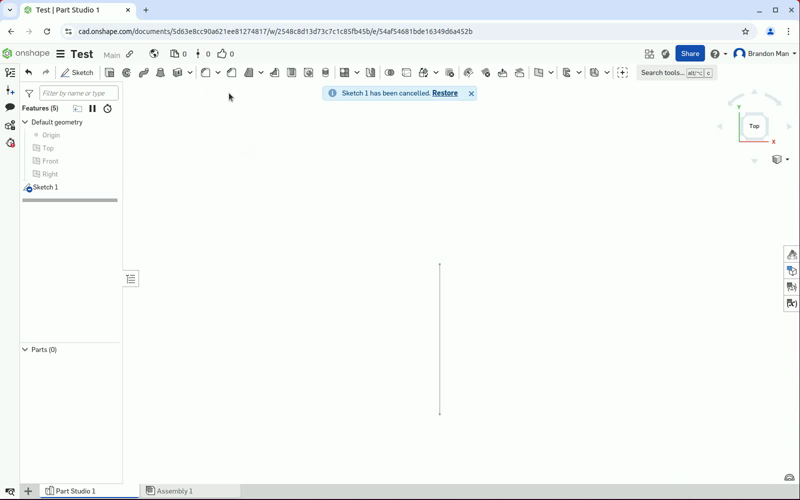
key(shift+h)
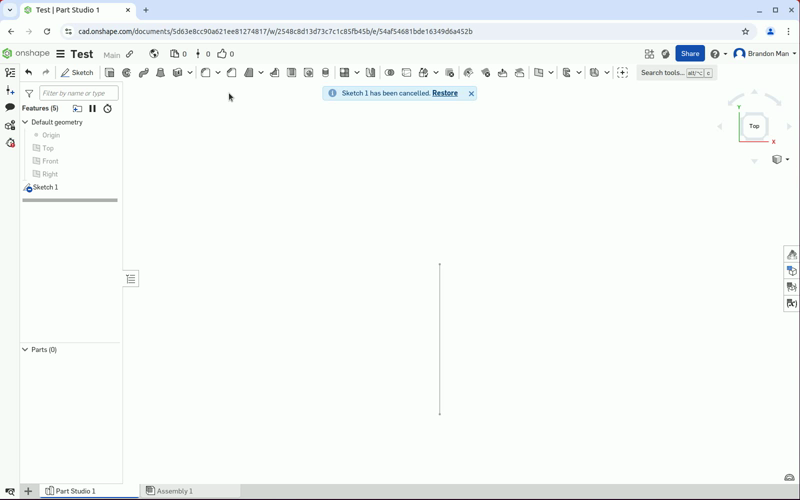
key(shift+s)
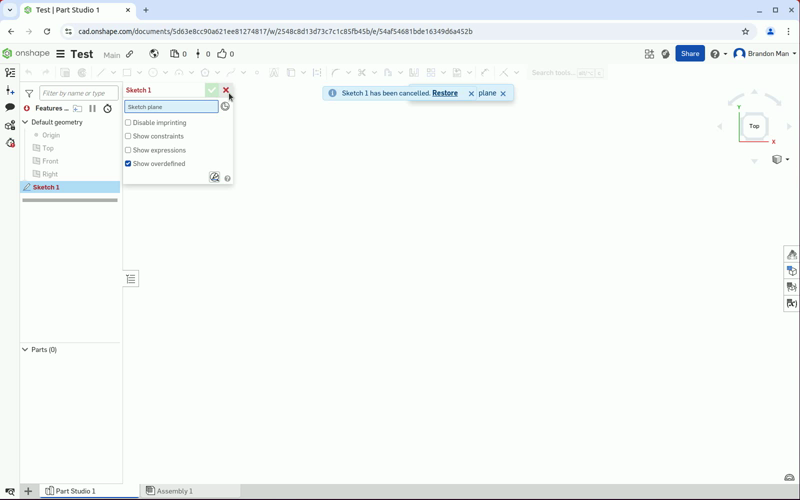
mouse_move(73, 150)
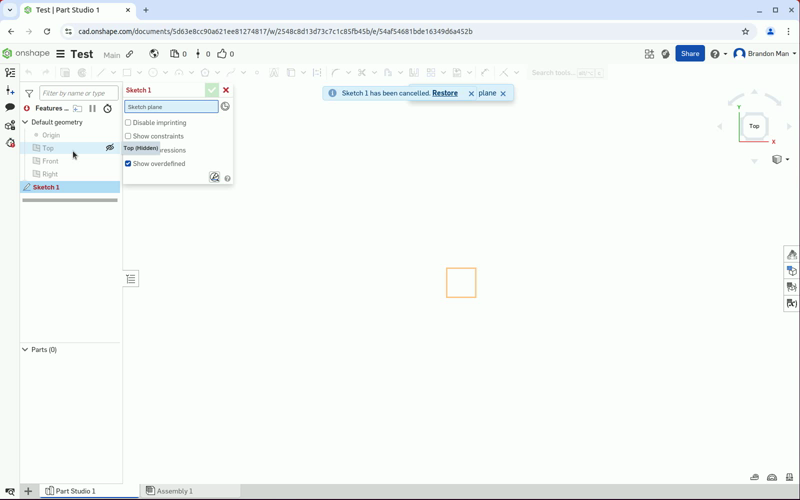
click(73, 150)
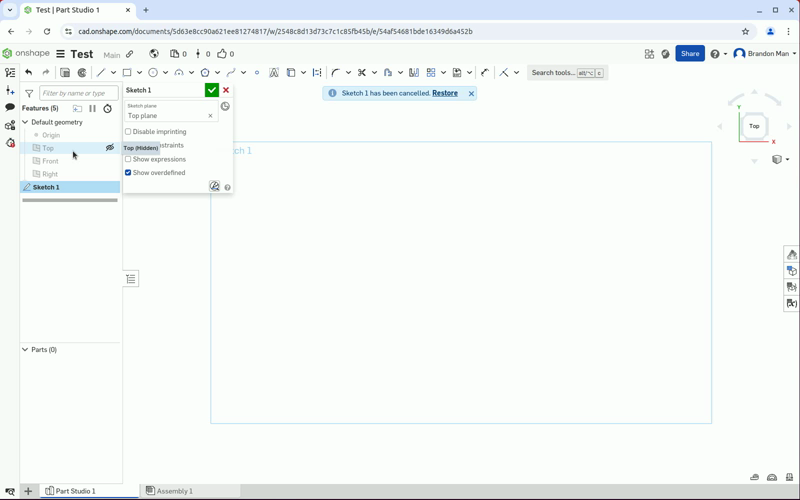
mouse_move(73, 352)
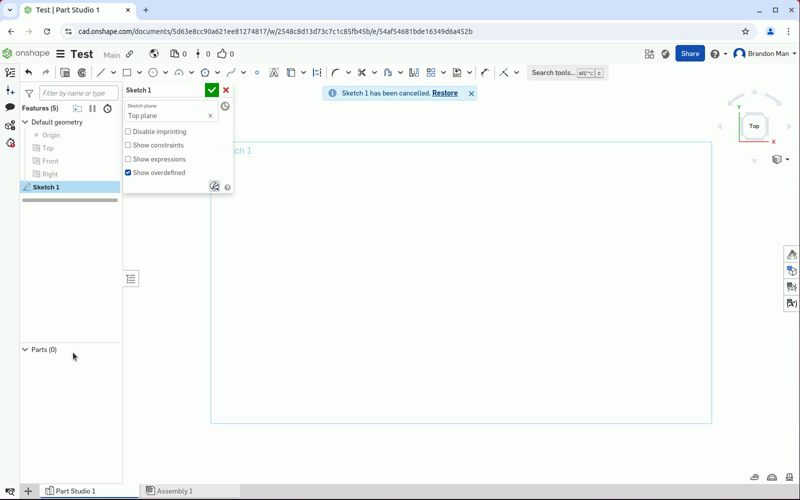
key(y)
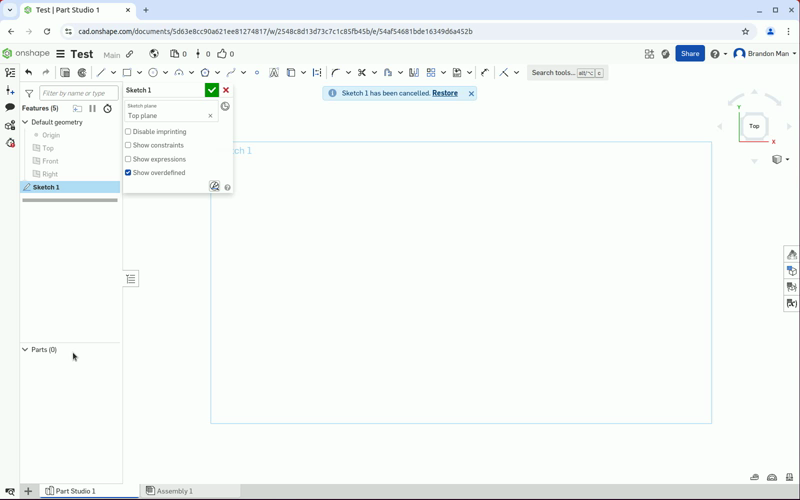
key(c)
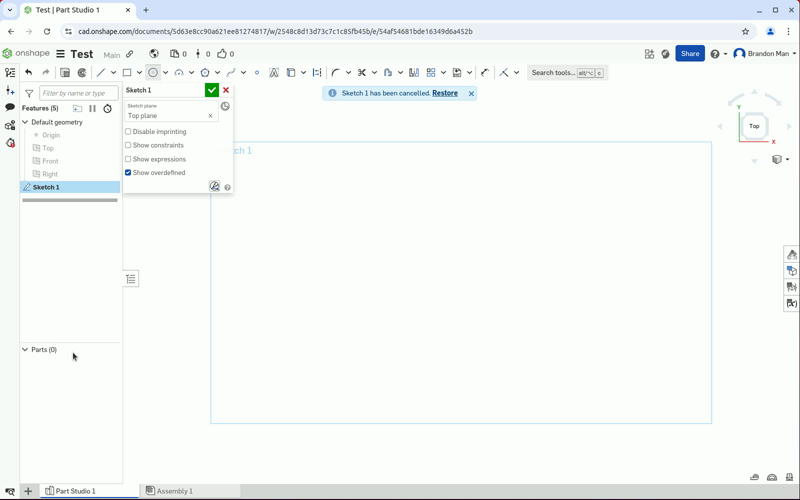
key_down(shift)
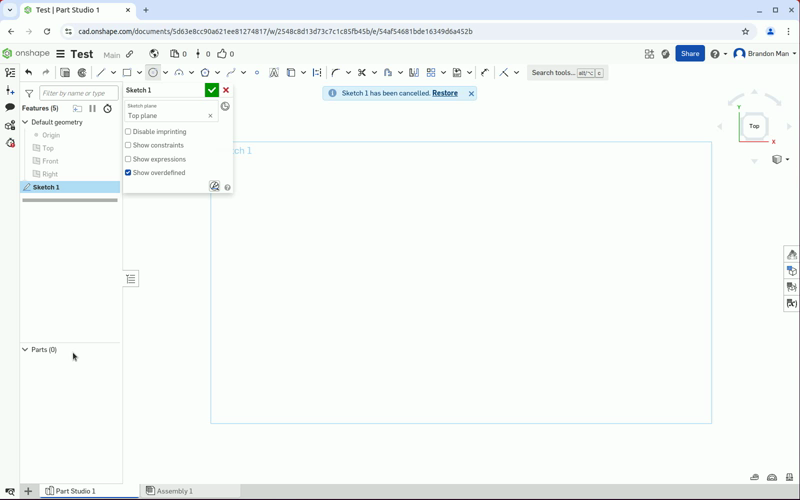
mouse_move(461, 282)
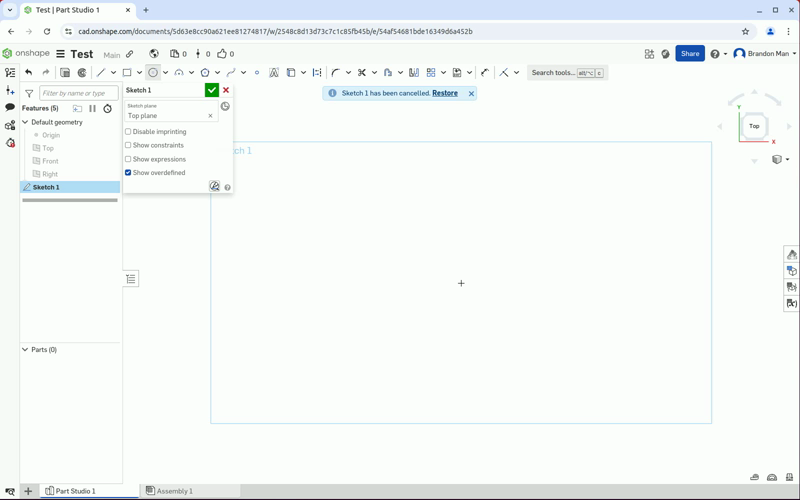
click(461, 282)
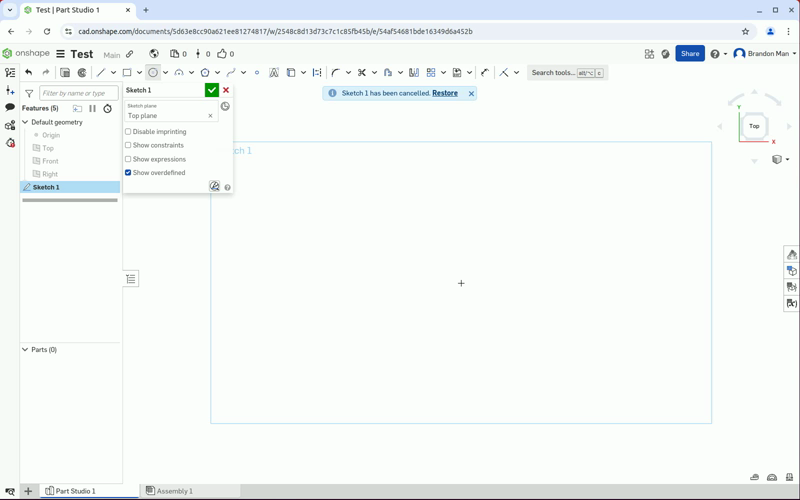
key_up(shift)
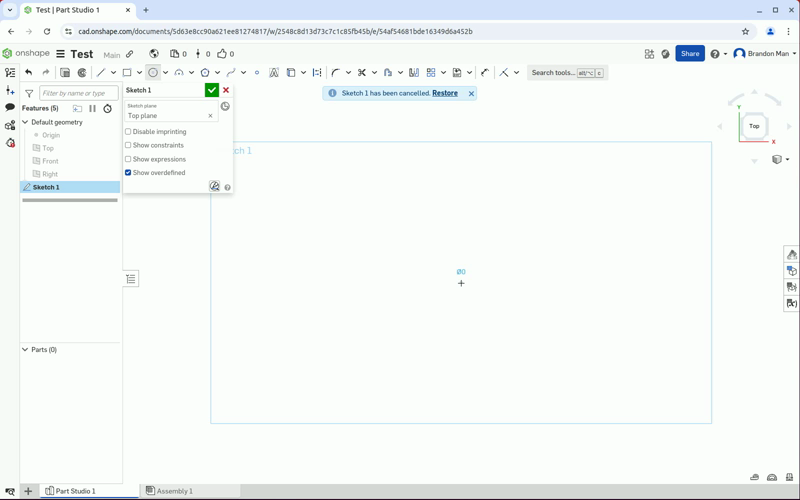
mouse_move(574, 282)
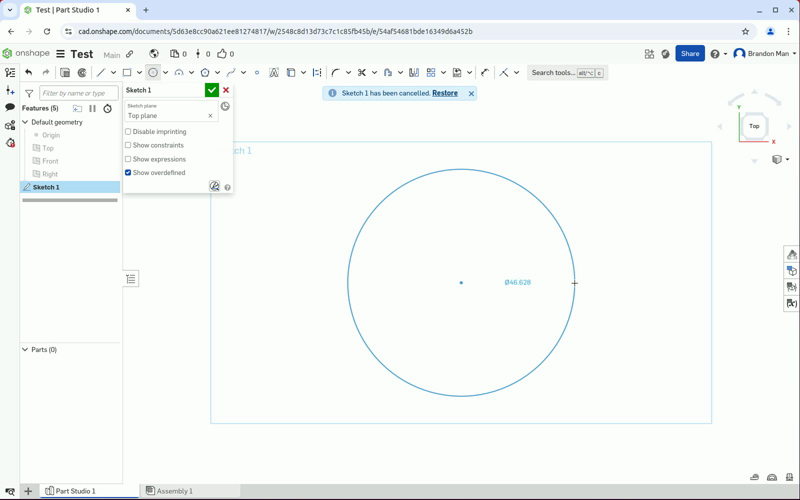
click(574, 282)
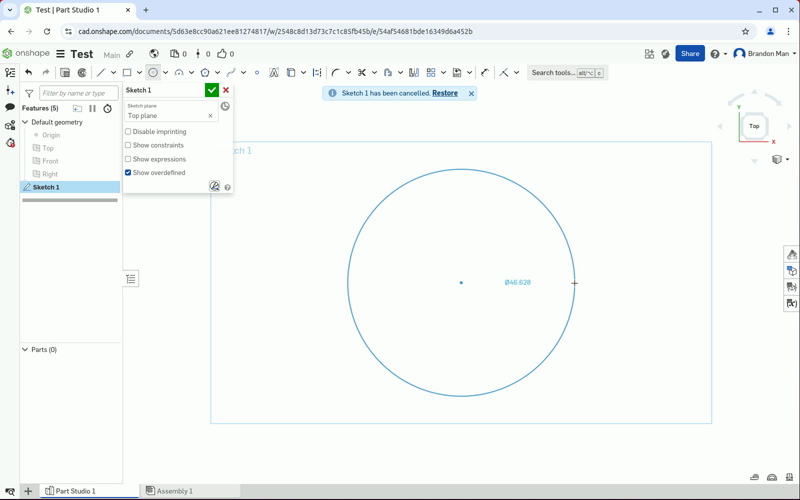
key(esc)
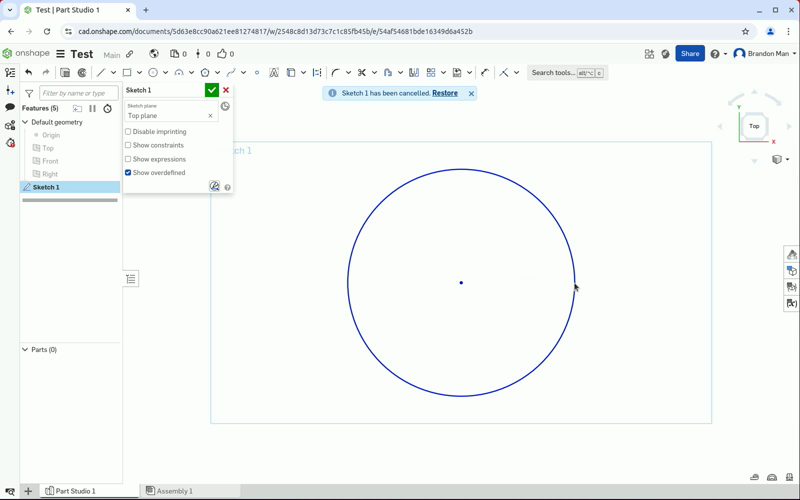
mouse_move(463, 202)
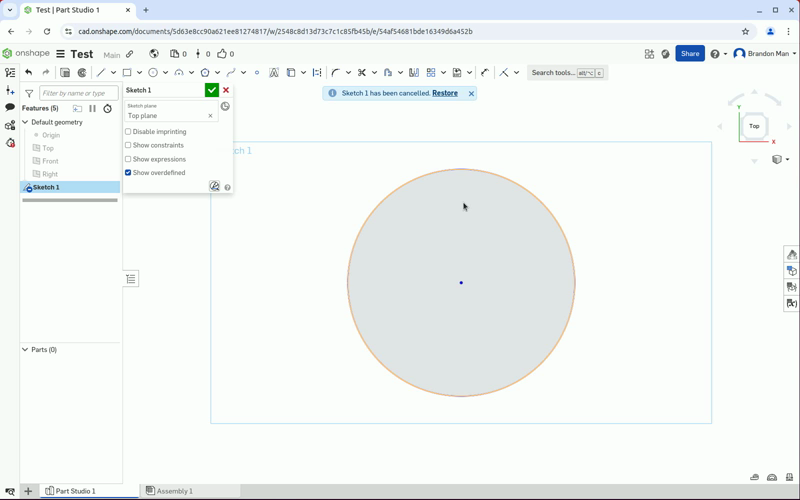
click(463, 202)
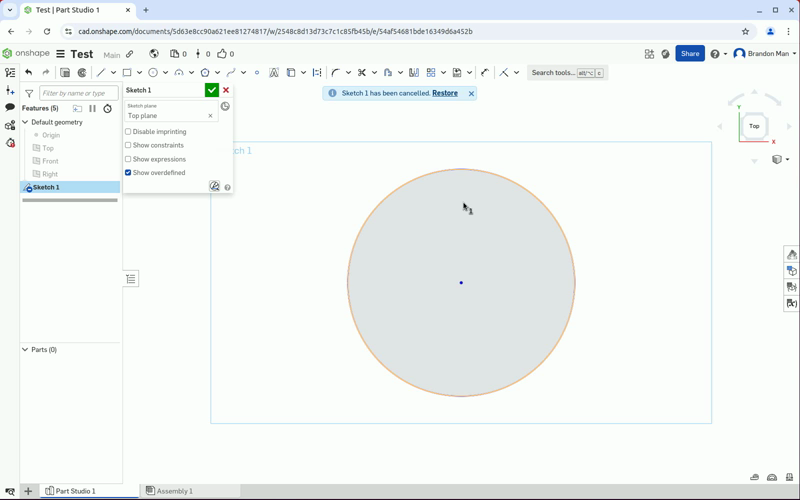
mouse_move(73, 352)
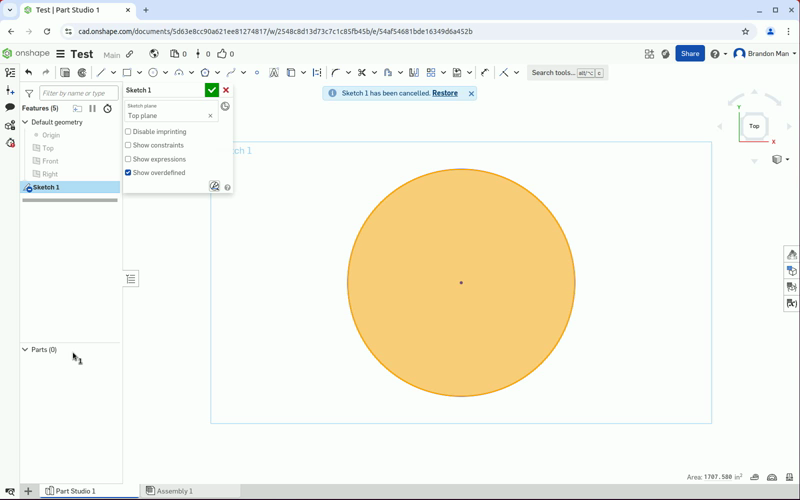
key(shift+y)
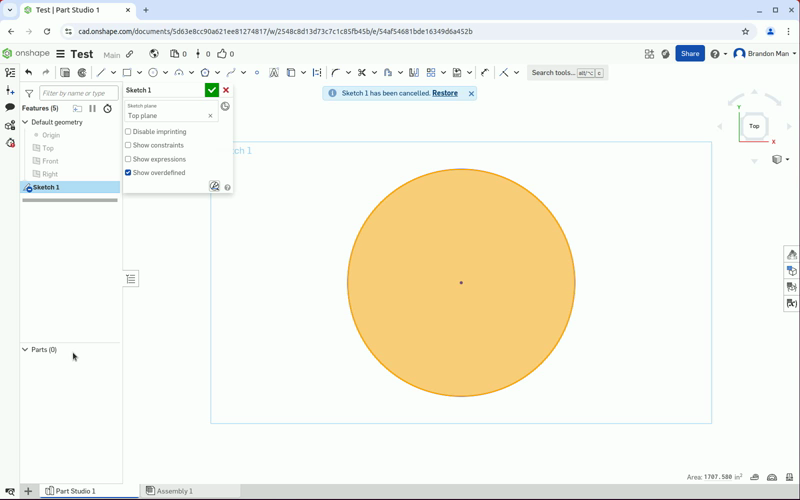
key(shift+e)
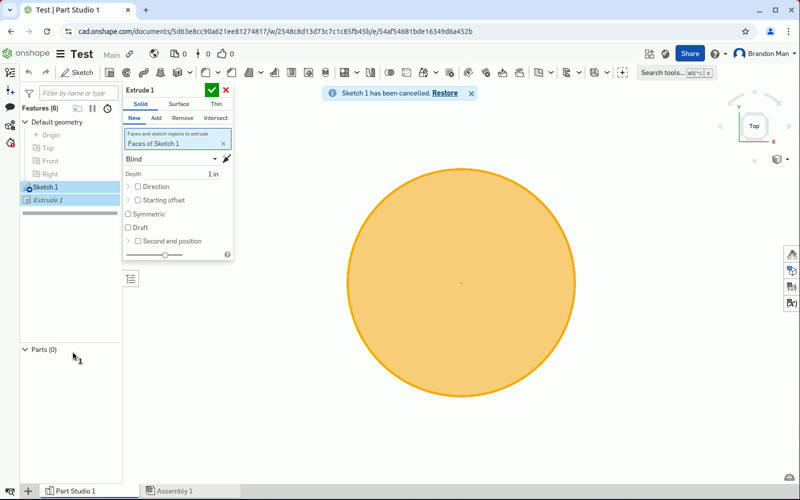
mouse_move(143, 106)
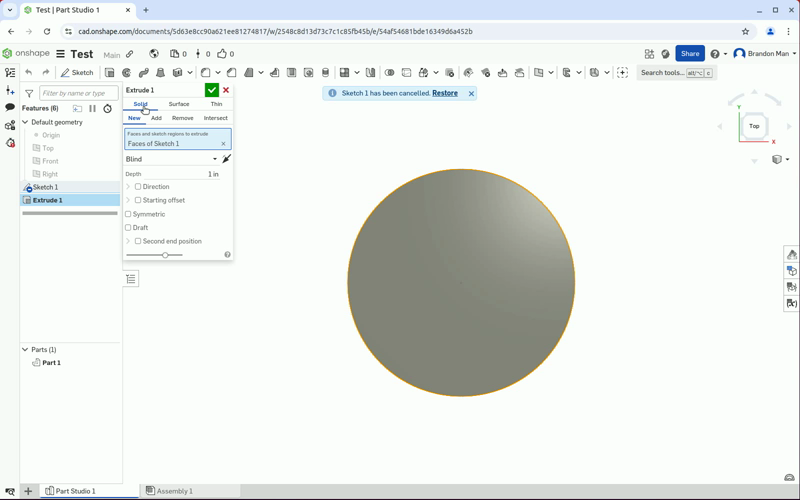
click(143, 106)
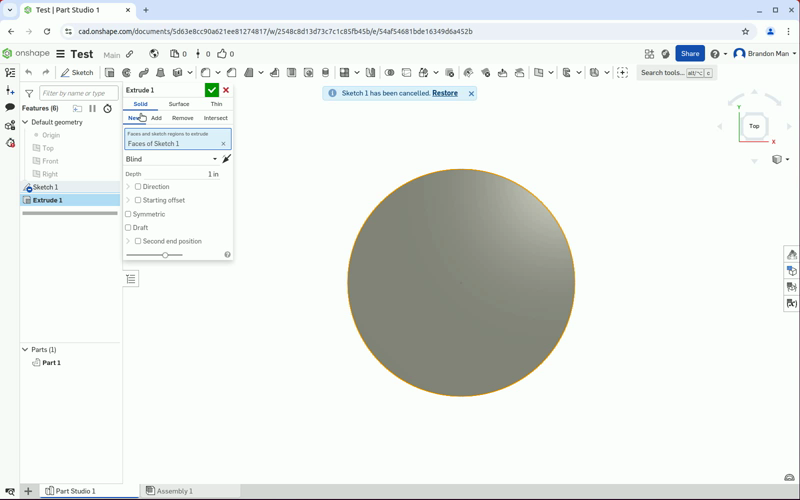
mouse_move(137, 120)
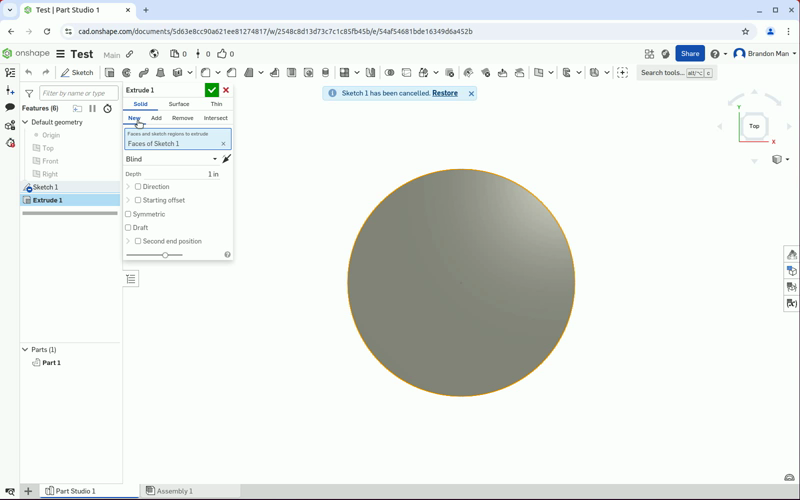
click(137, 120)
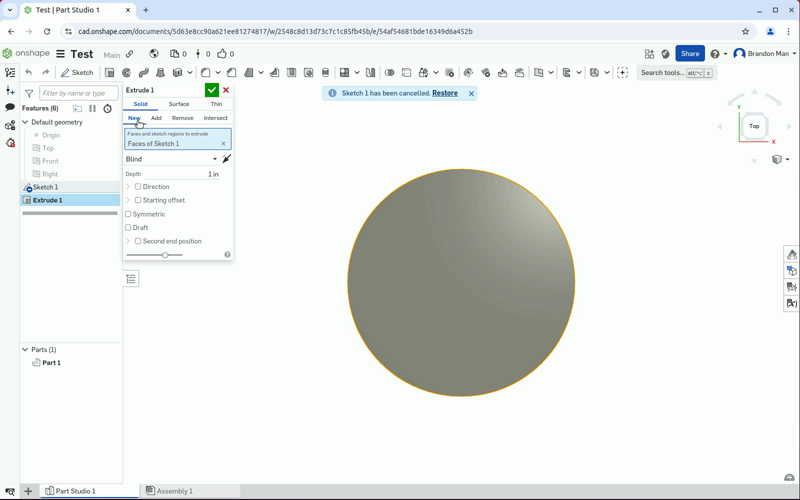
key(tab, 4)
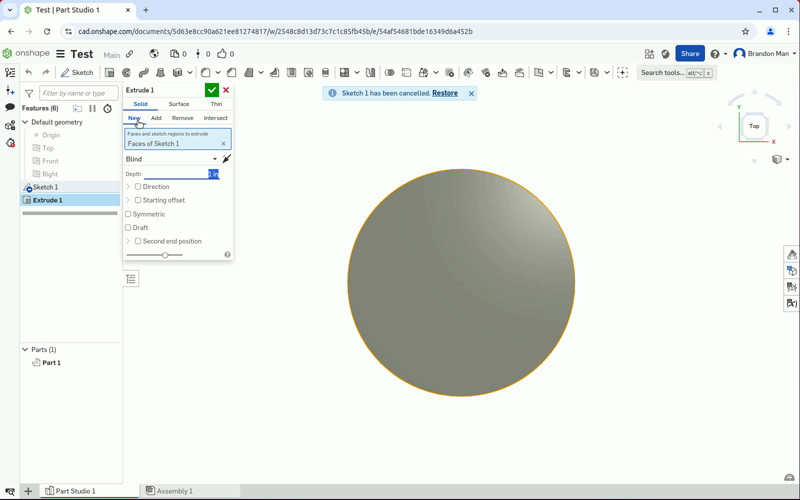
text(-2.648)
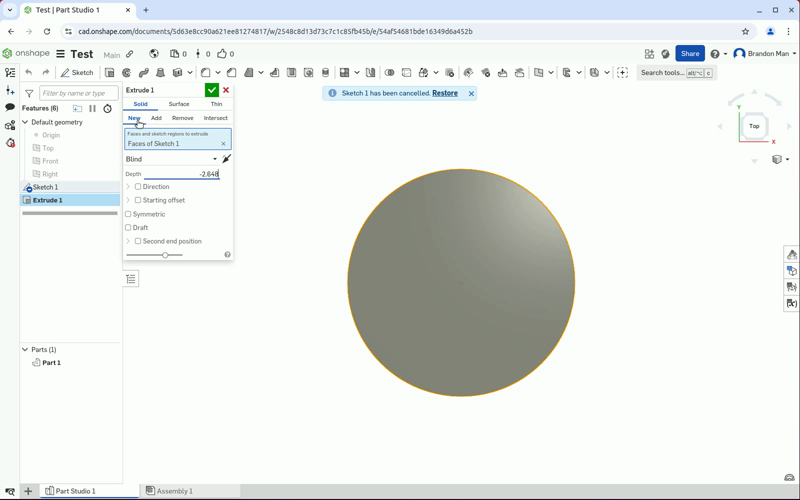
key(enter)
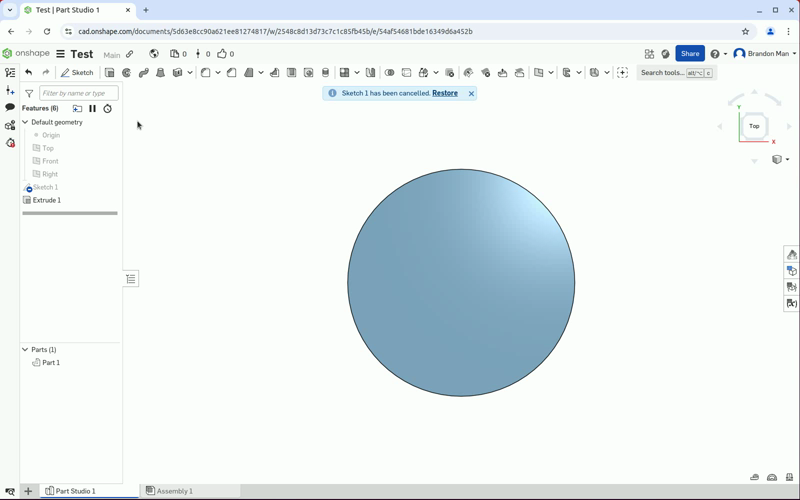
key(shift+h)
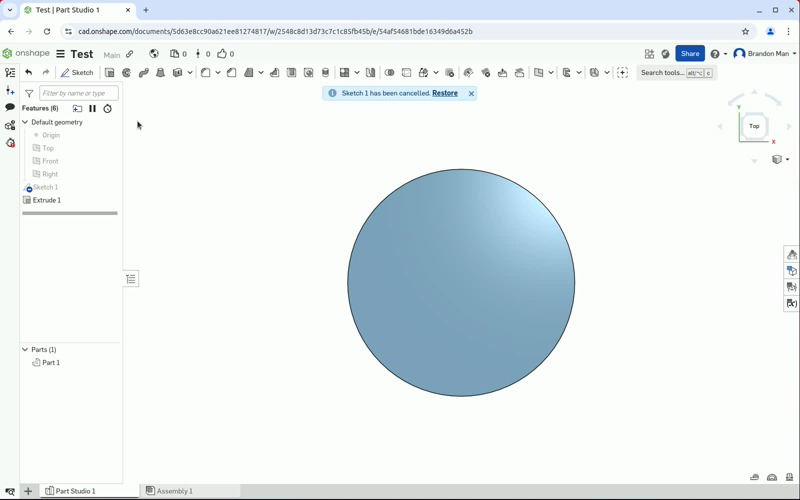
key(shift+h)
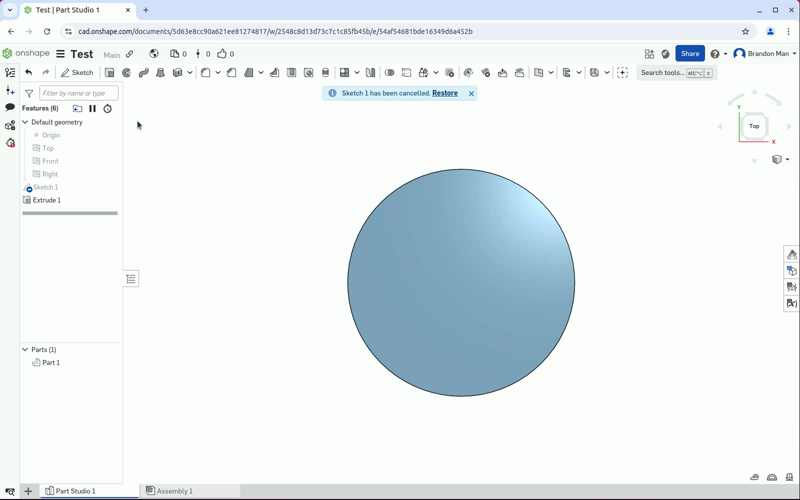
mouse_move(73, 189)
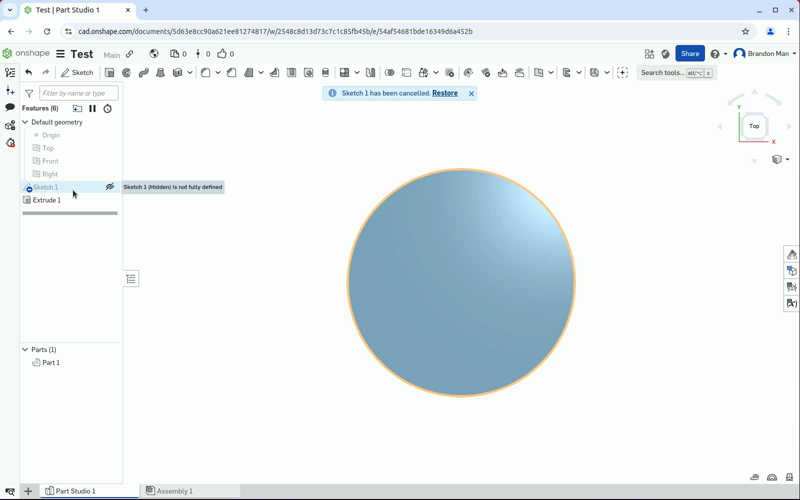
click(73, 189)
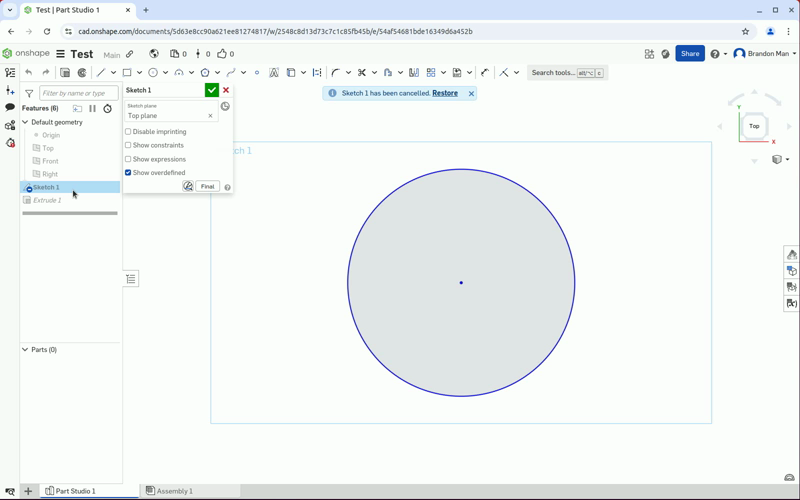
mouse_move(229, 92)
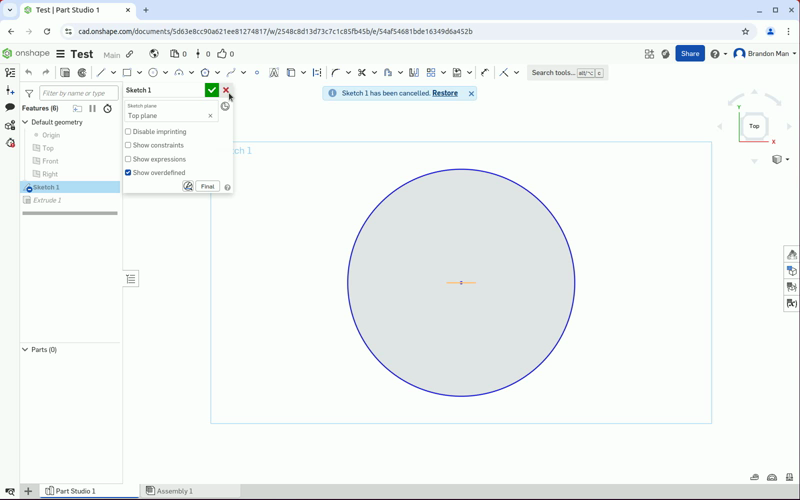
click(229, 92)
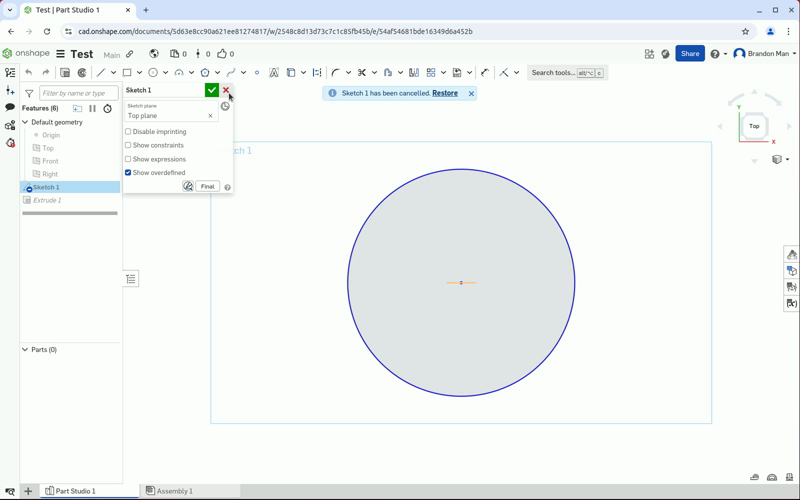
key(shift+s)
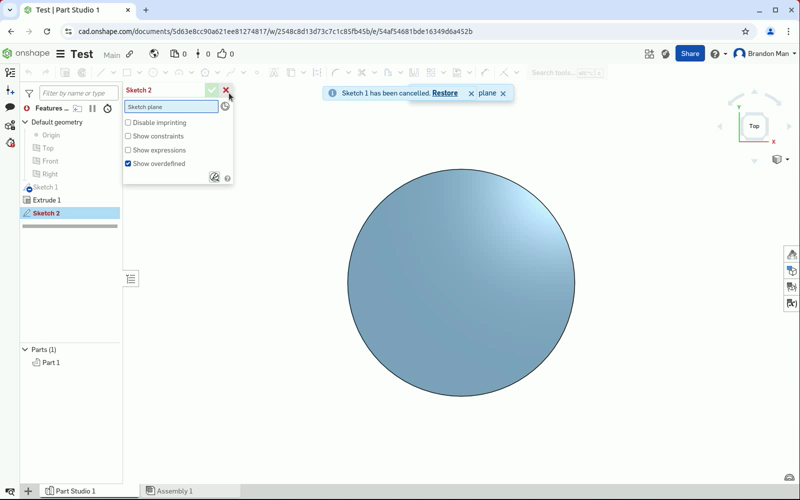
mouse_move(73, 150)
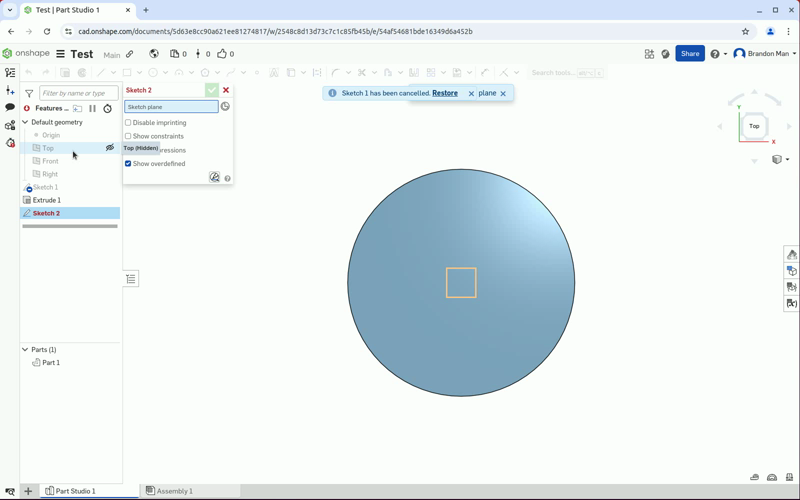
click(73, 150)
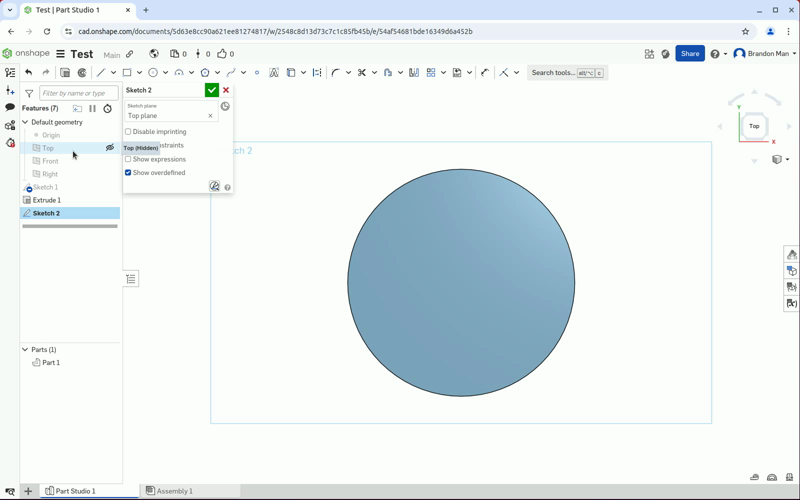
mouse_move(73, 352)
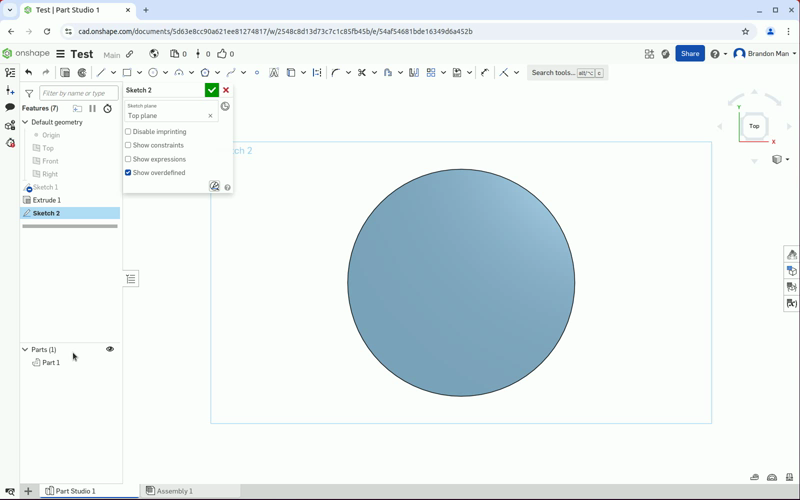
key(y)
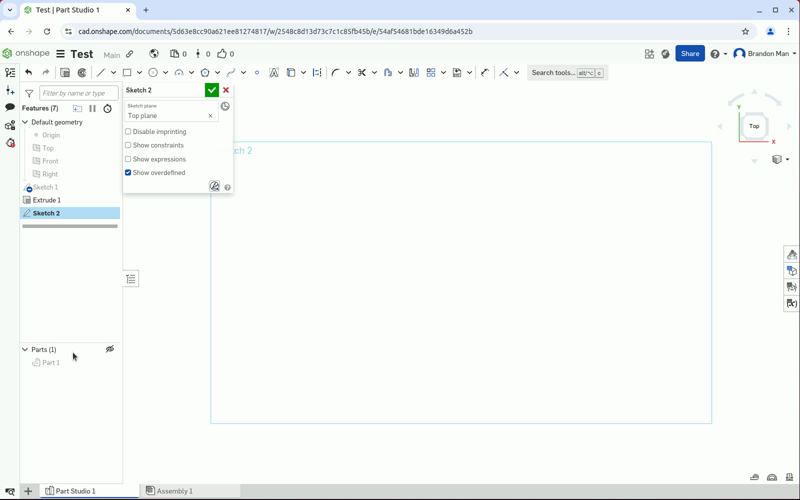
key(c)
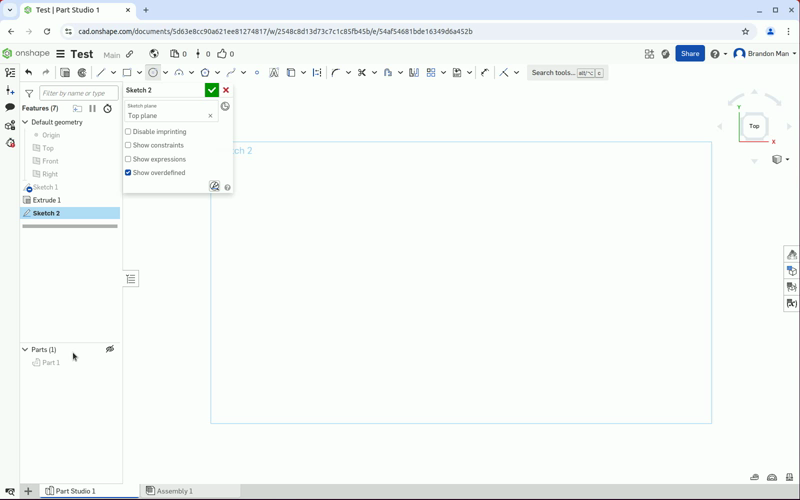
key_down(shift)
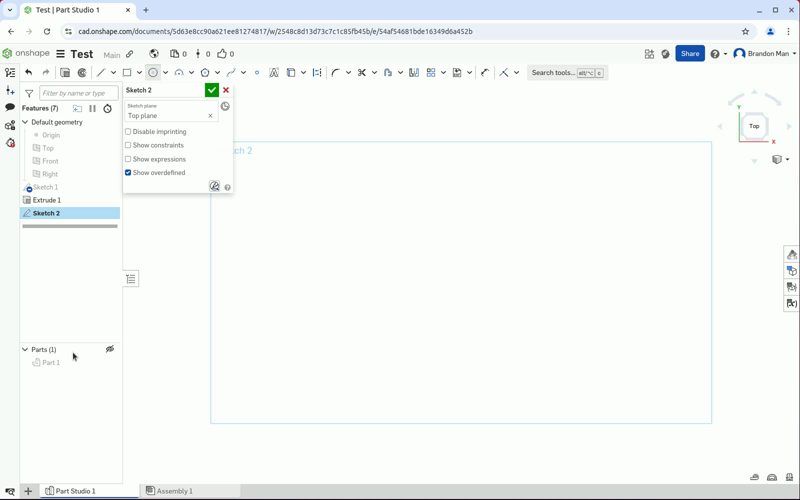
mouse_move(461, 185)
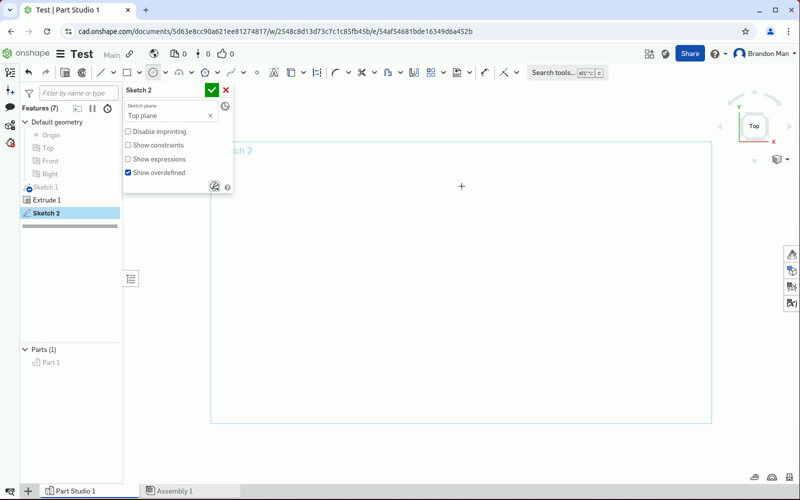
click(461, 185)
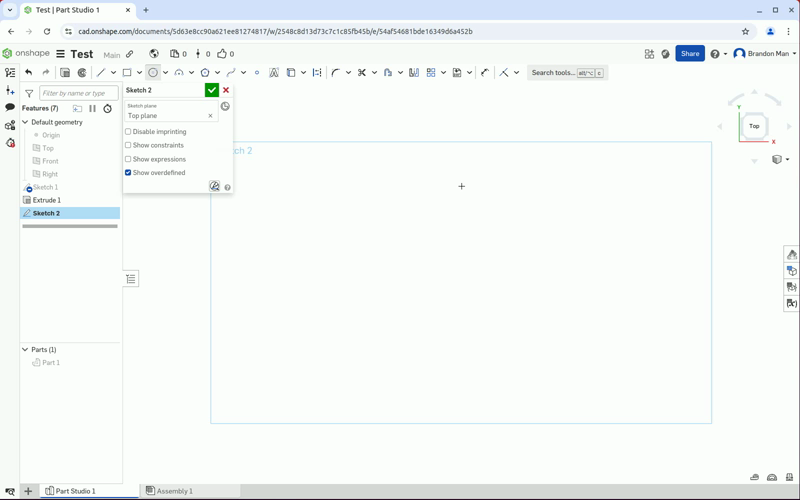
key_up(shift)
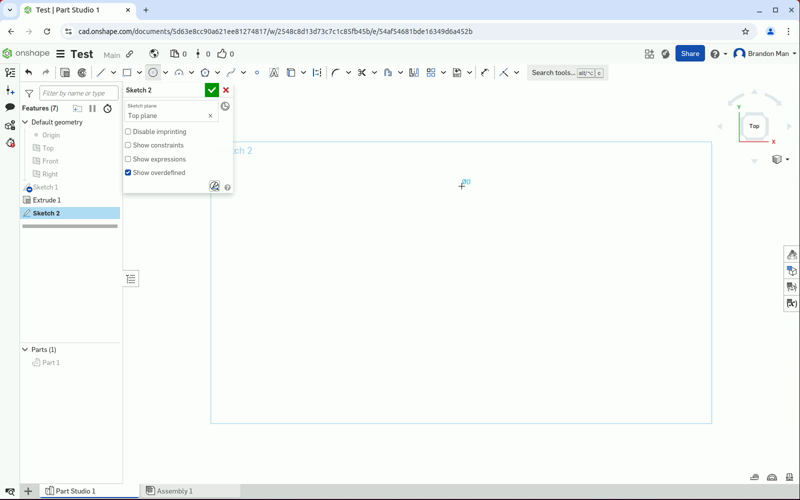
mouse_move(468, 185)
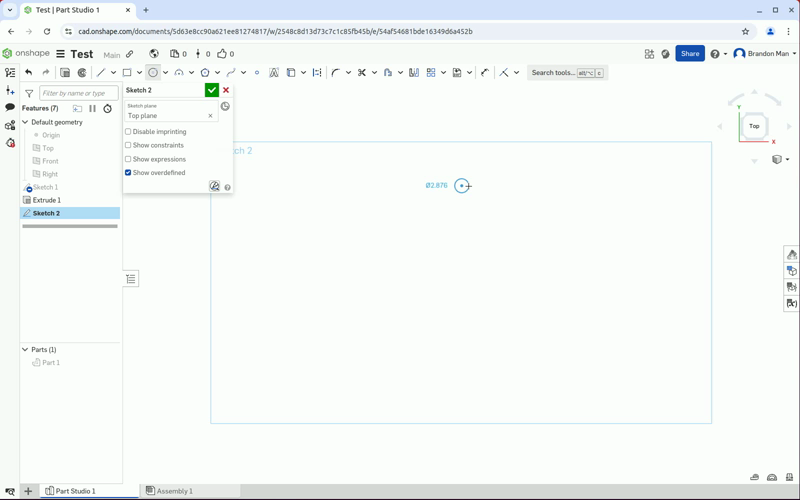
click(468, 185)
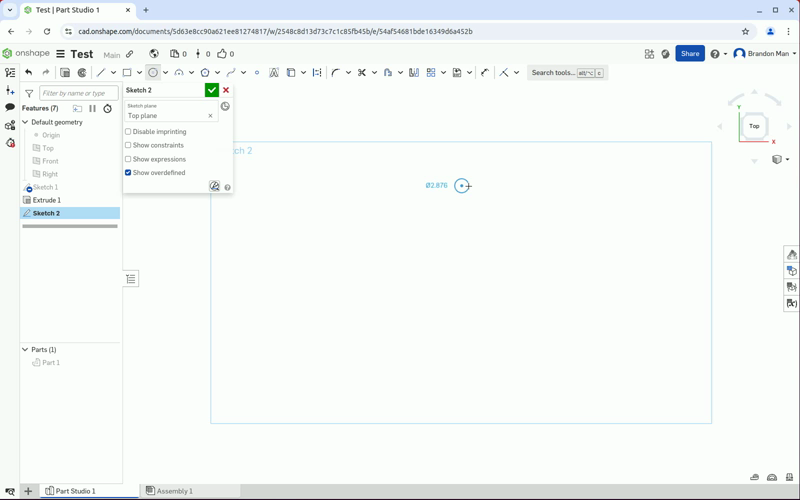
key(esc)
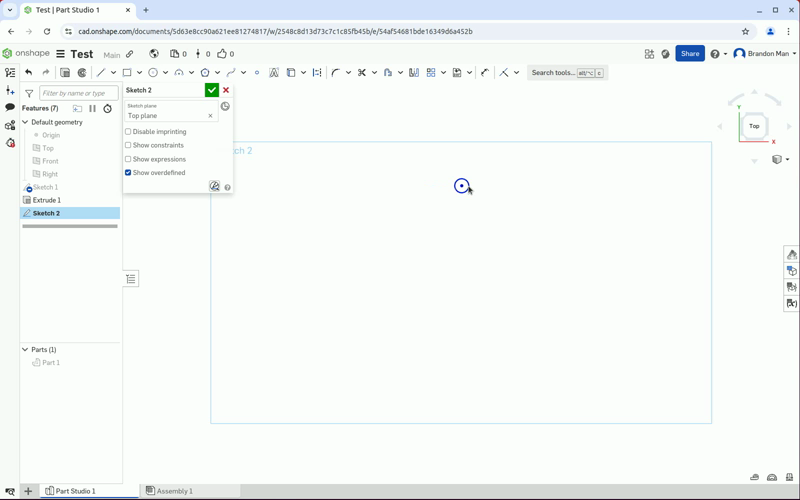
mouse_move(463, 191)
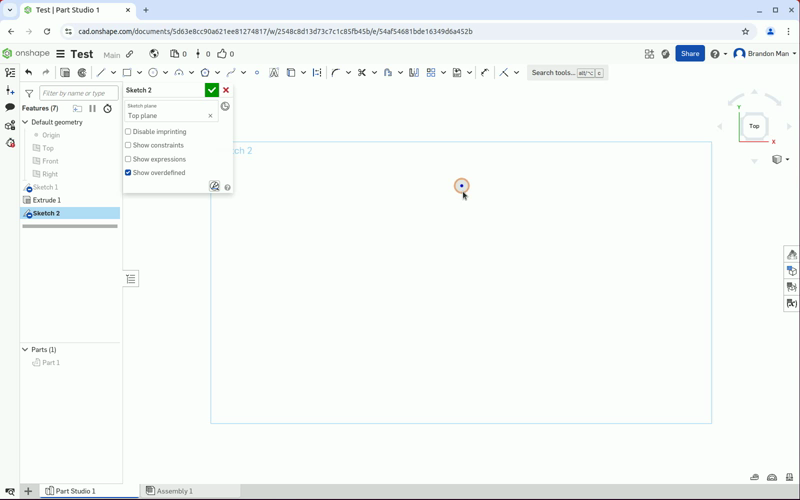
scroll(6)
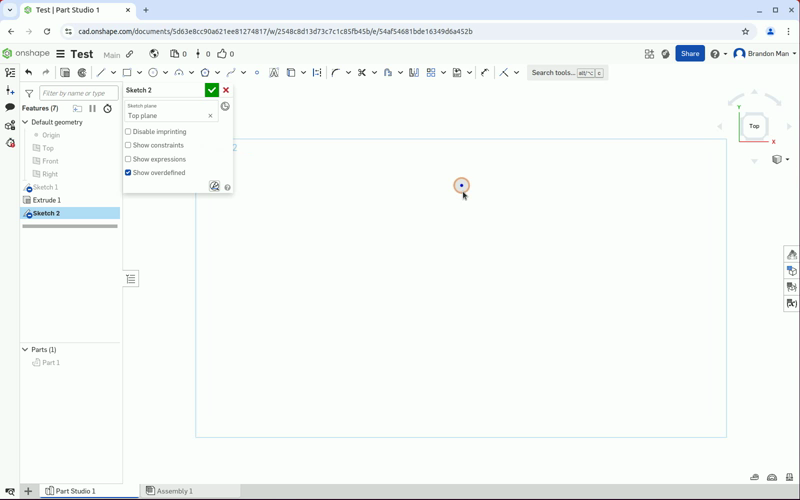
scroll(6)
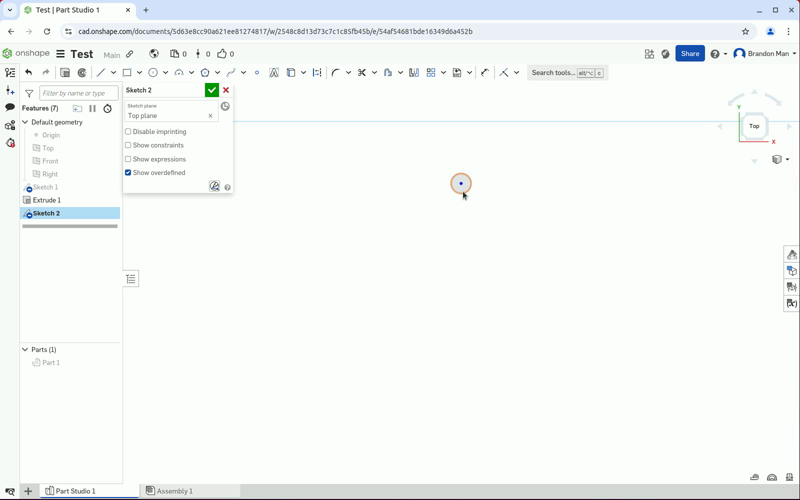
scroll(6)
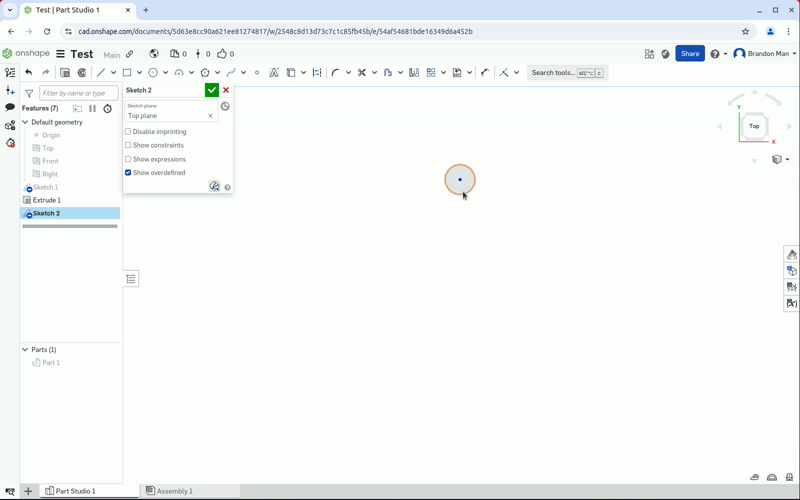
scroll(6)
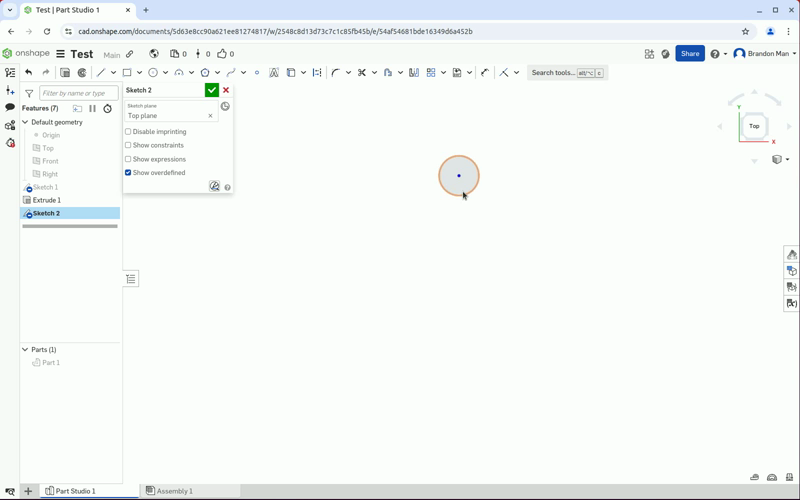
scroll(6)
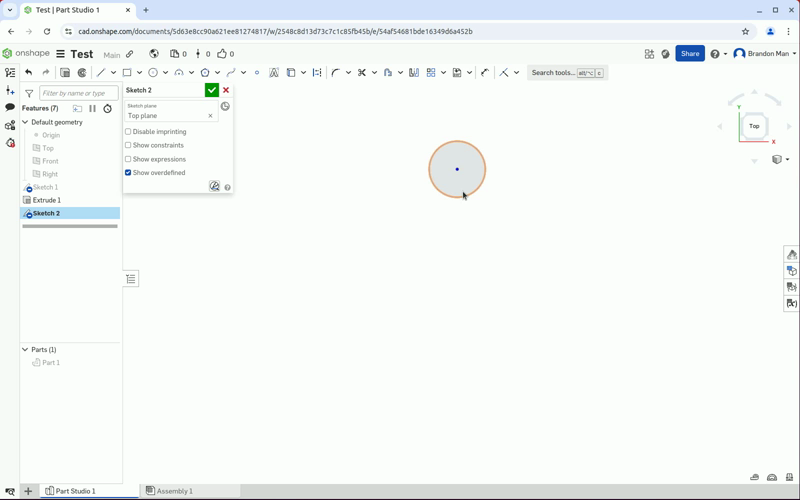
scroll(6)
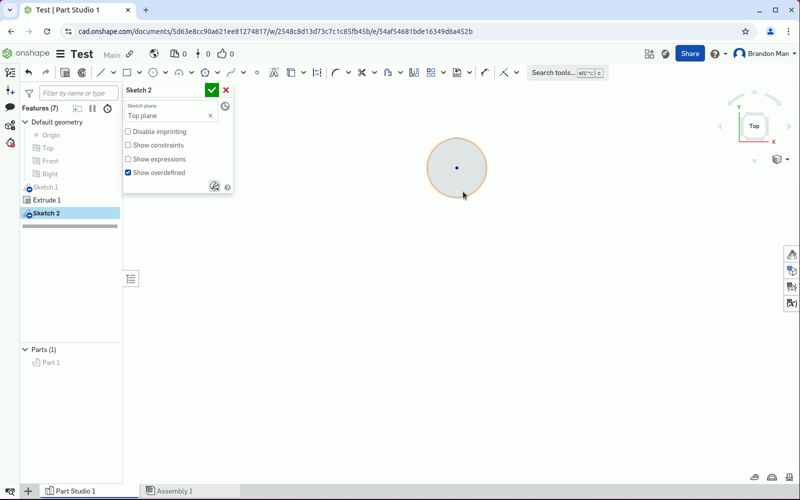
scroll(6)
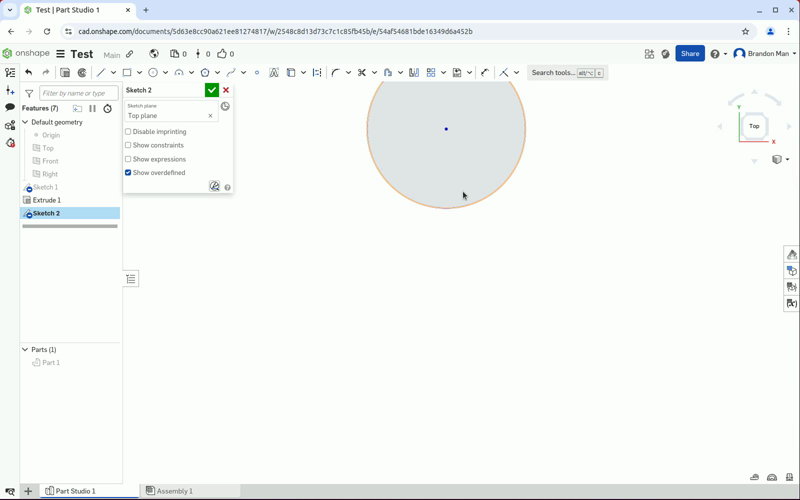
click(463, 191)
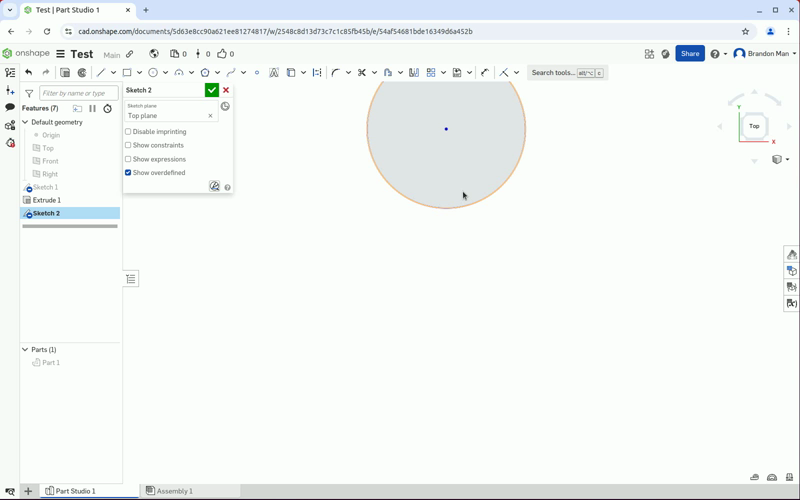
scroll(-6)
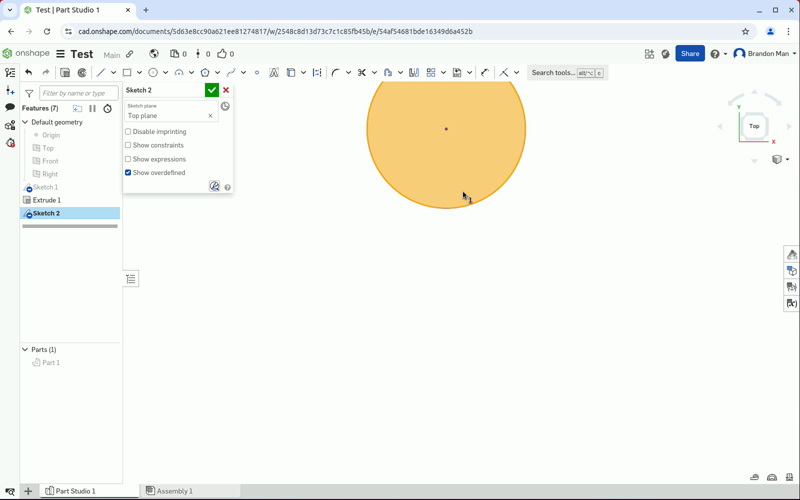
scroll(-6)
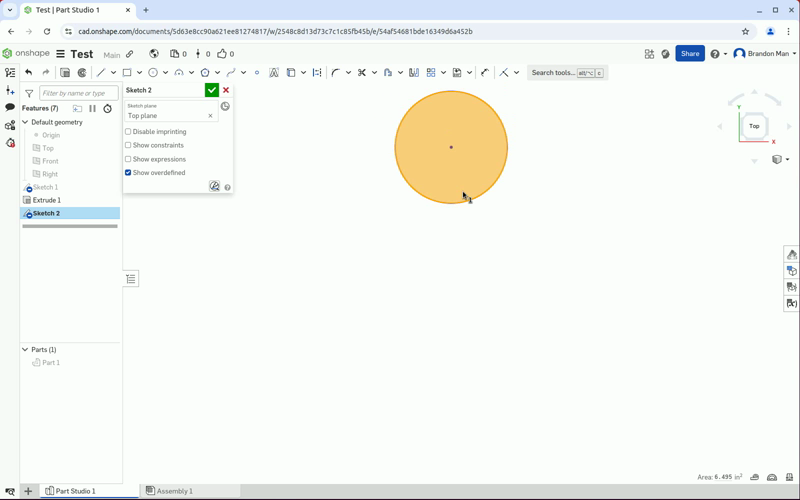
scroll(-6)
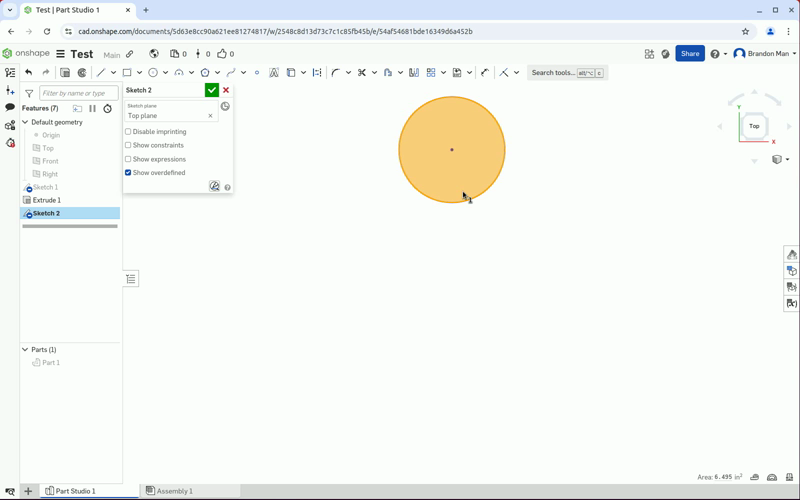
scroll(-6)
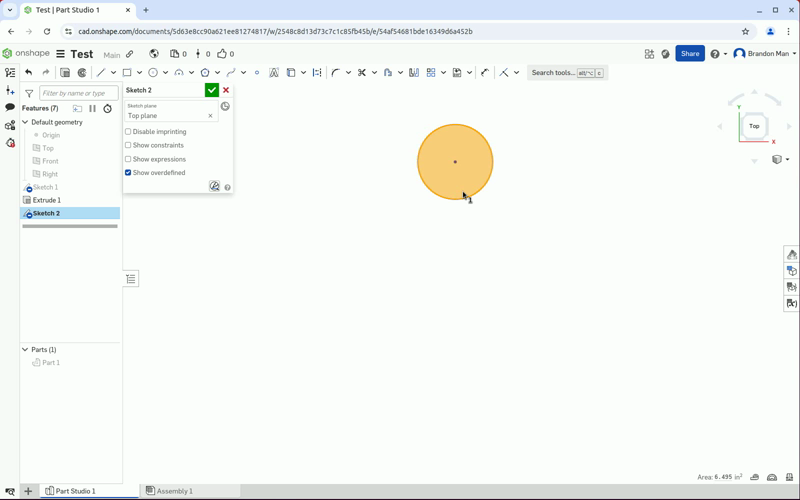
scroll(-6)
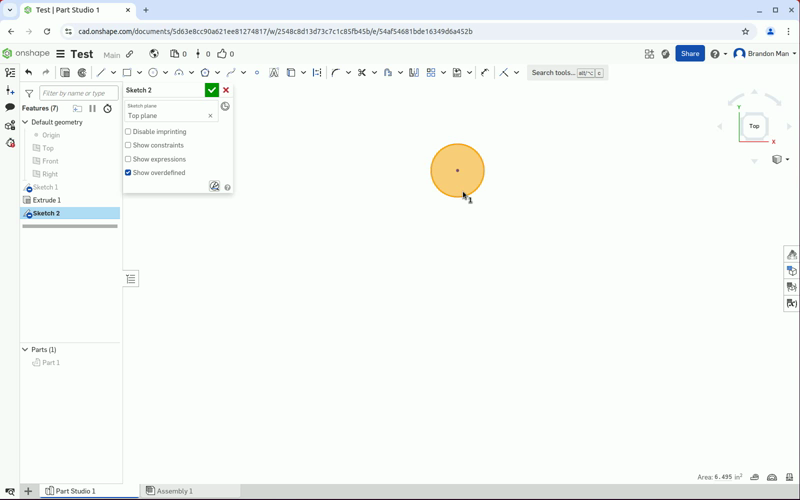
scroll(-6)
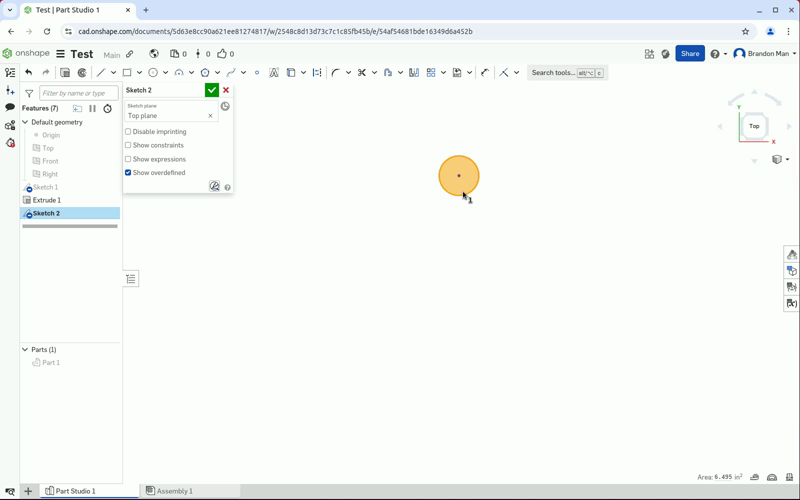
scroll(-6)
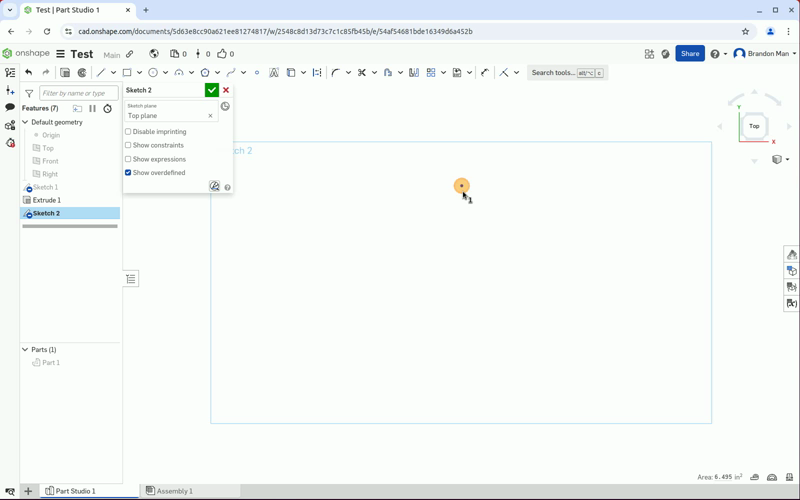
mouse_move(73, 352)
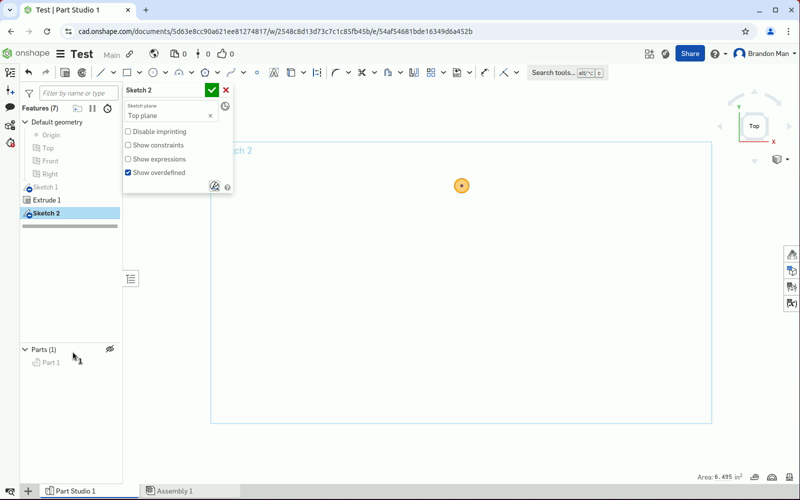
key(shift+y)
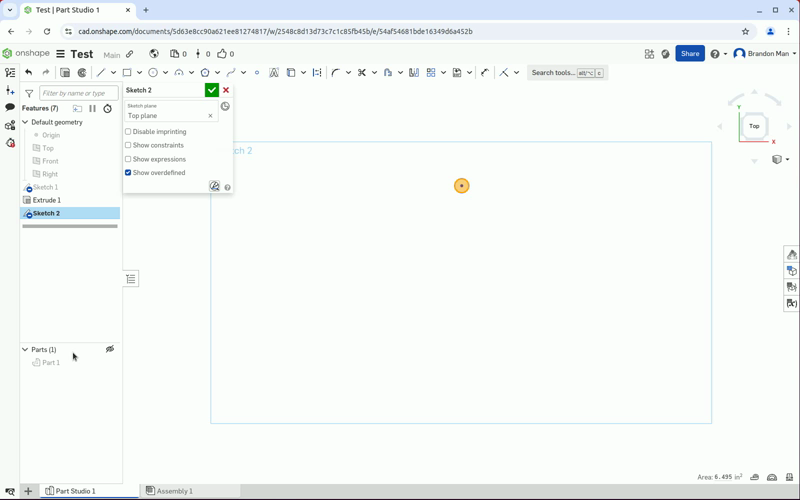
key(shift+e)
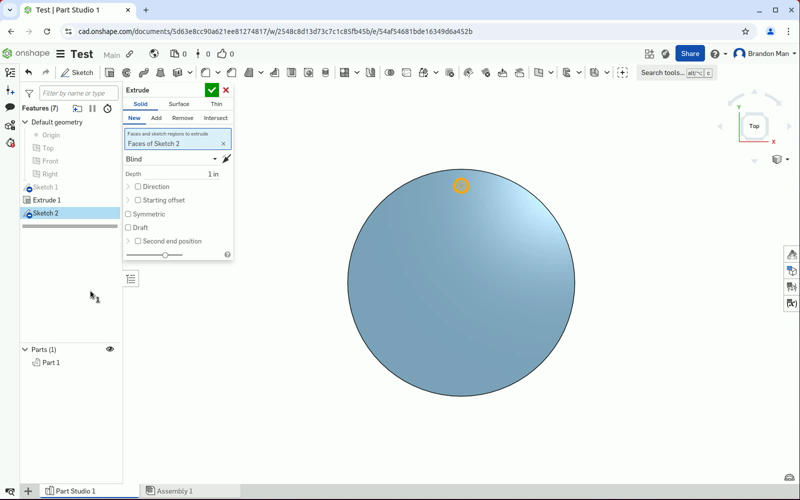
mouse_move(143, 106)
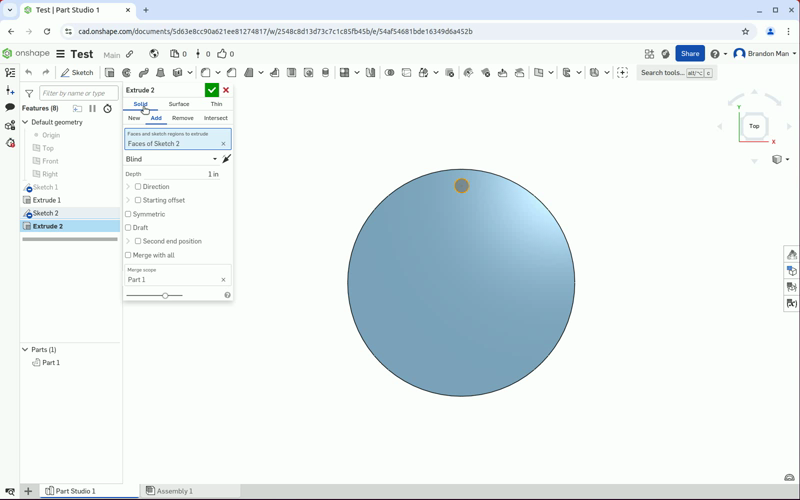
click(143, 106)
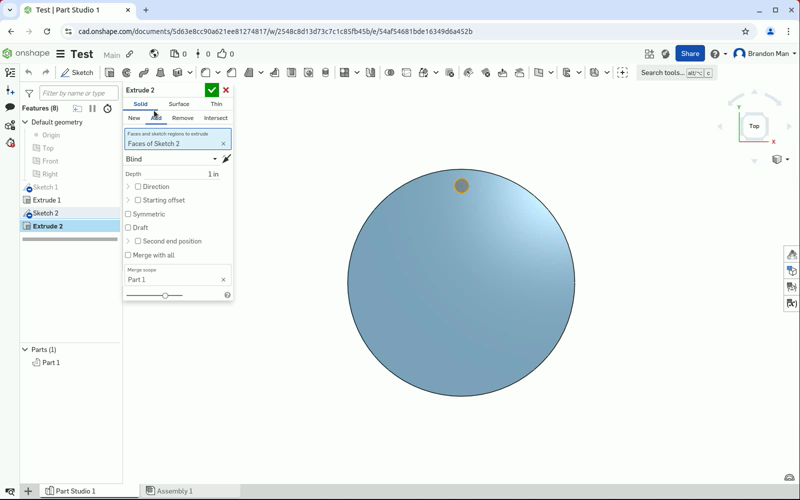
mouse_move(186, 120)
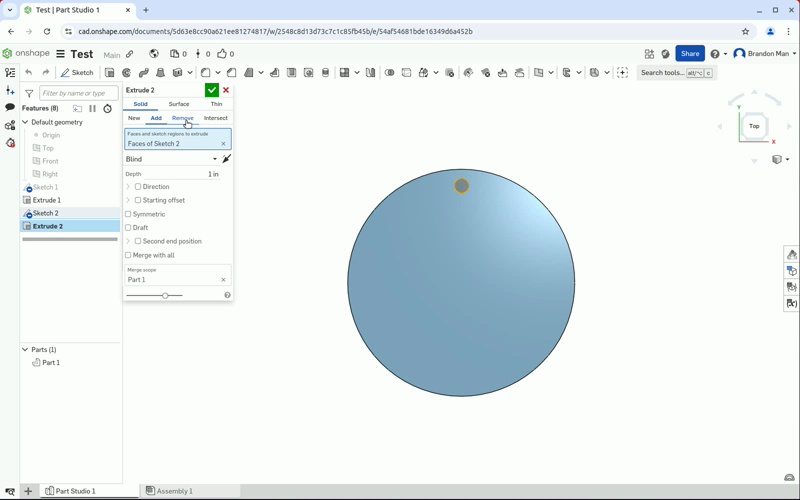
click(186, 120)
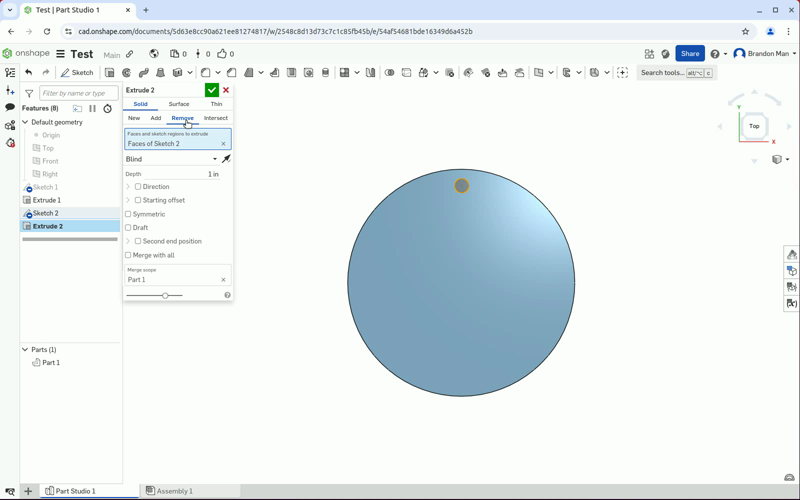
key(tab, 4)
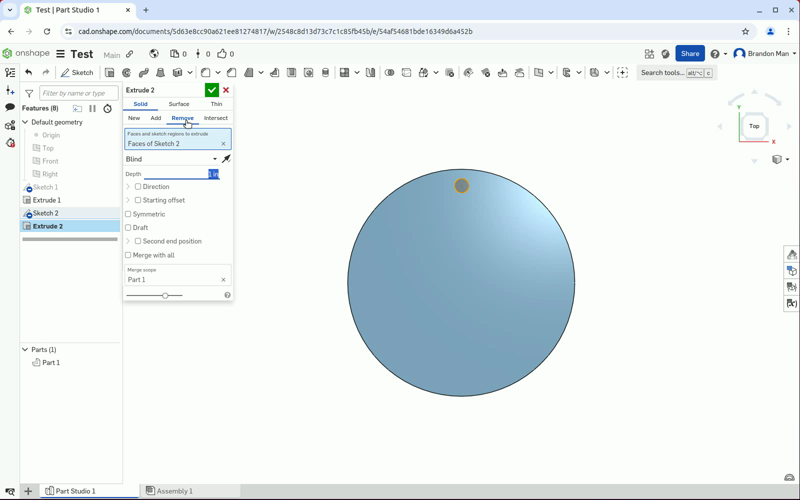
text(2.889)
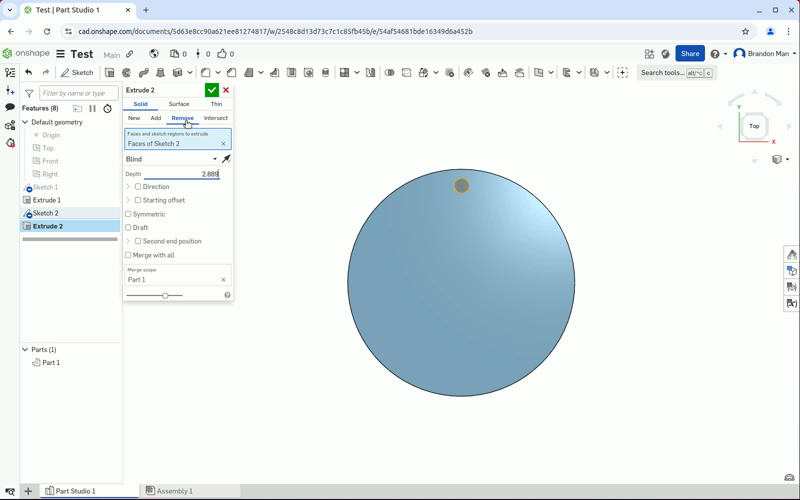
key(tab, 6)
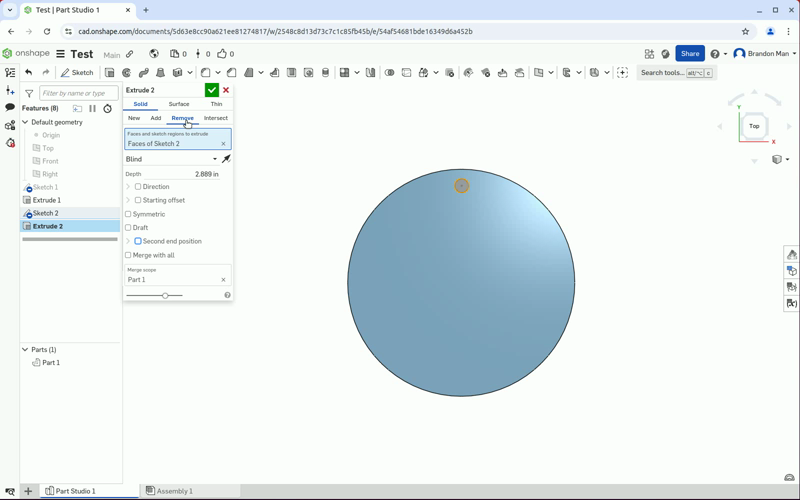
key(space)
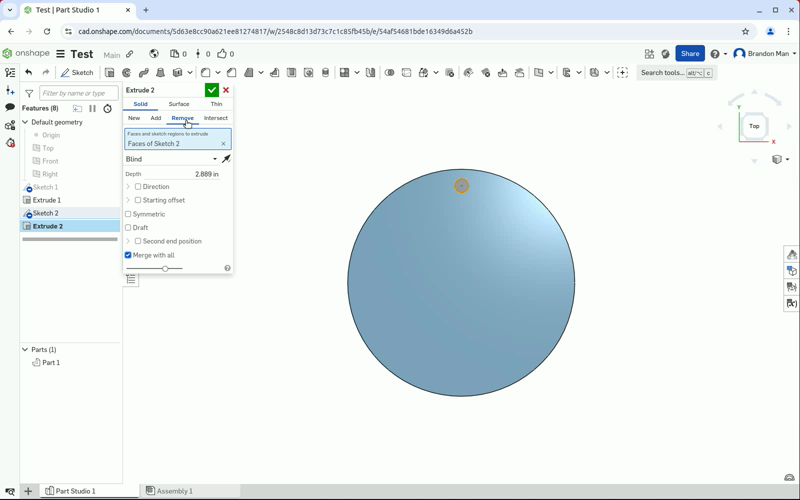
key(enter)
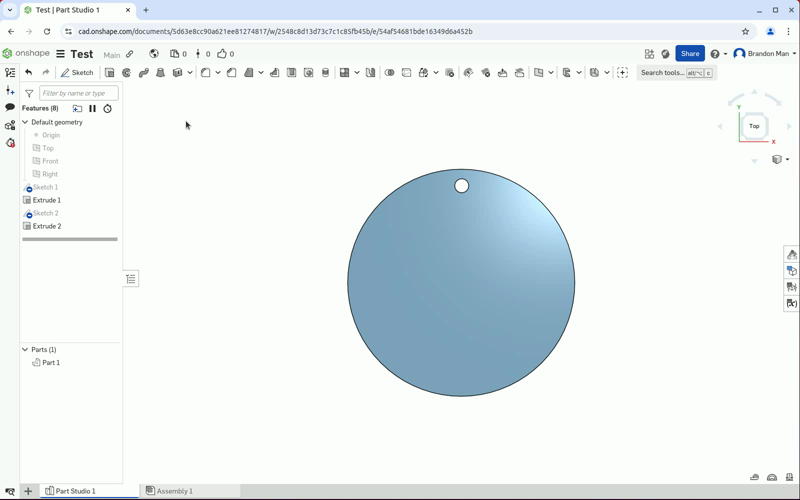
key(shift+h)
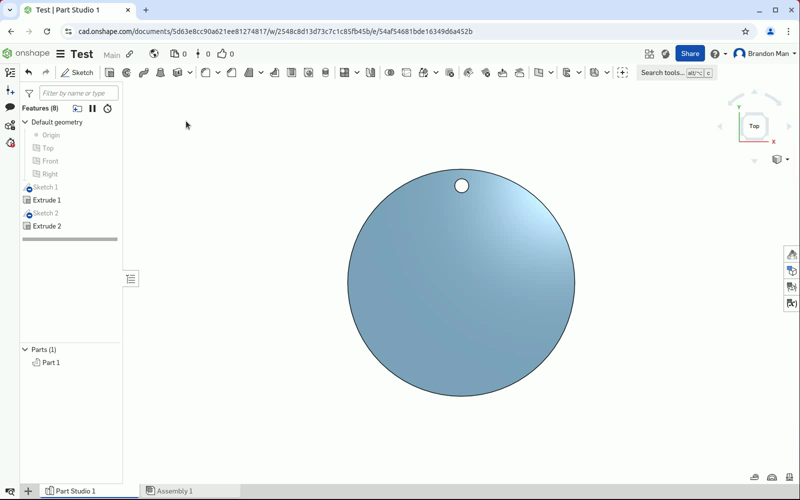
key(shift+h)
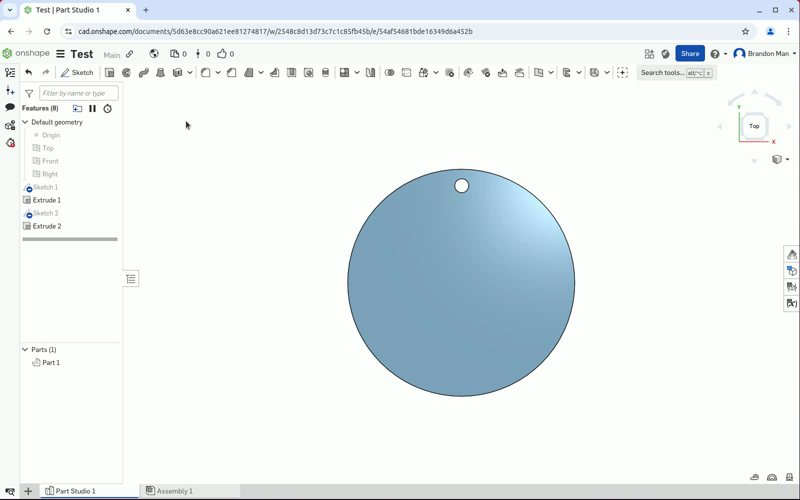
mouse_move(73, 189)
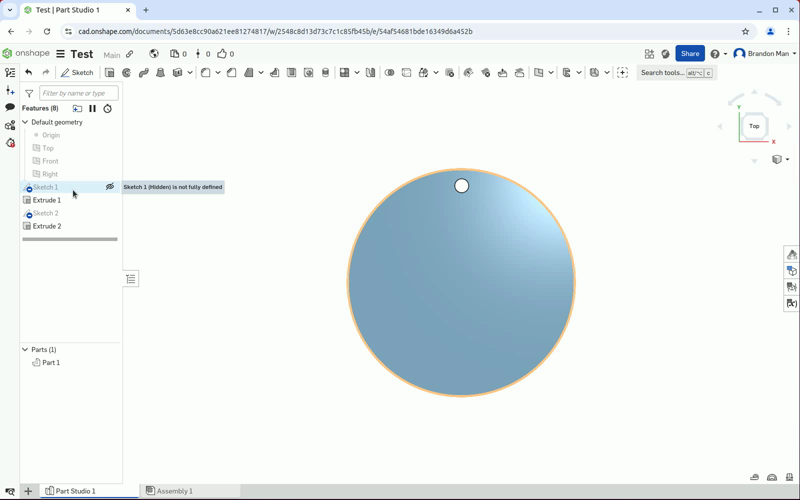
click(73, 189)
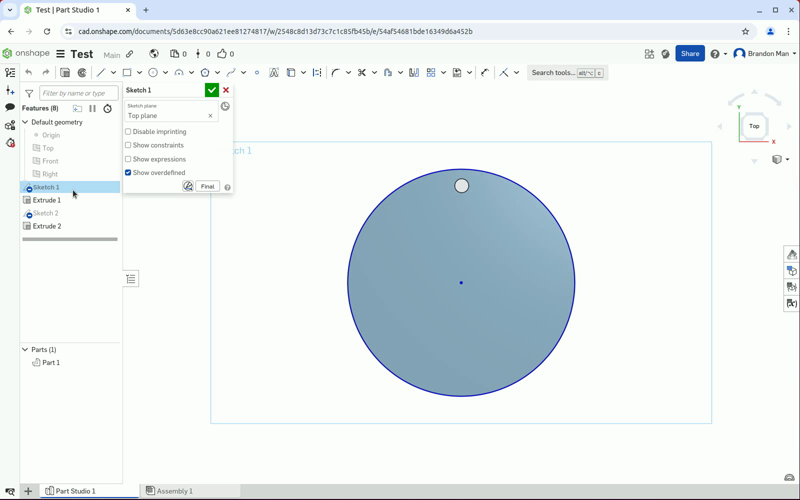
mouse_move(229, 92)
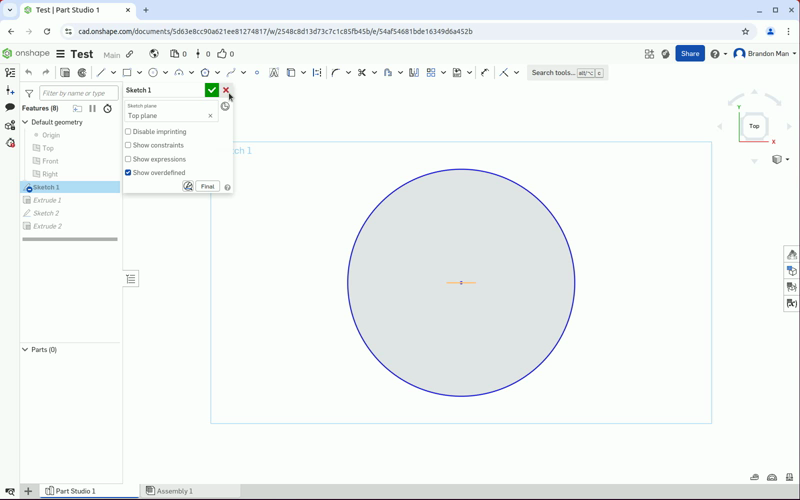
click(229, 92)
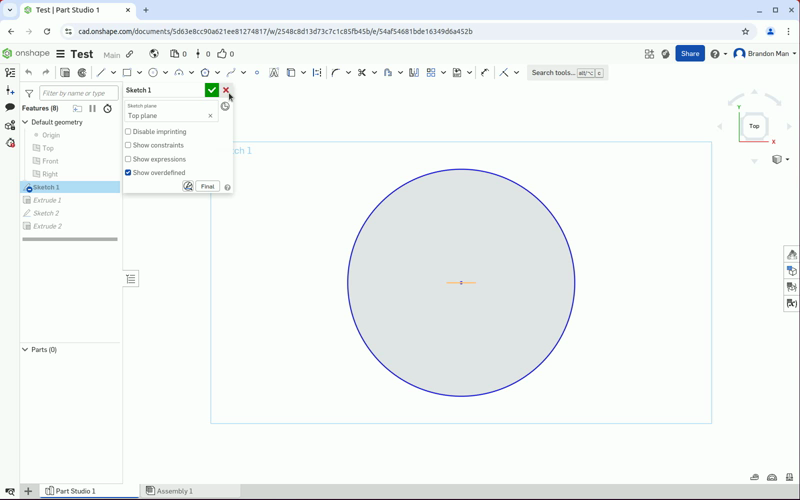
key(shift+s)
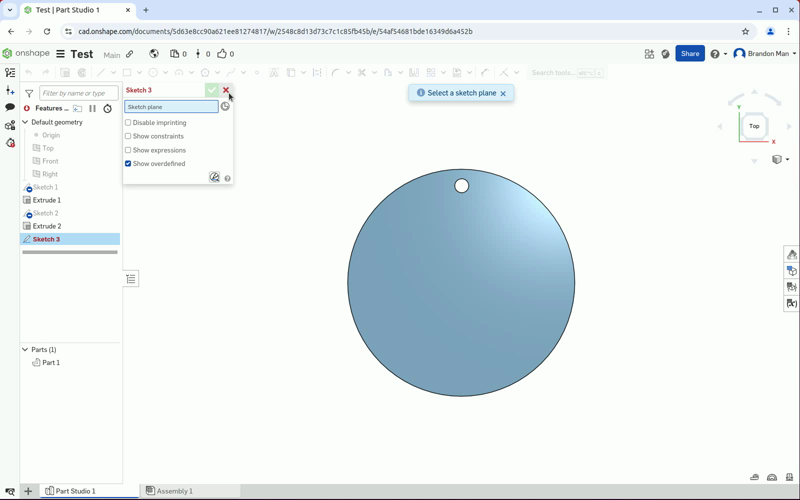
mouse_move(73, 150)
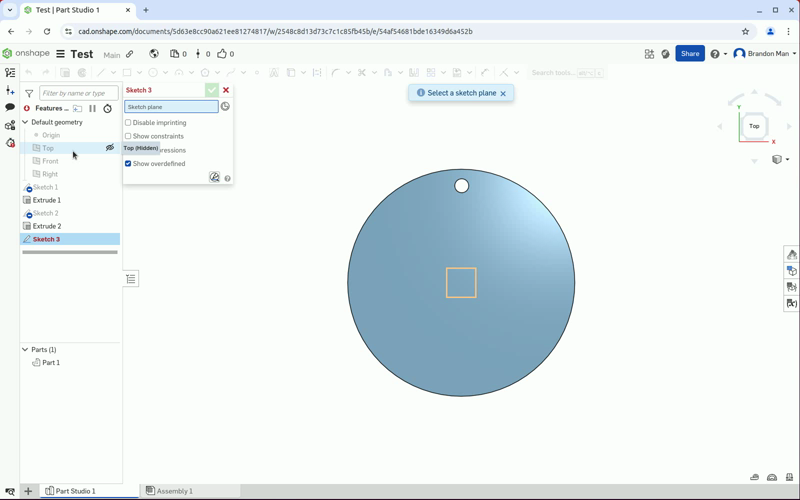
click(73, 150)
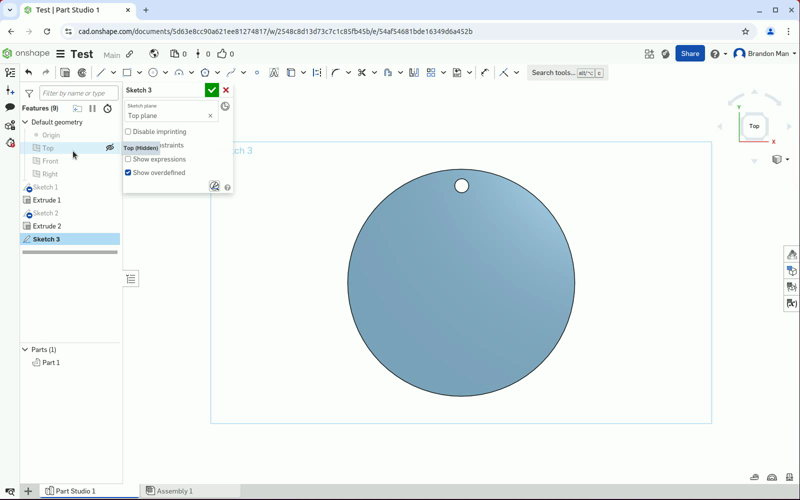
mouse_move(73, 352)
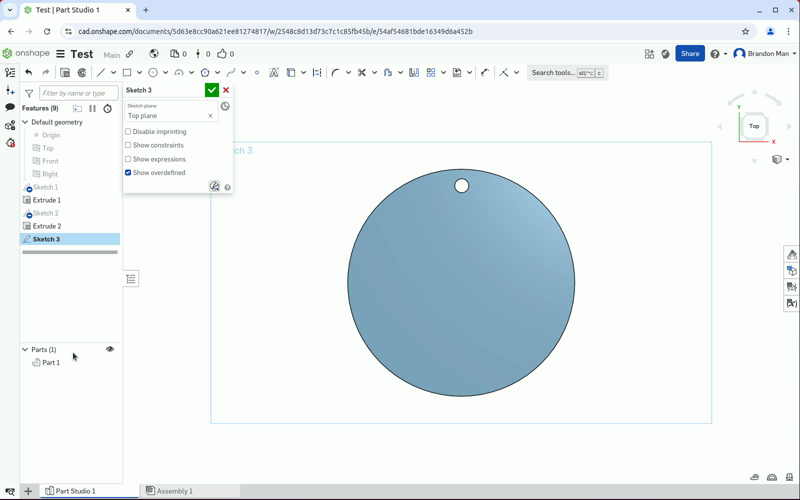
key(y)
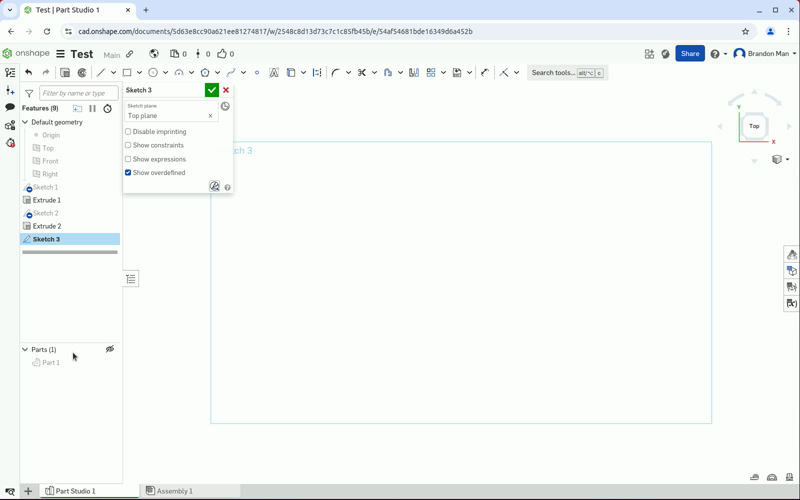
key(c)
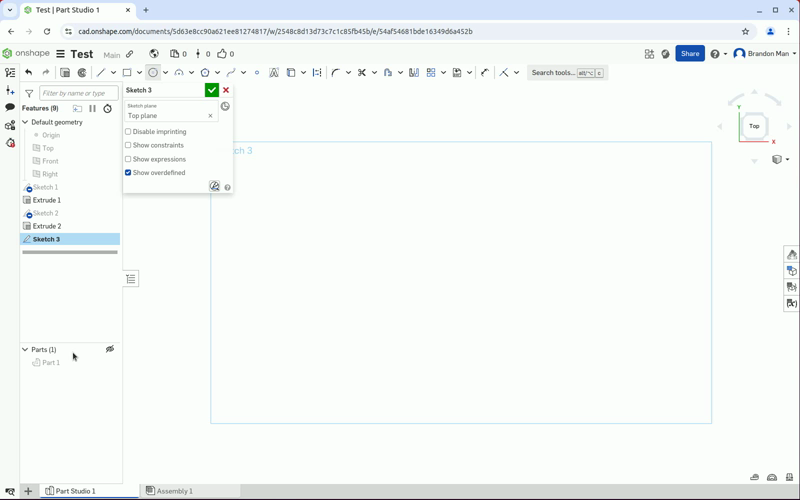
key_down(shift)
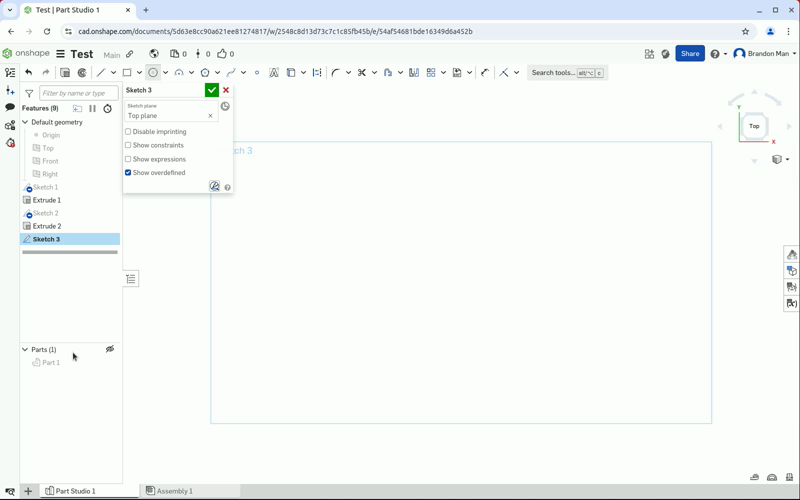
mouse_move(364, 282)
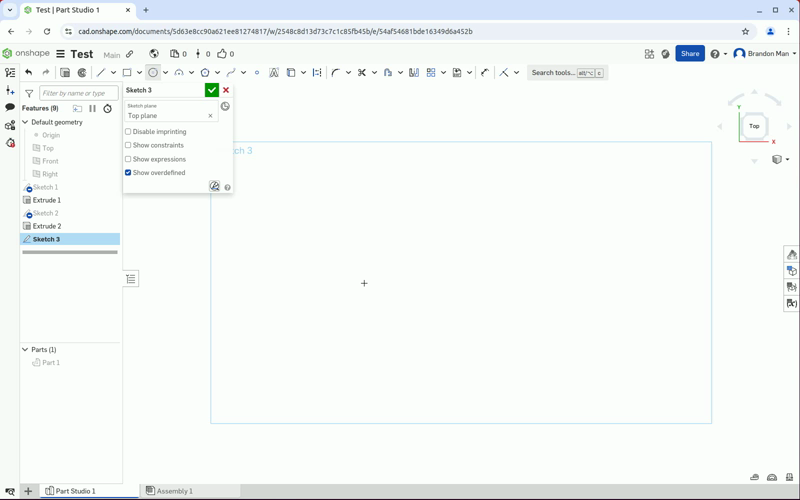
click(364, 282)
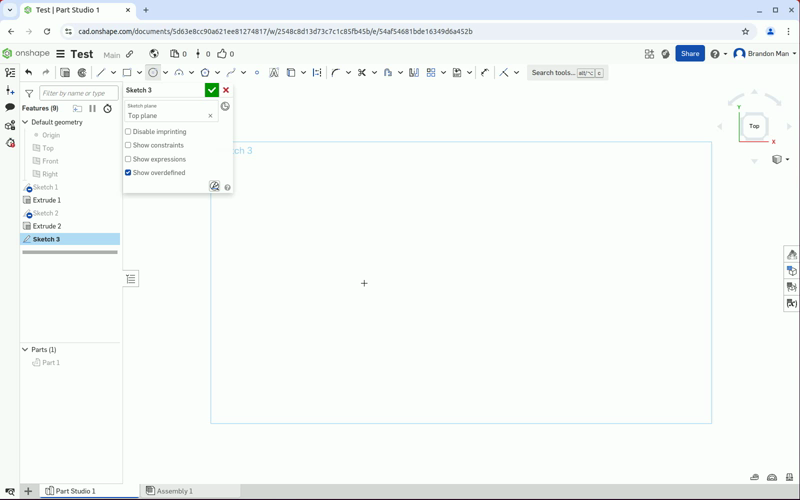
key_up(shift)
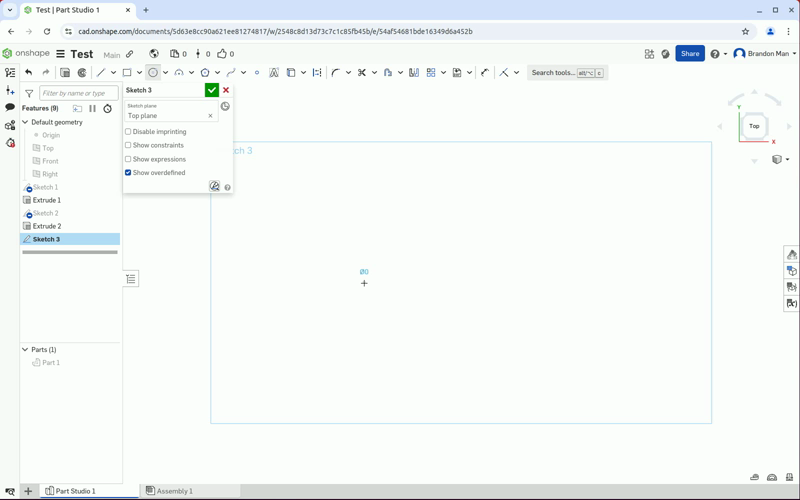
mouse_move(371, 282)
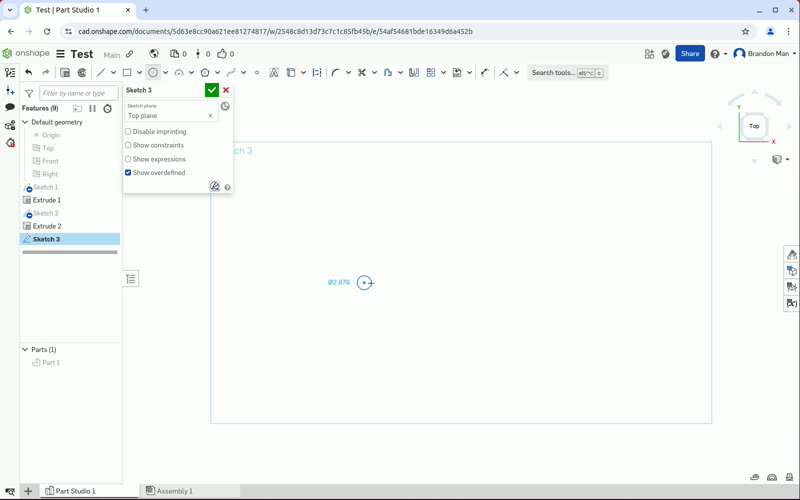
click(371, 282)
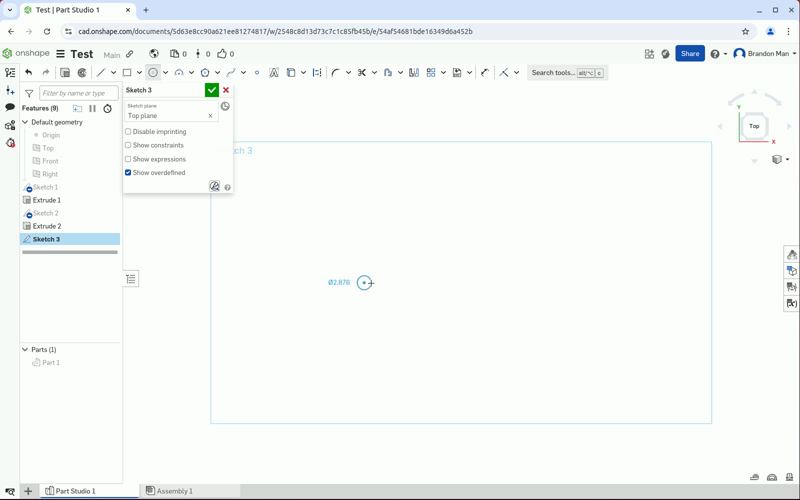
key(esc)
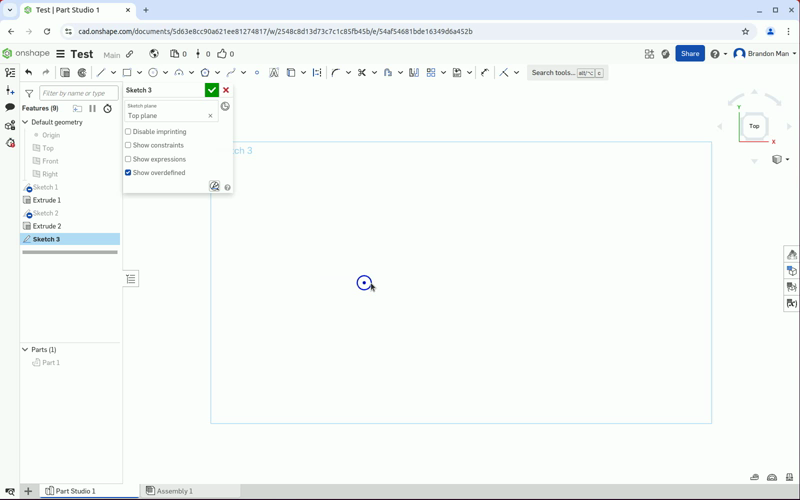
mouse_move(362, 282)
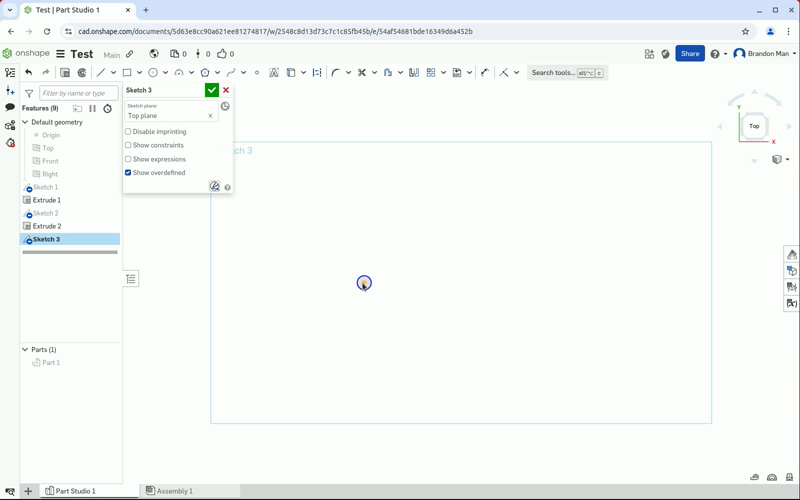
scroll(6)
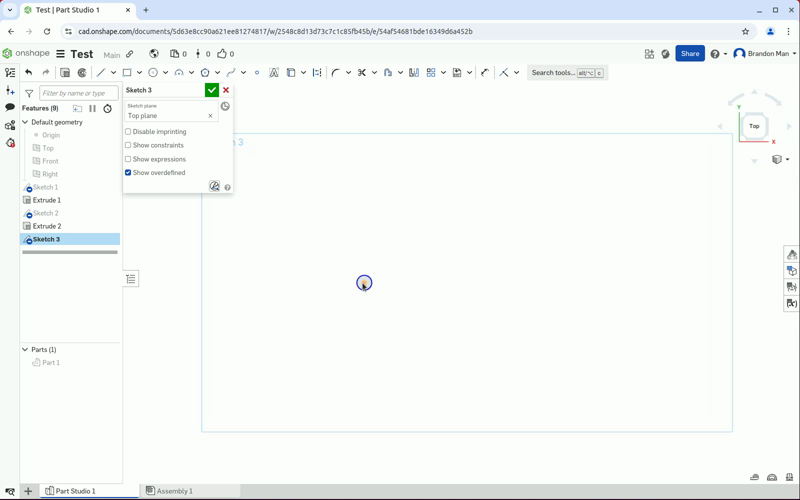
scroll(6)
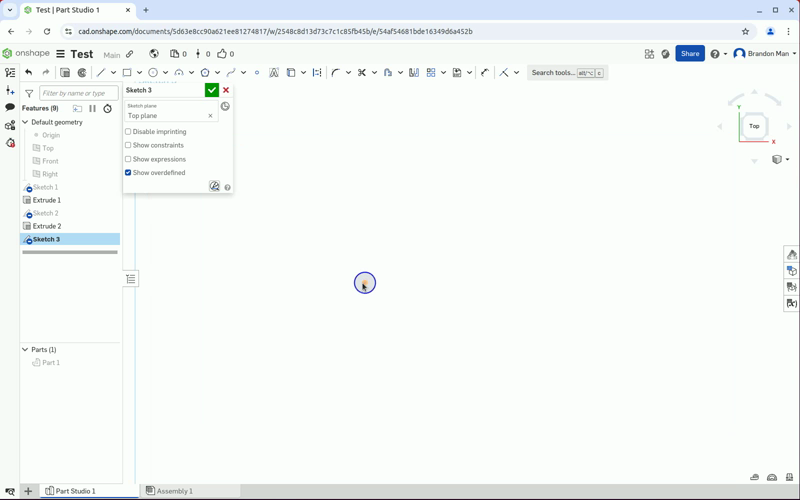
scroll(6)
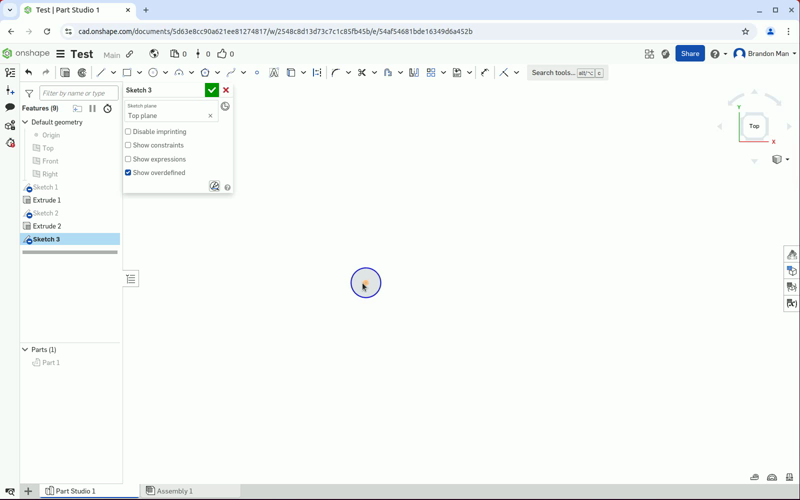
scroll(6)
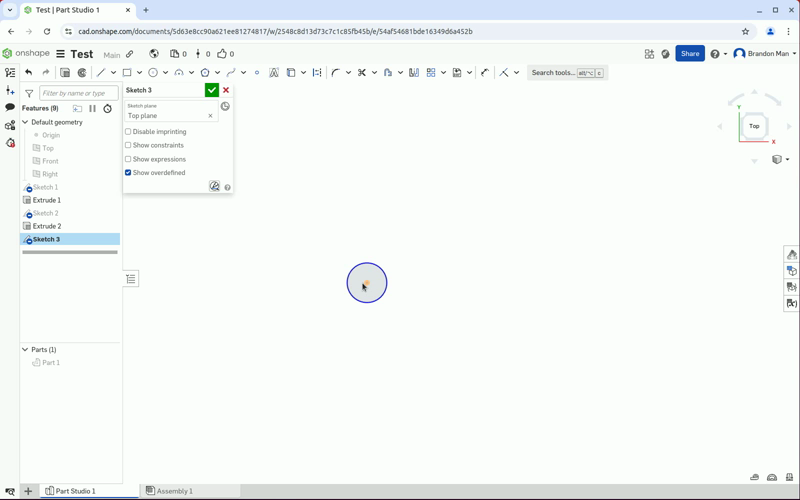
scroll(6)
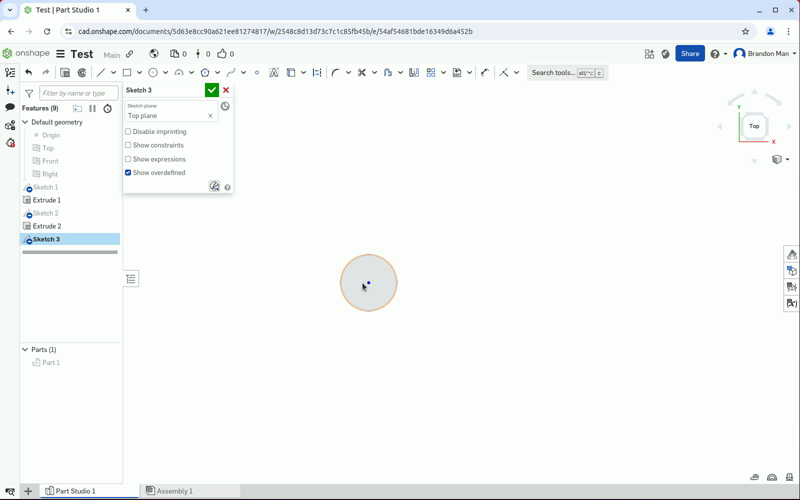
scroll(6)
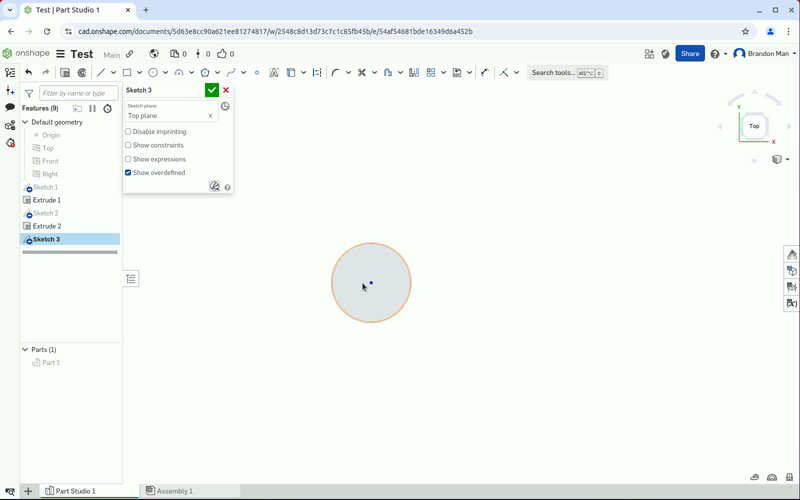
scroll(6)
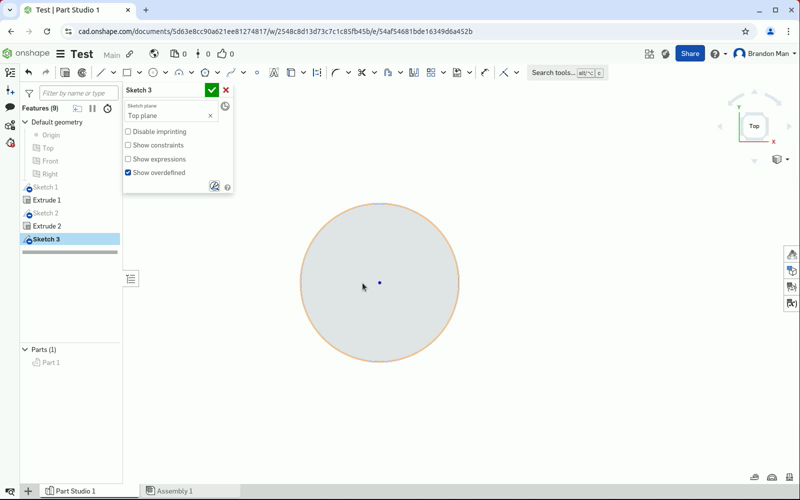
click(362, 282)
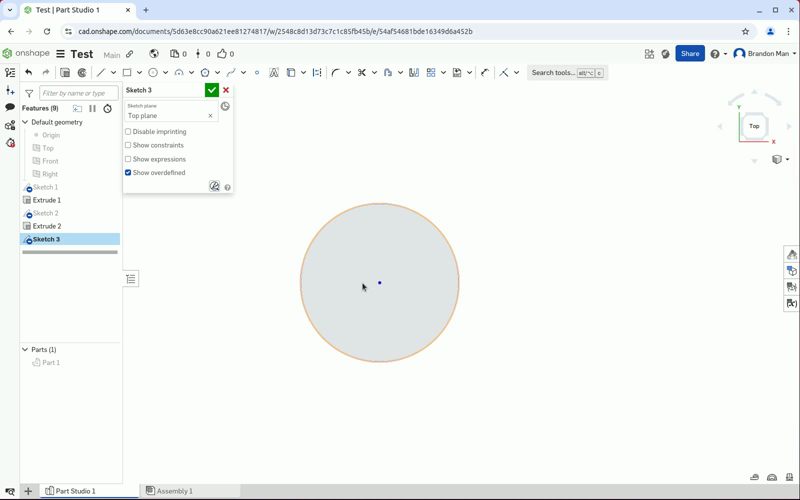
scroll(-6)
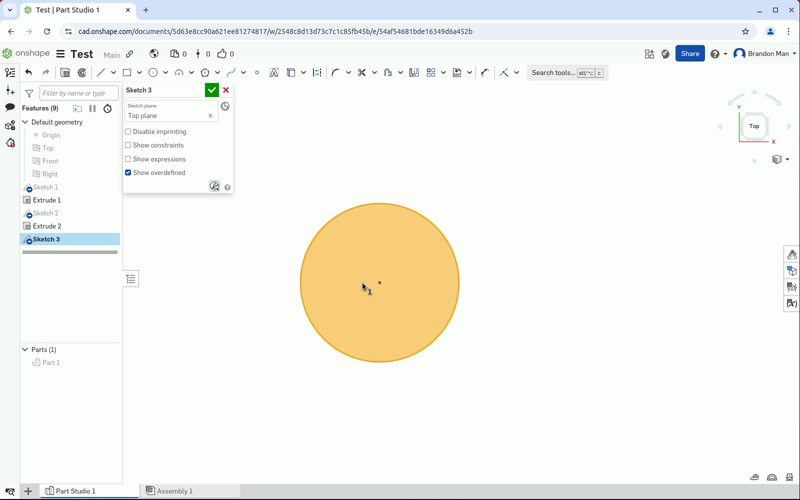
scroll(-6)
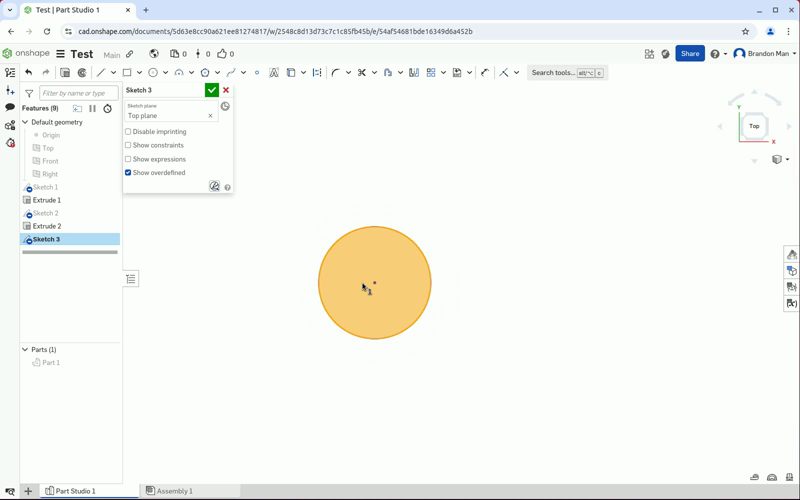
scroll(-6)
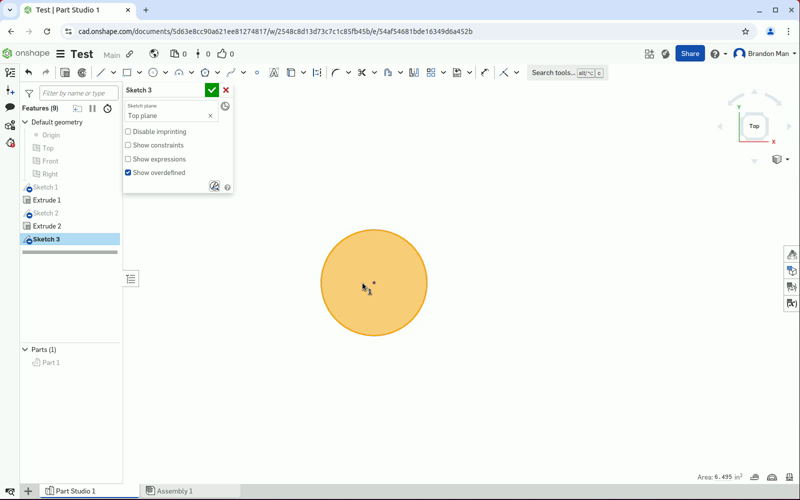
scroll(-6)
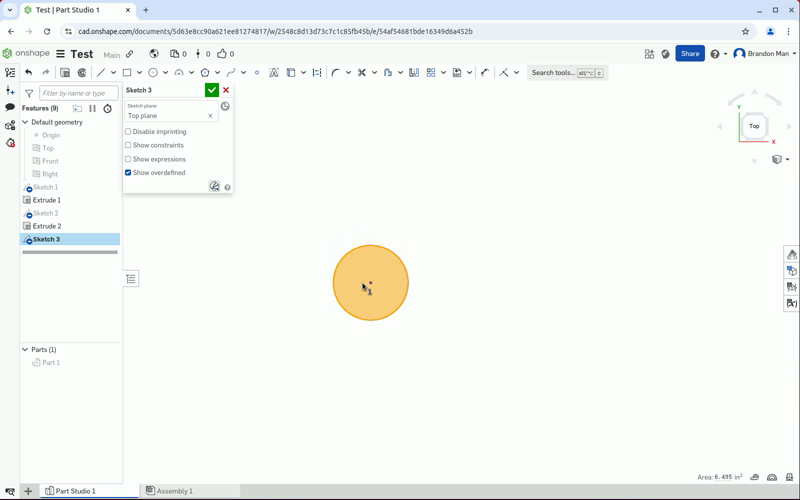
scroll(-6)
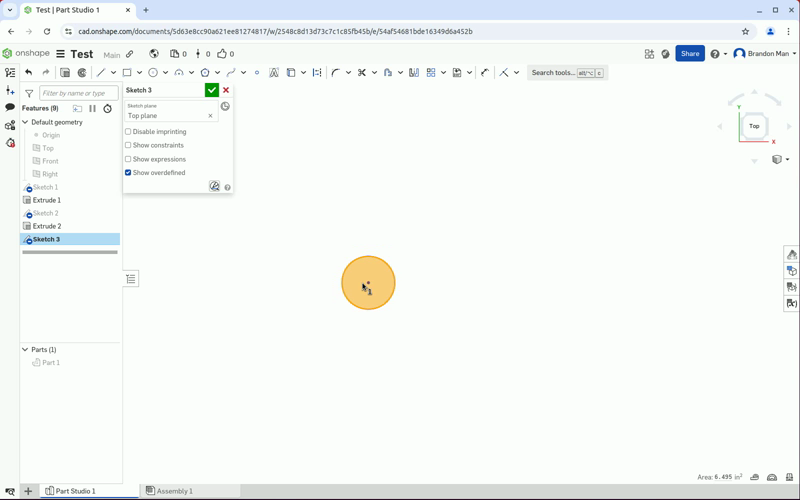
scroll(-6)
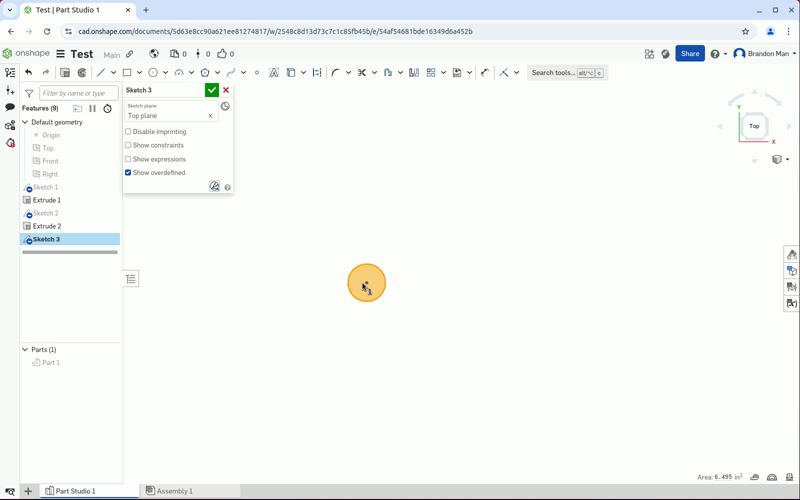
scroll(-6)
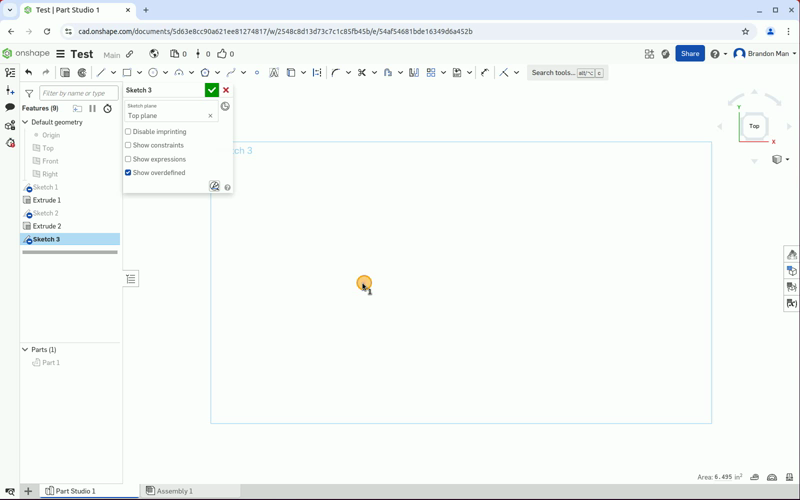
mouse_move(73, 352)
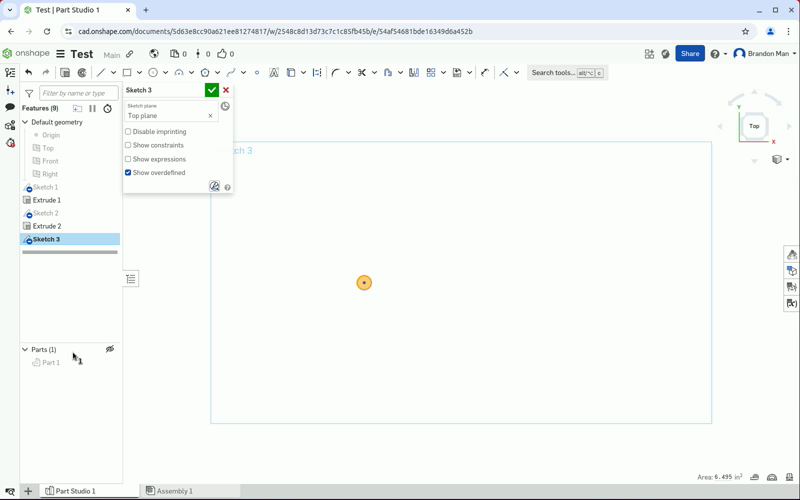
key(shift+y)
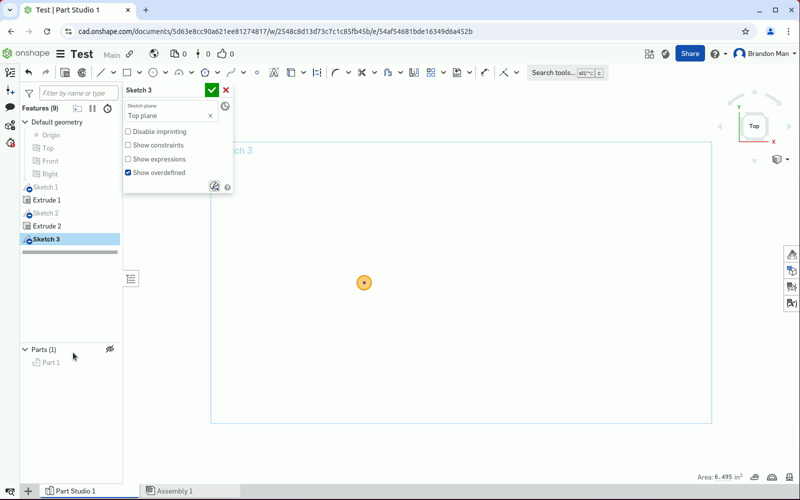
key(shift+e)
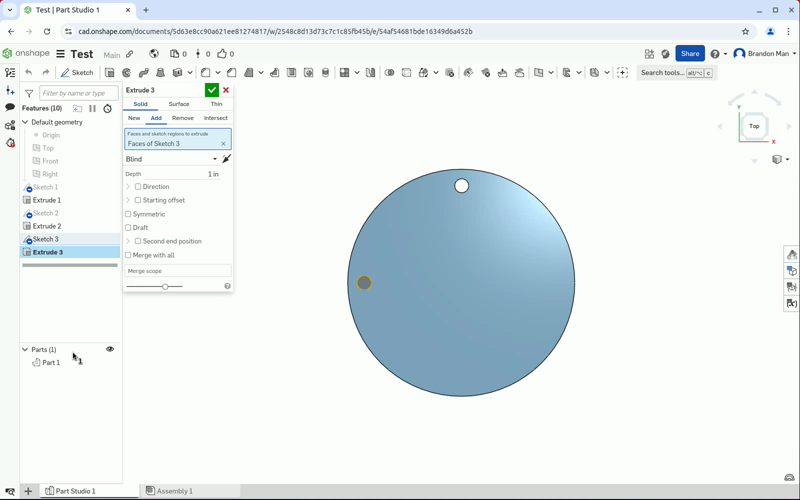
mouse_move(143, 106)
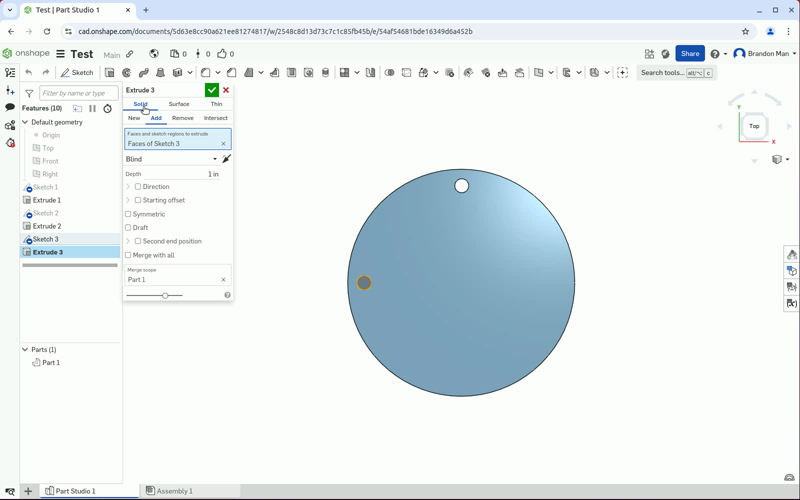
click(143, 106)
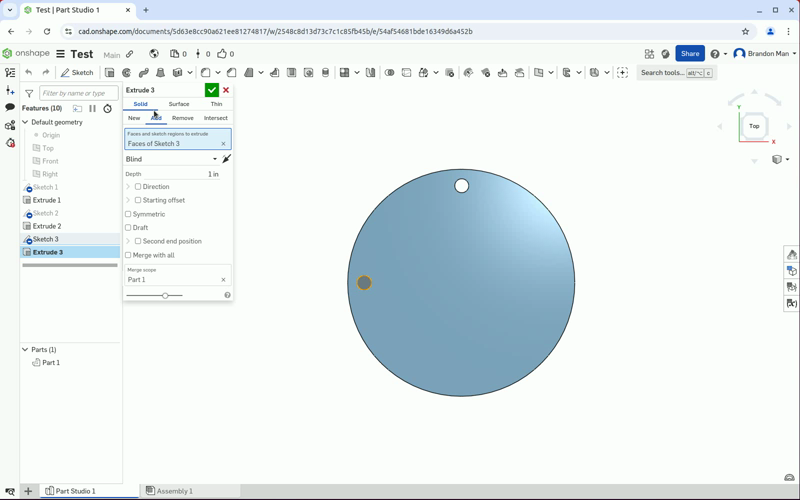
mouse_move(186, 120)
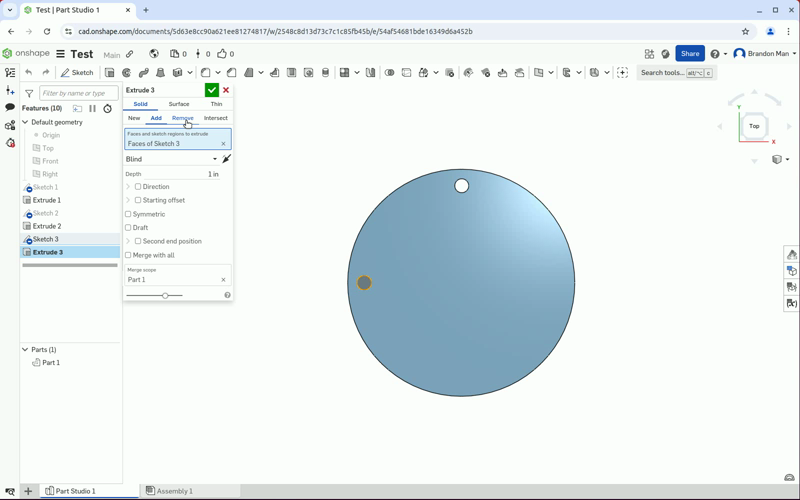
click(186, 120)
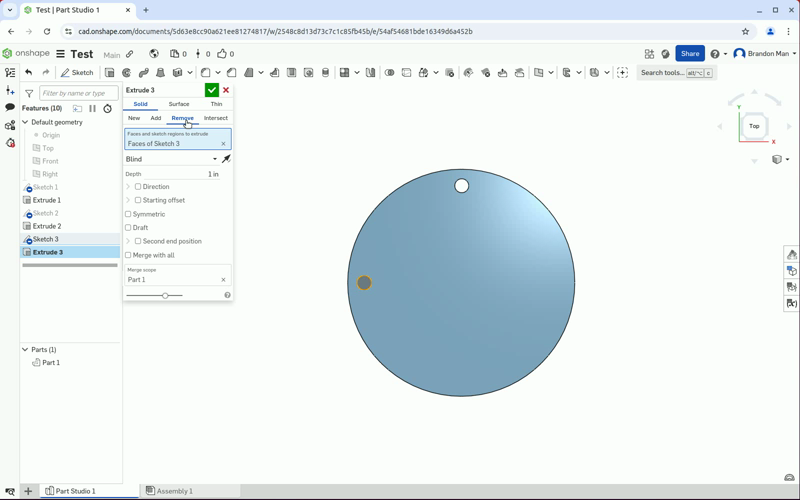
key(tab, 4)
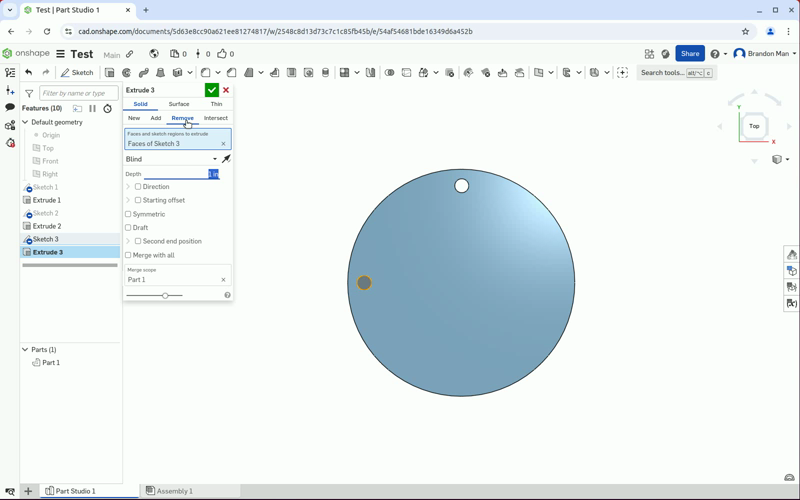
text(2.889)
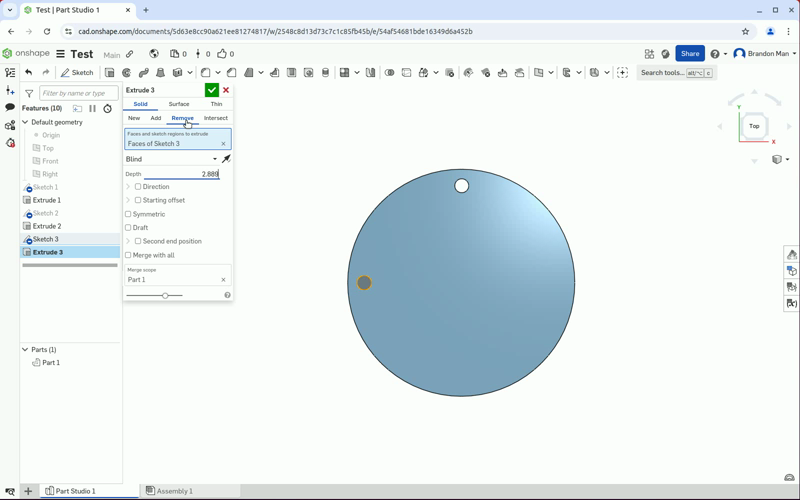
key(tab, 6)
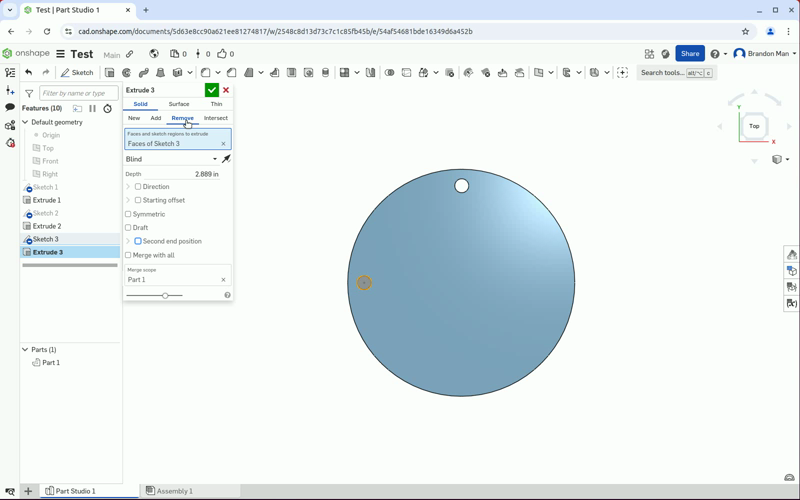
key(space)
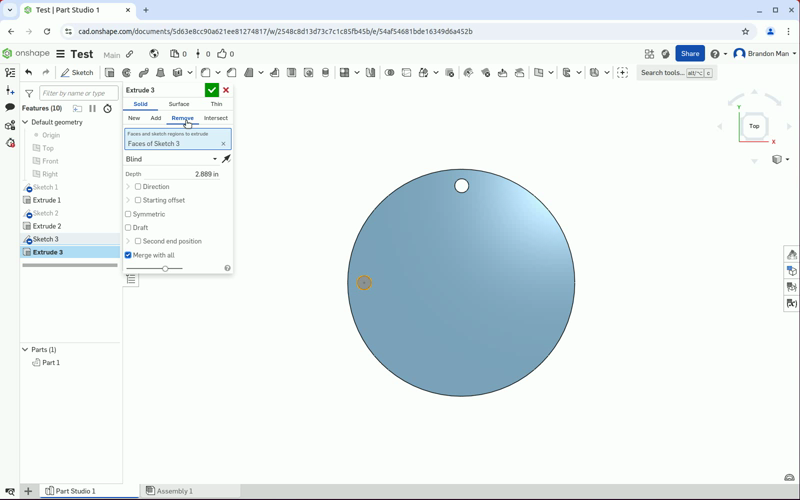
key(enter)
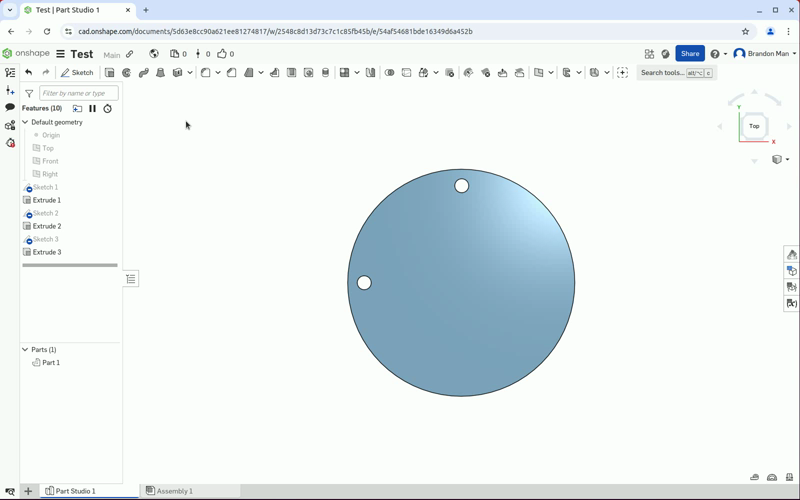
key(shift+h)
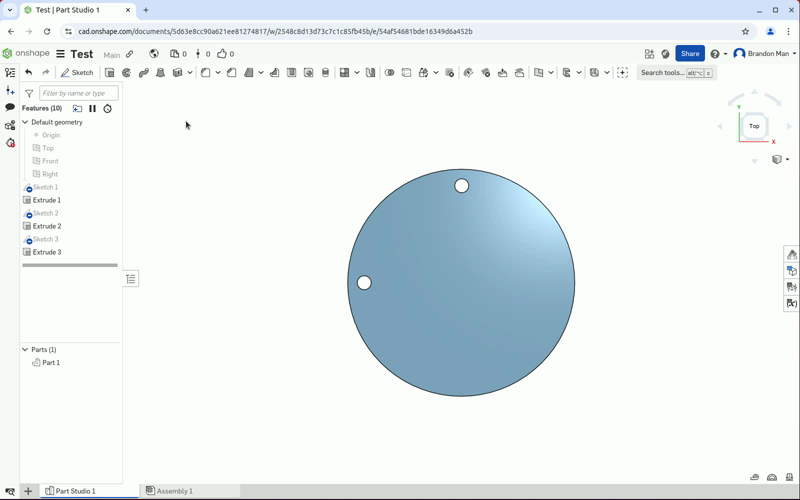
key(shift+h)
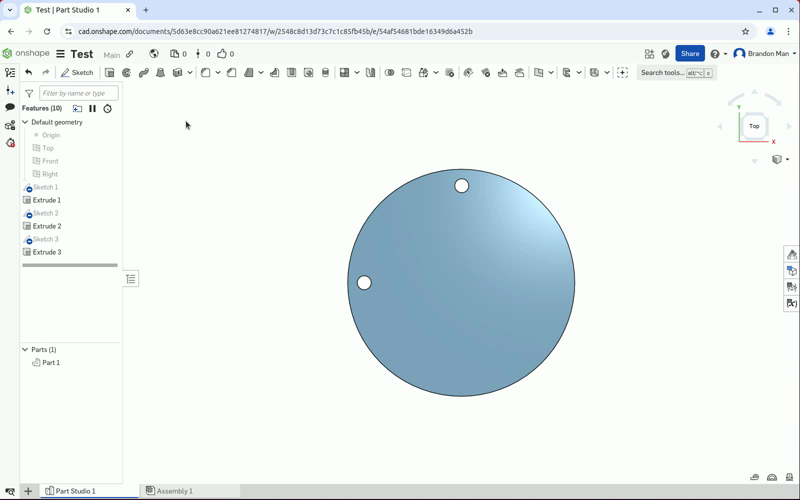
mouse_move(73, 189)
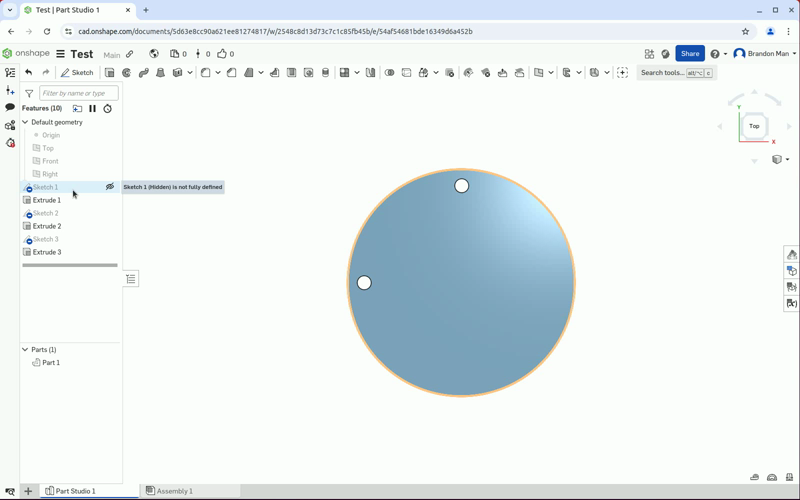
click(73, 189)
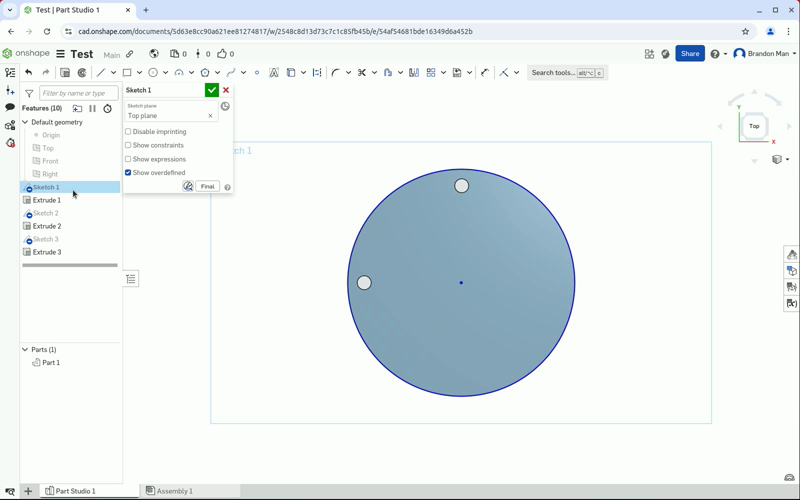
mouse_move(229, 92)
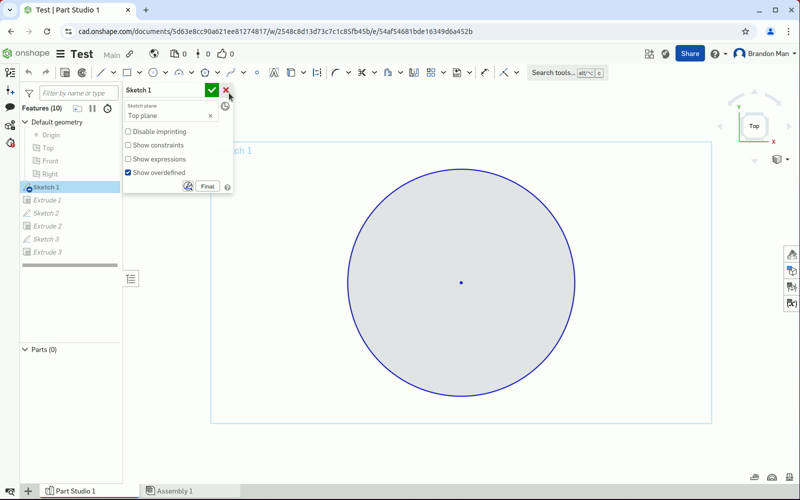
click(229, 92)
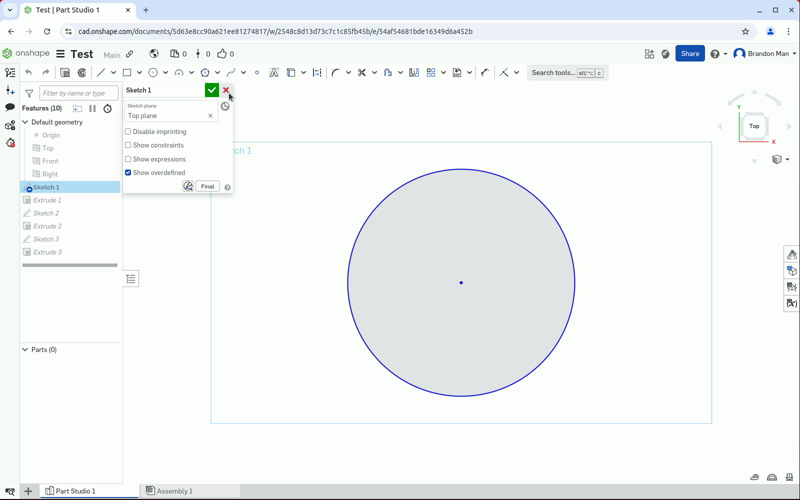
key(shift+s)
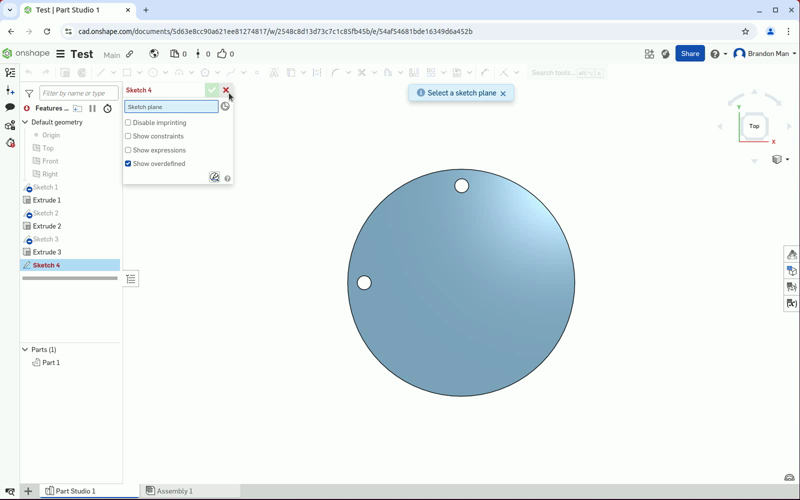
mouse_move(73, 150)
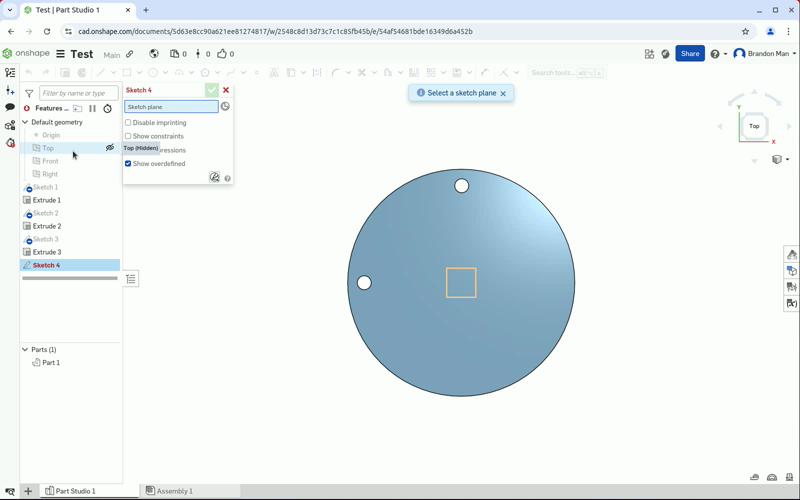
click(73, 150)
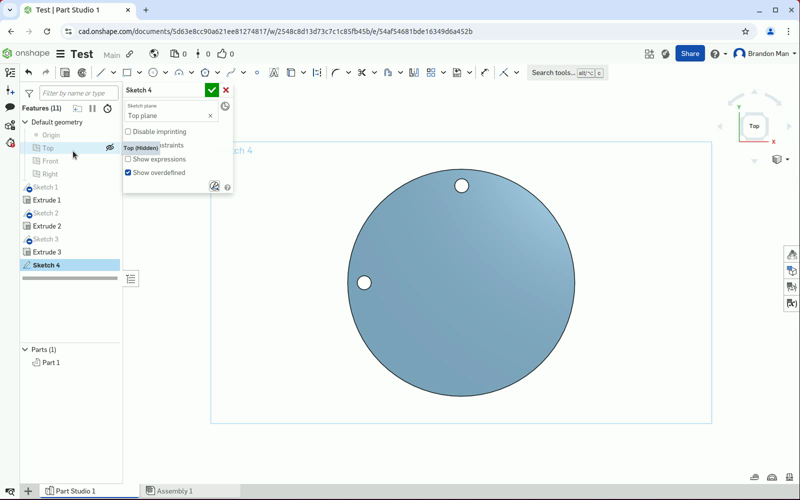
mouse_move(73, 352)
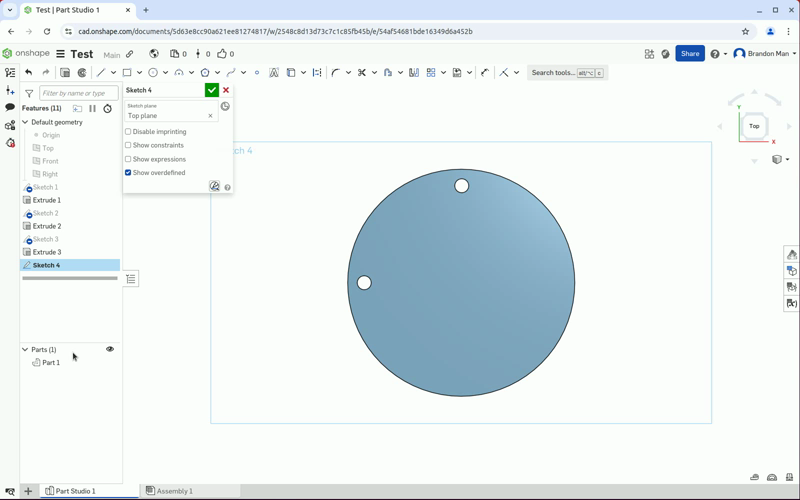
key(y)
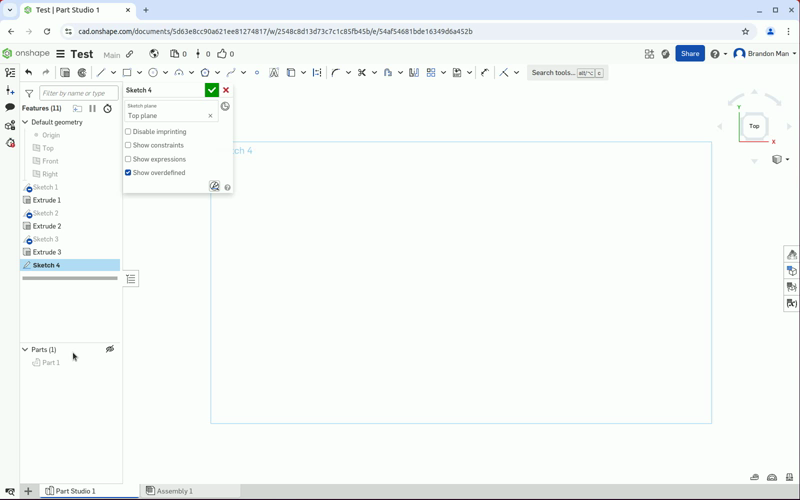
key(c)
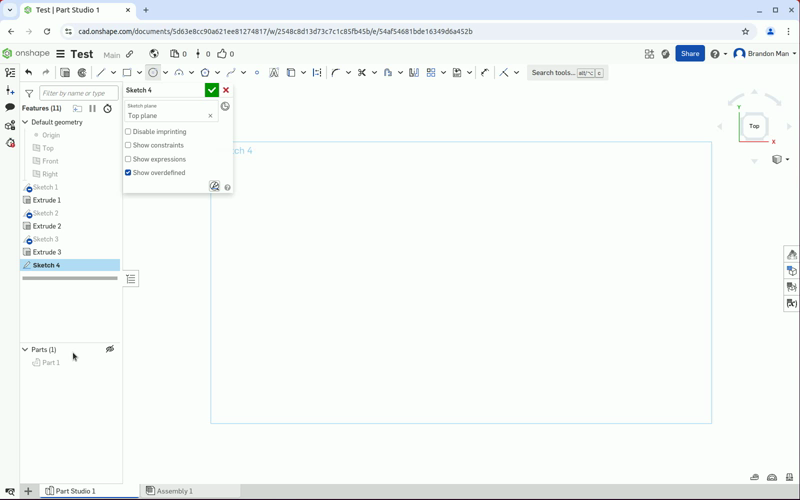
key_down(shift)
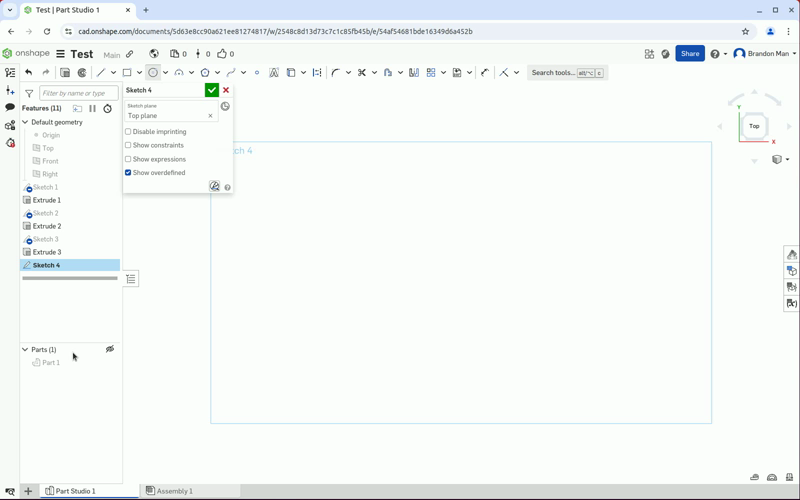
mouse_move(558, 284)
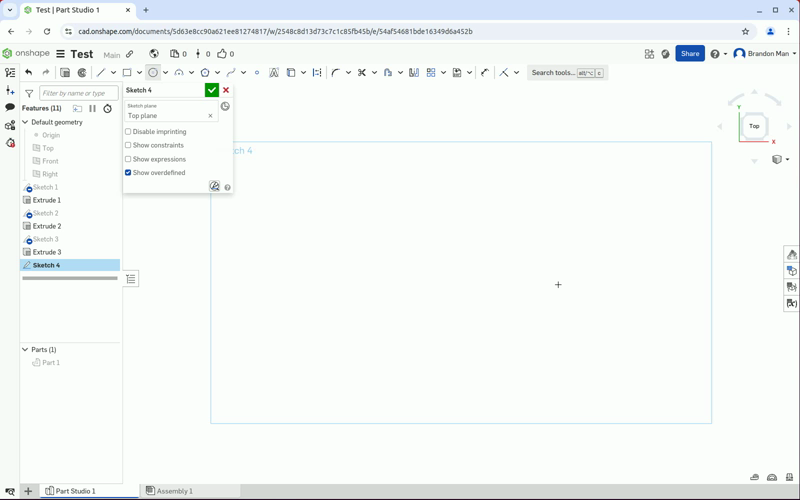
click(558, 284)
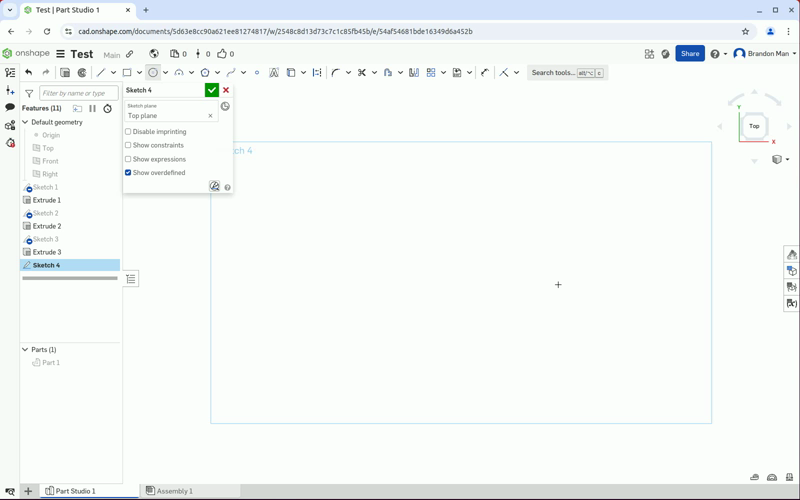
key_up(shift)
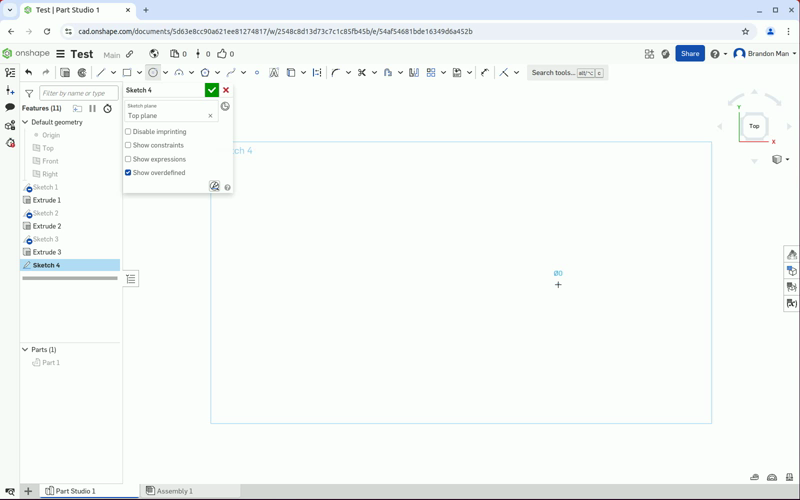
mouse_move(564, 284)
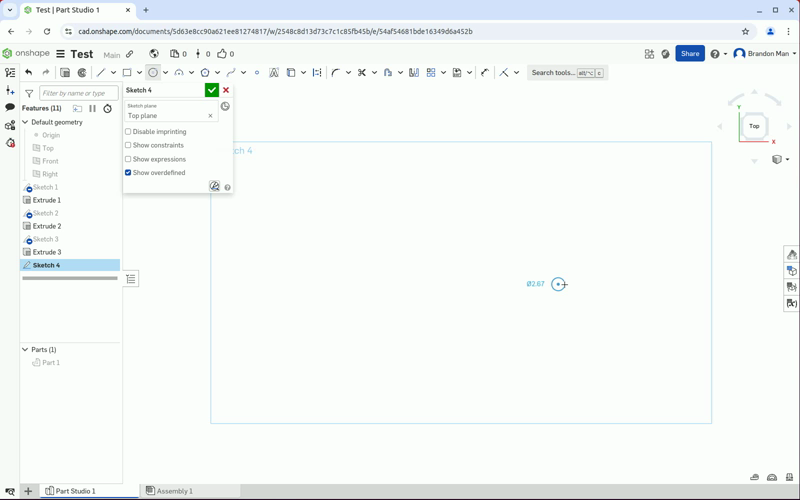
click(564, 284)
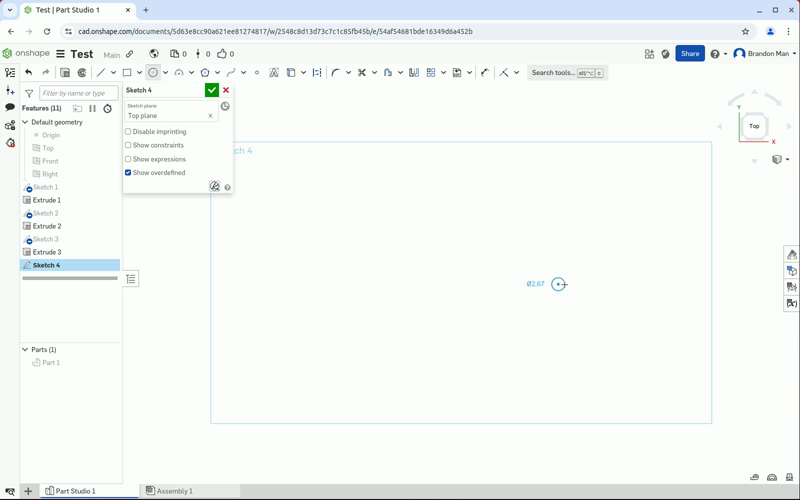
key(esc)
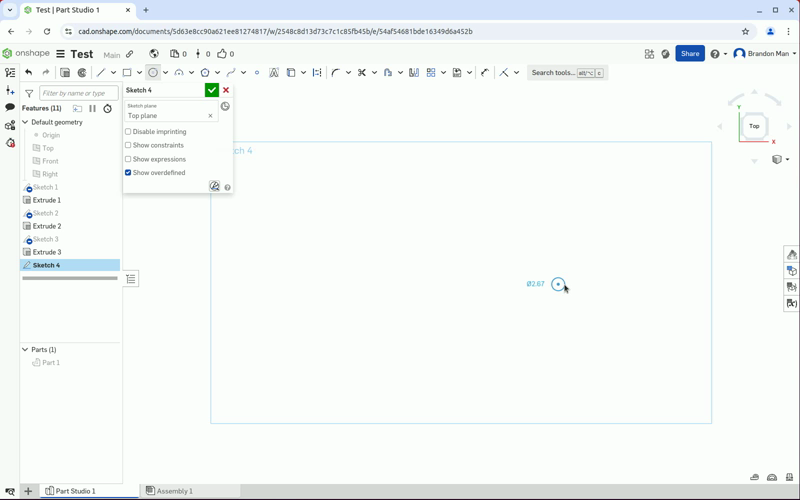
mouse_move(551, 283)
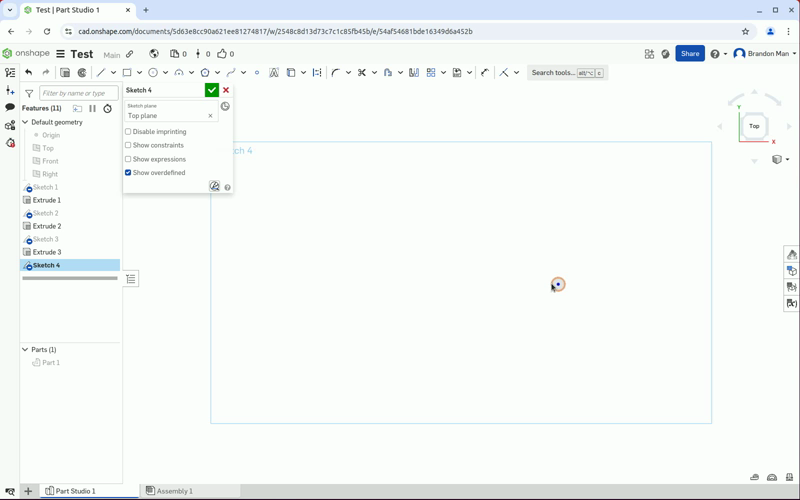
scroll(6)
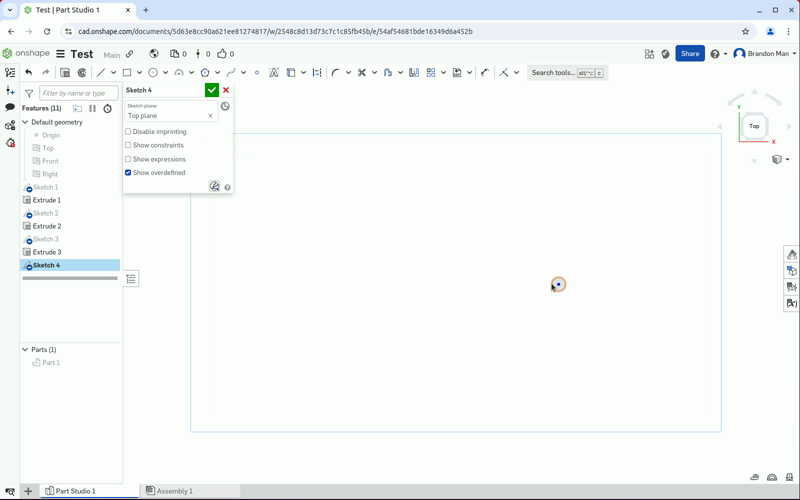
scroll(6)
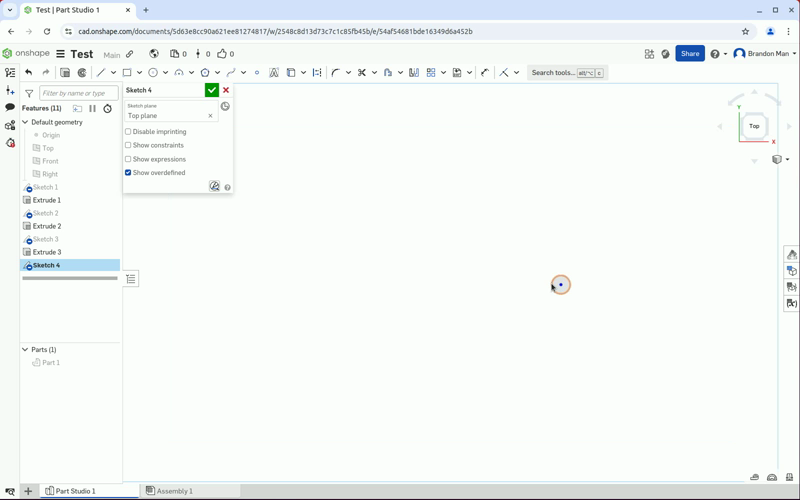
scroll(6)
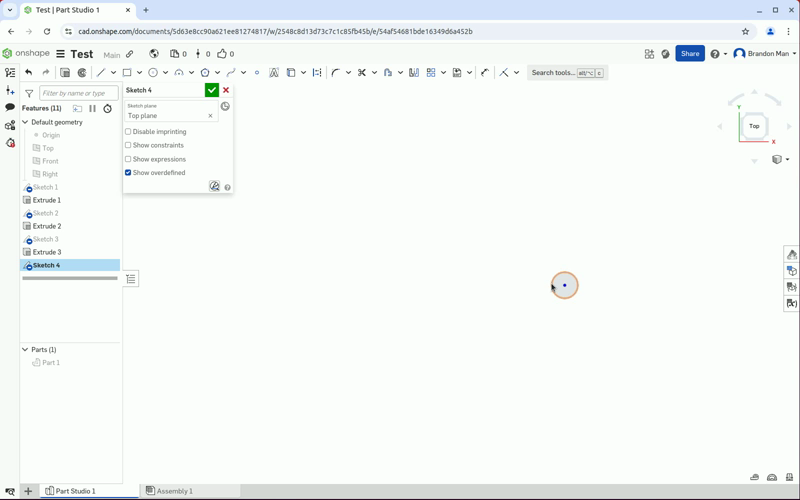
scroll(6)
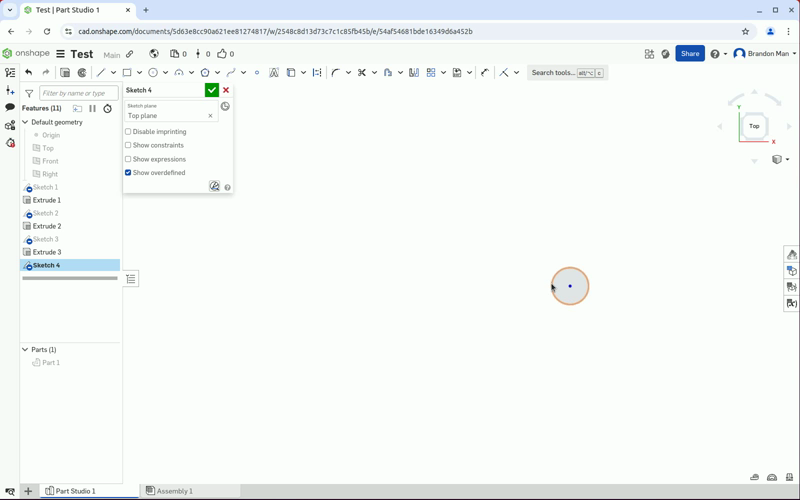
scroll(6)
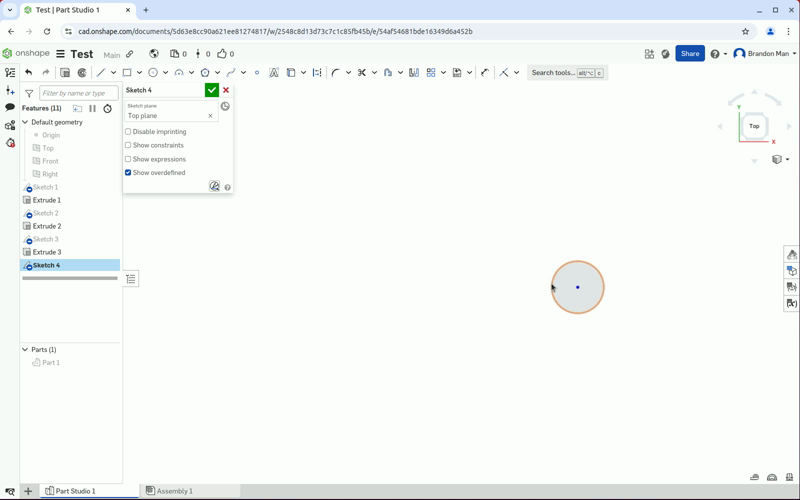
scroll(6)
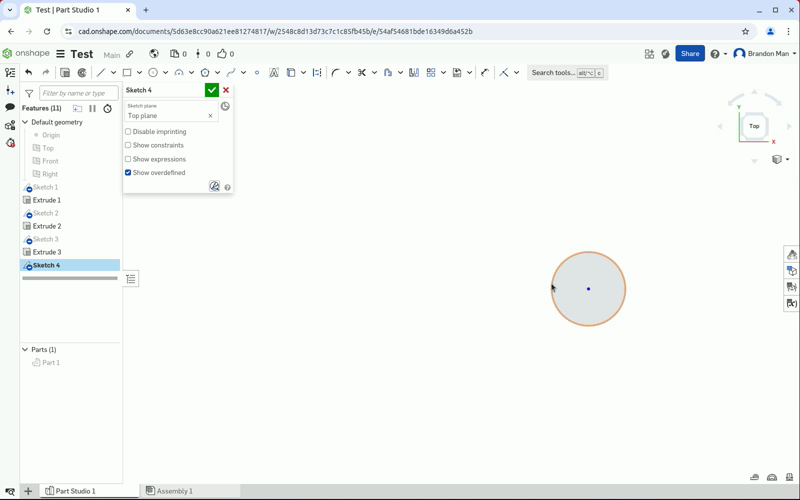
scroll(6)
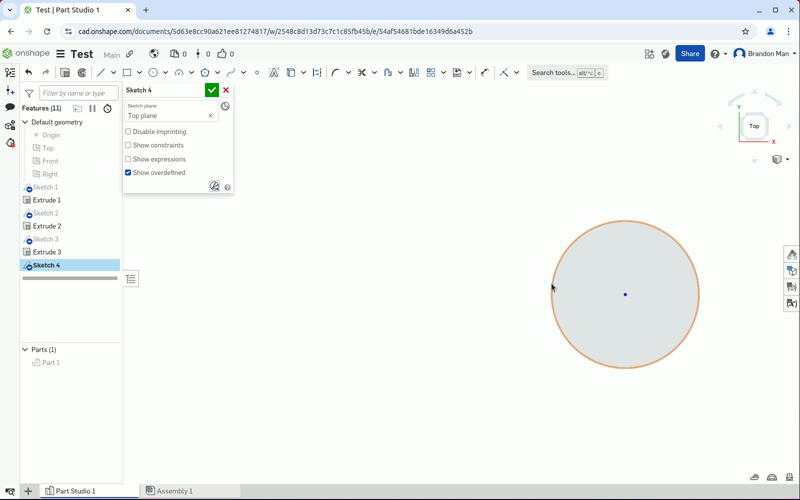
click(551, 283)
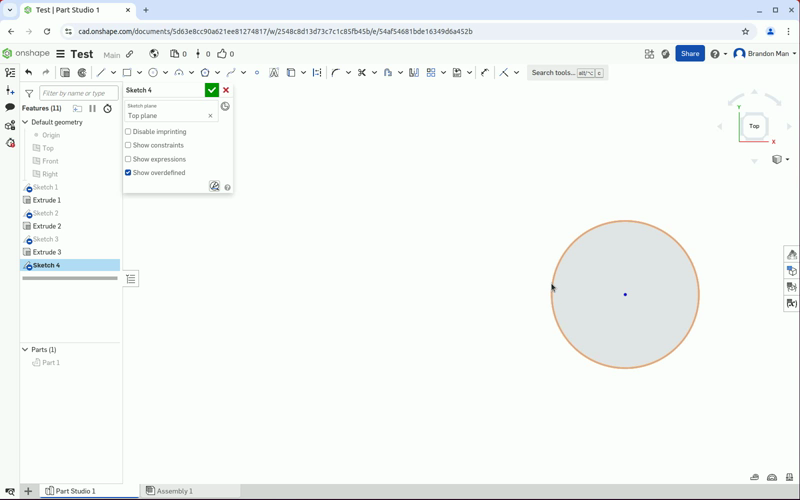
scroll(-6)
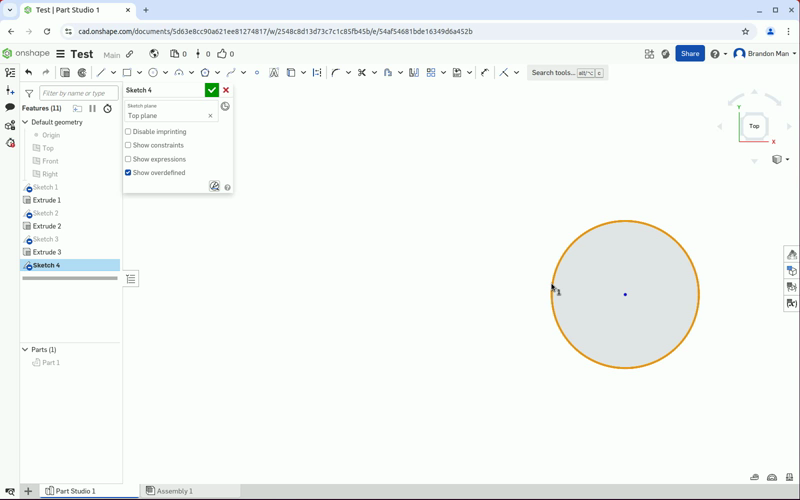
scroll(-6)
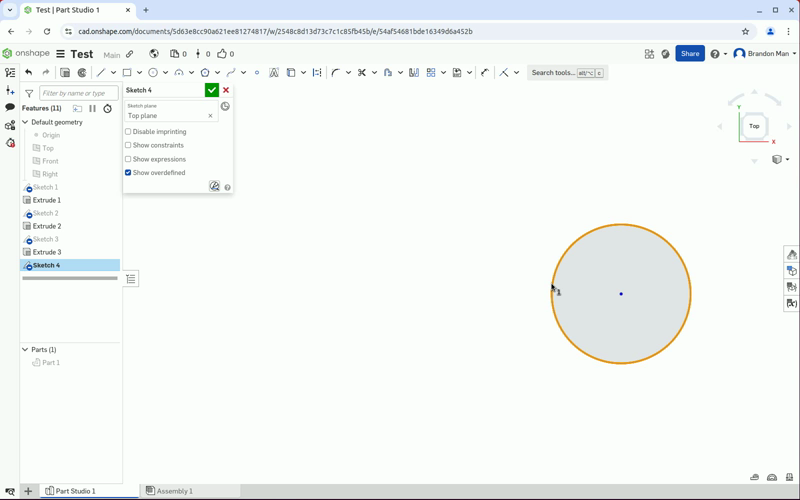
scroll(-6)
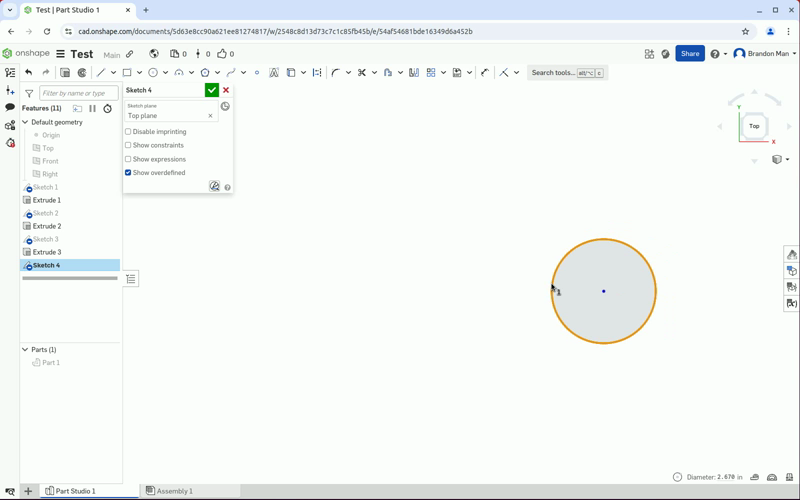
scroll(-6)
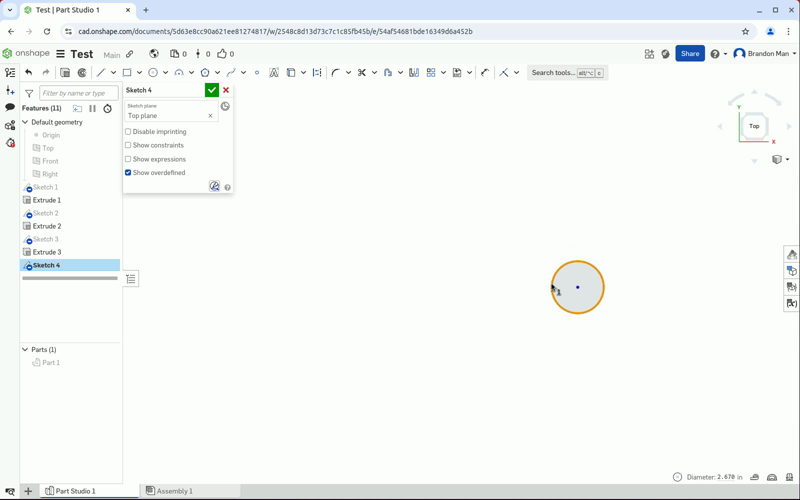
scroll(-6)
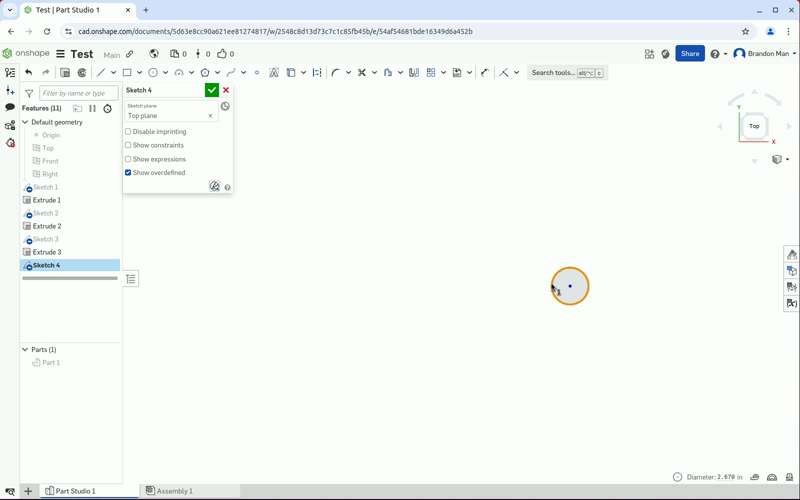
scroll(-6)
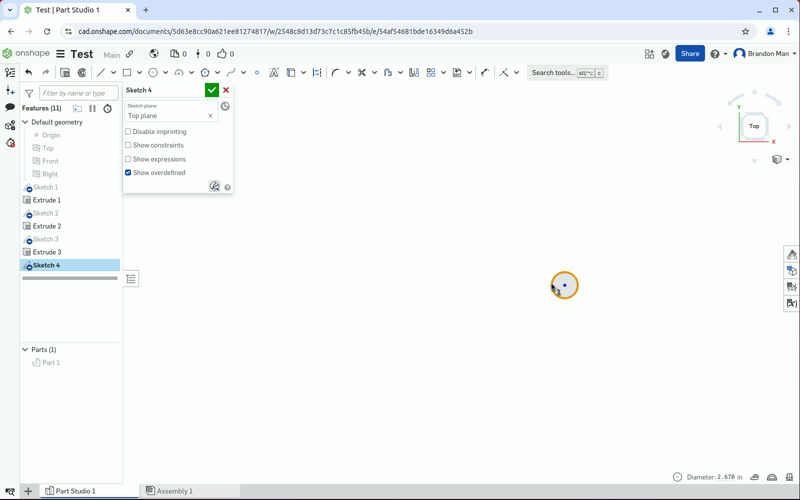
scroll(-6)
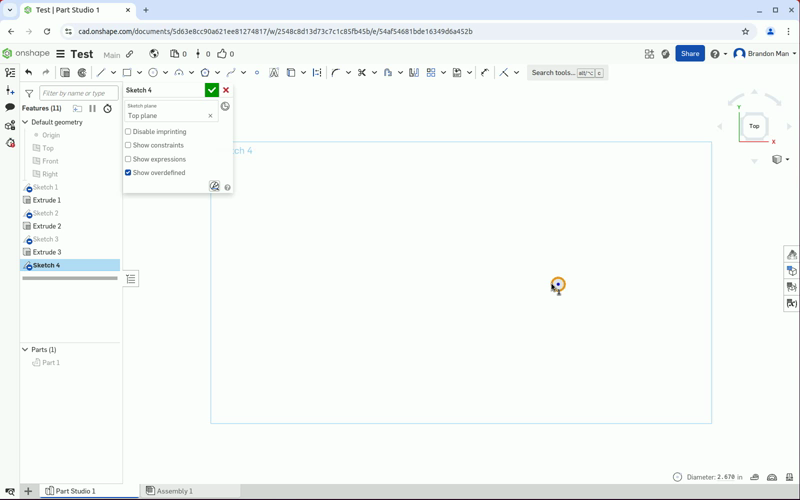
mouse_move(73, 352)
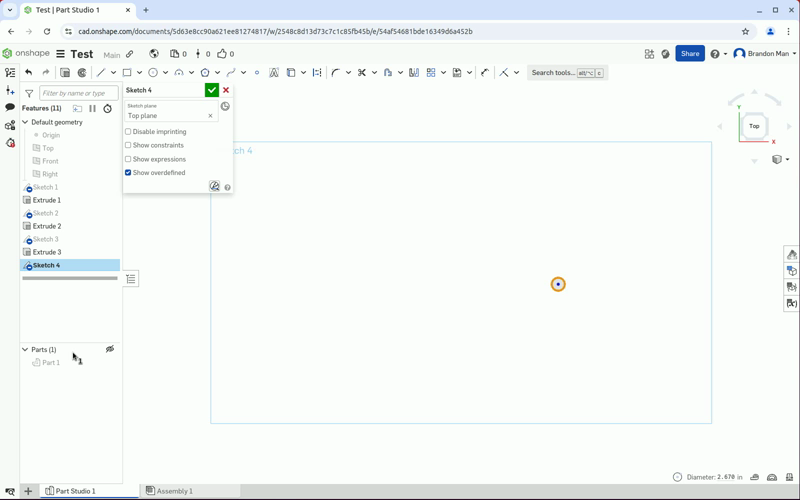
key(shift+y)
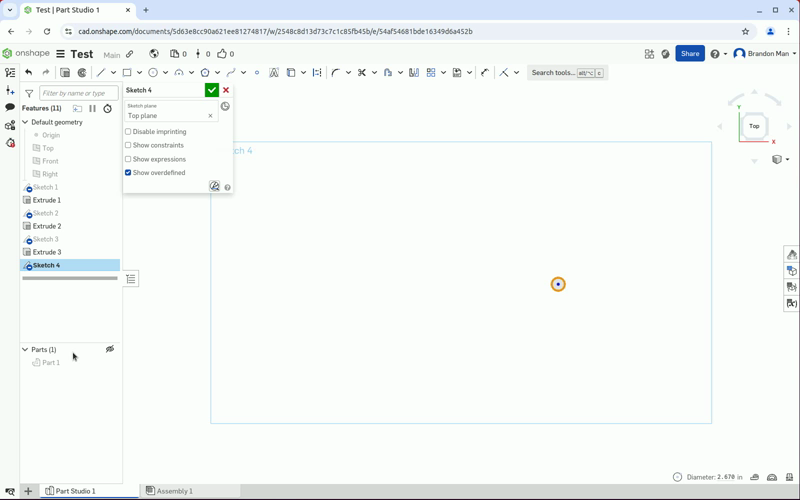
key(shift+e)
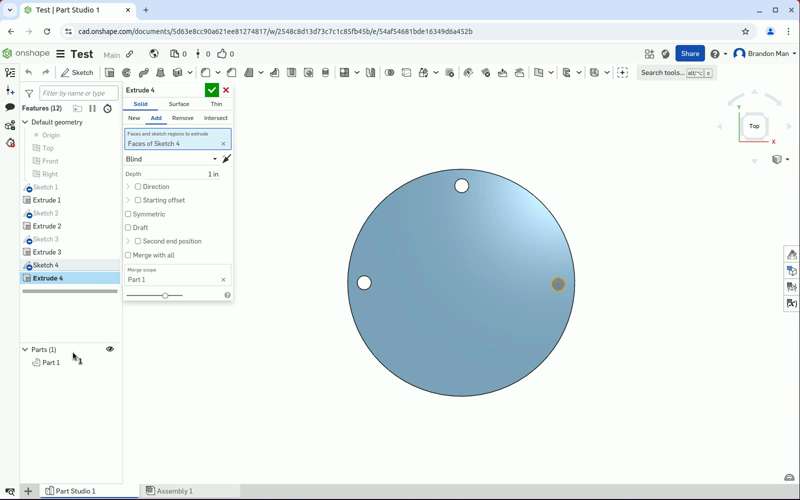
mouse_move(143, 106)
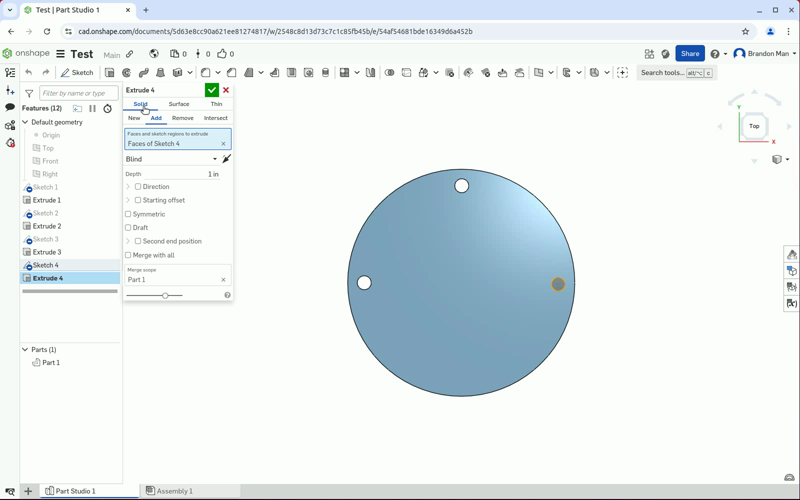
click(143, 106)
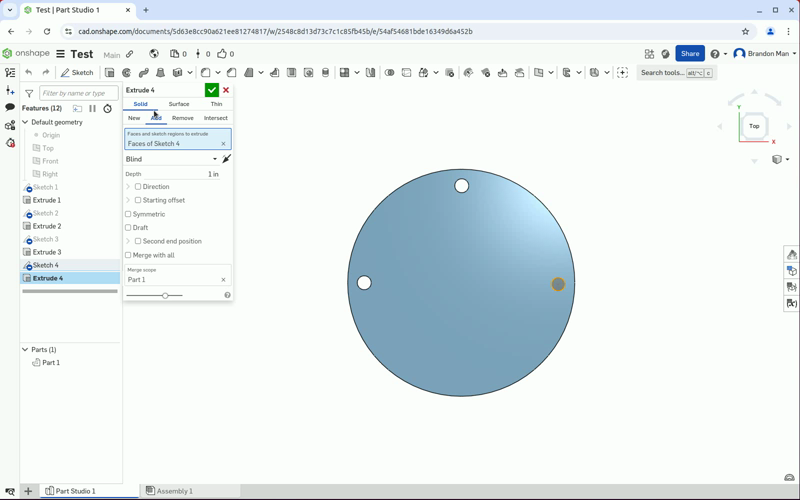
mouse_move(186, 120)
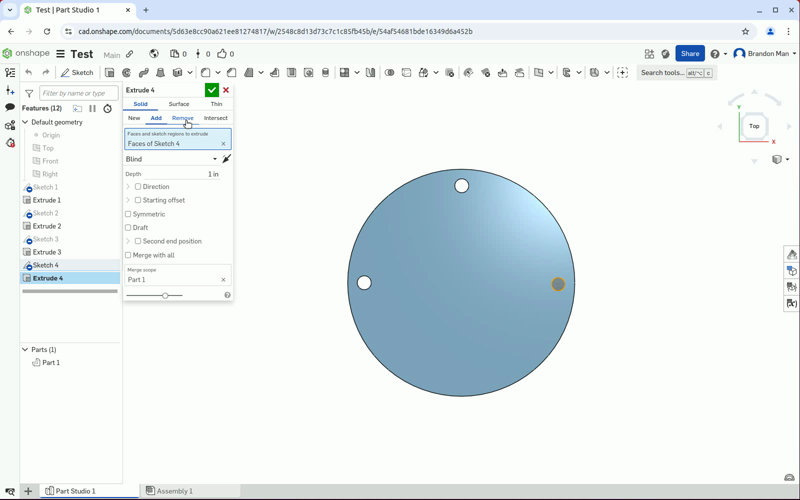
click(186, 120)
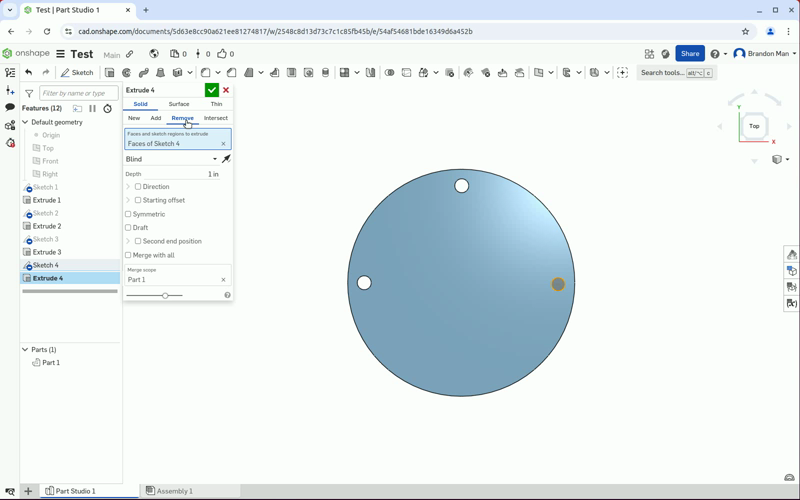
key(tab, 4)
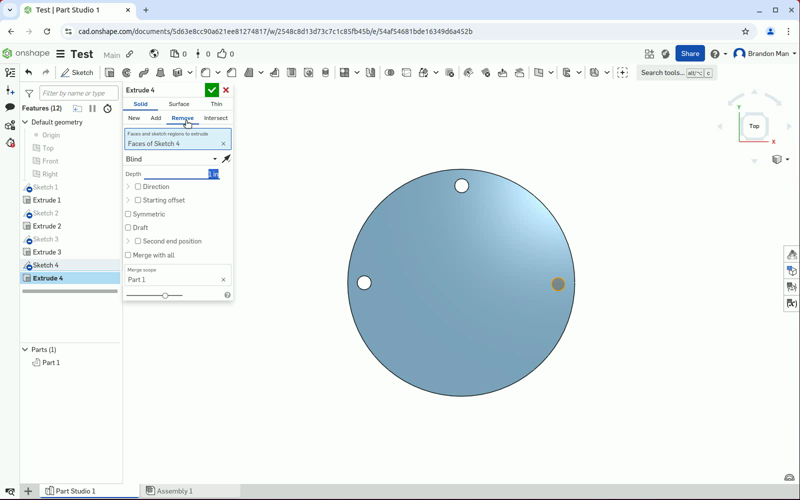
text(2.889)
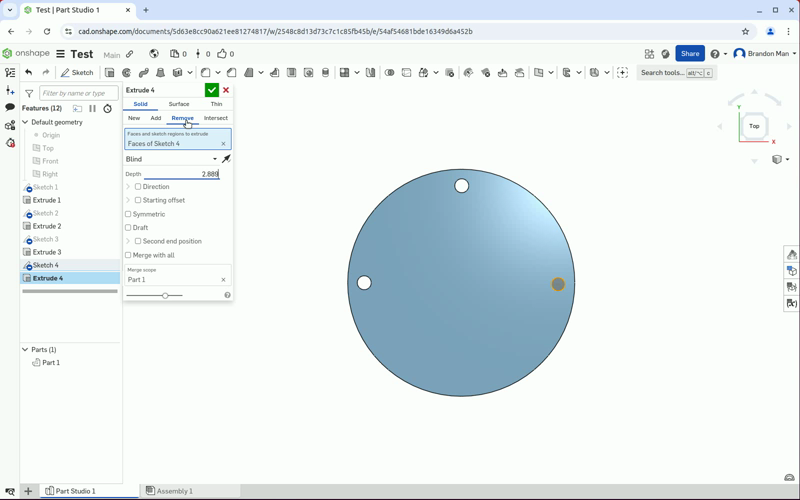
key(tab, 6)
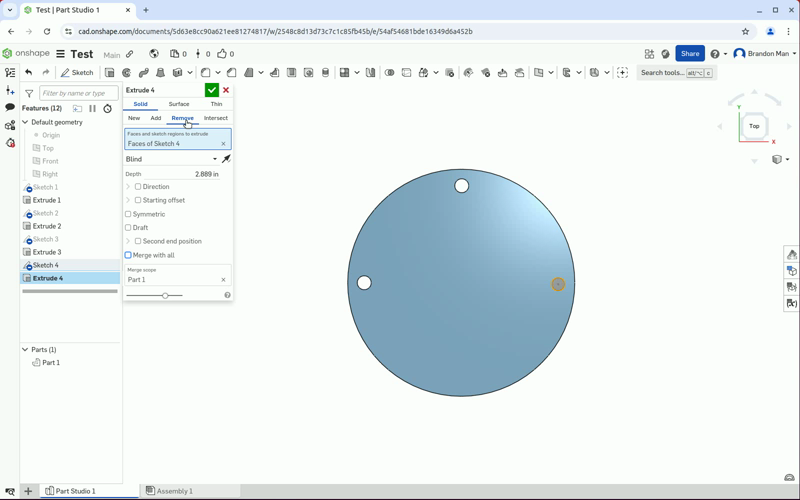
key(space)
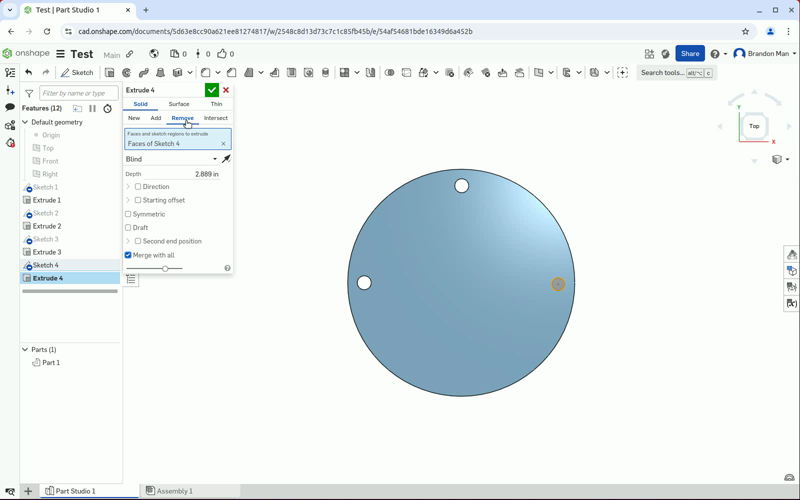
key(enter)
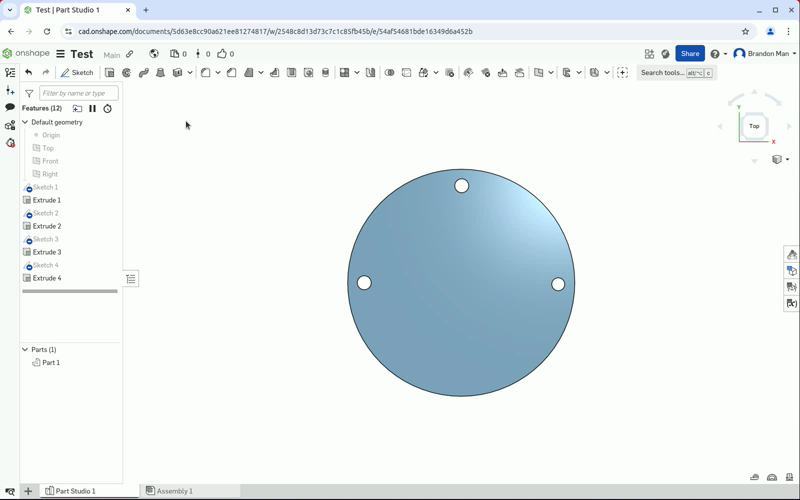
key(shift+h)
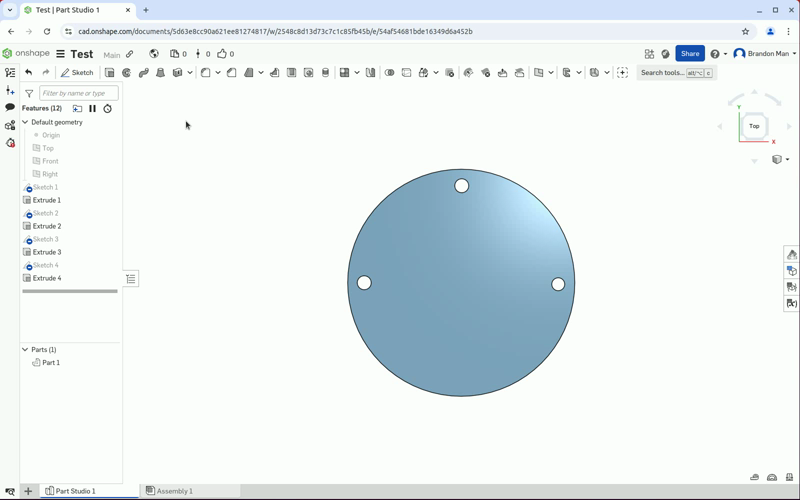
key(shift+h)
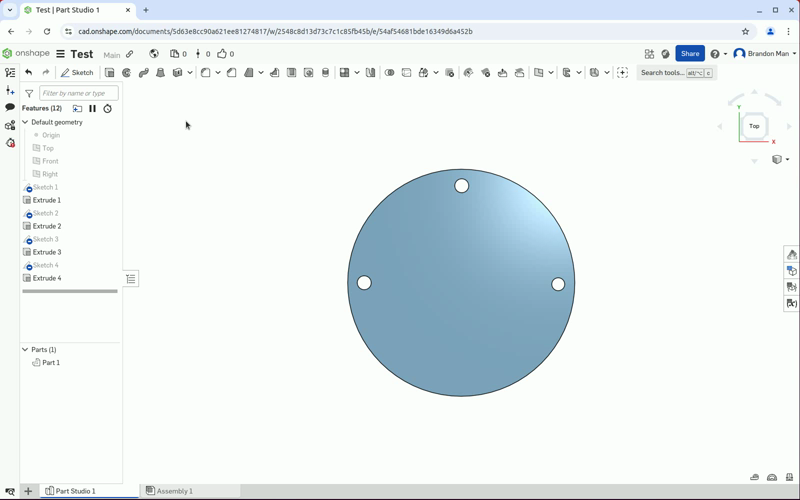
mouse_move(73, 189)
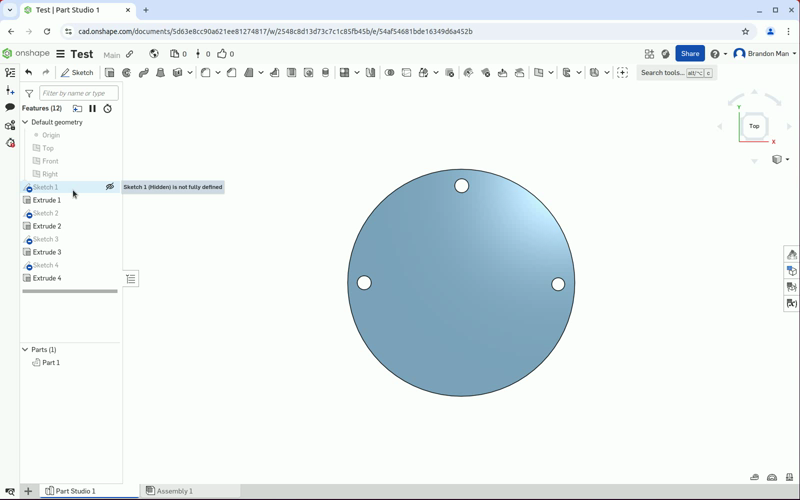
click(73, 189)
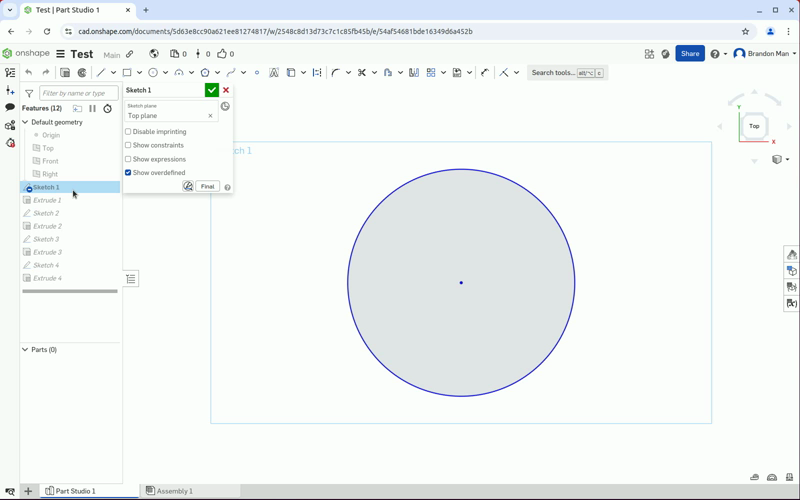
mouse_move(229, 92)
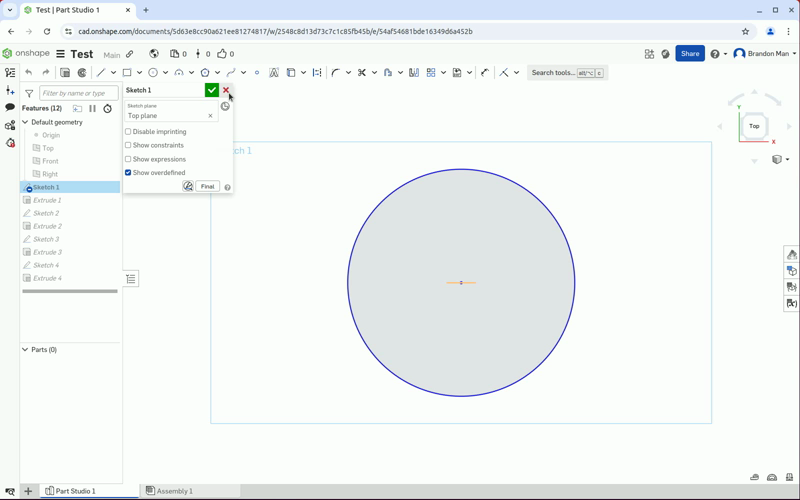
click(229, 92)
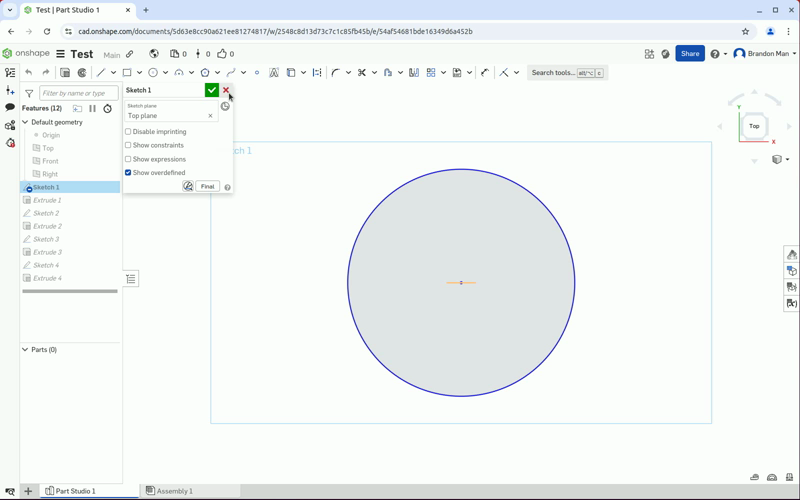
key(shift+s)
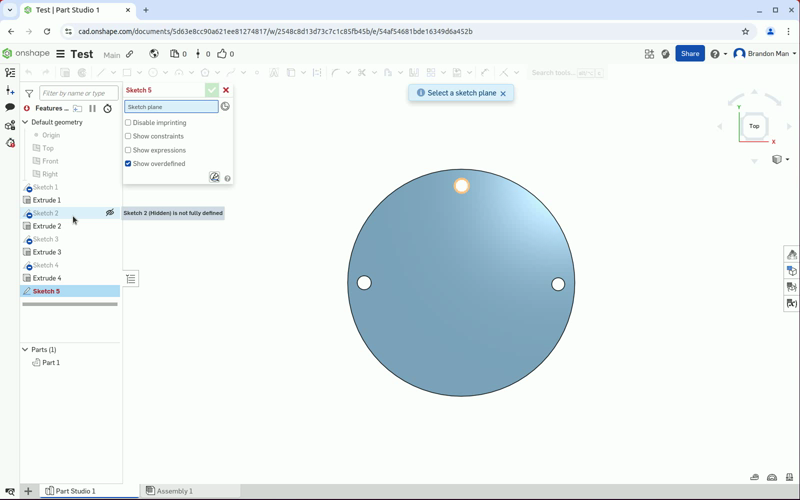
scroll(3)
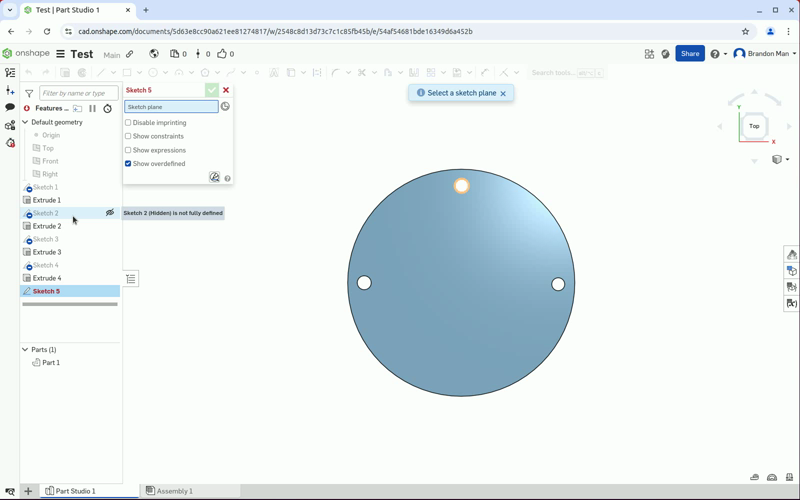
mouse_move(73, 150)
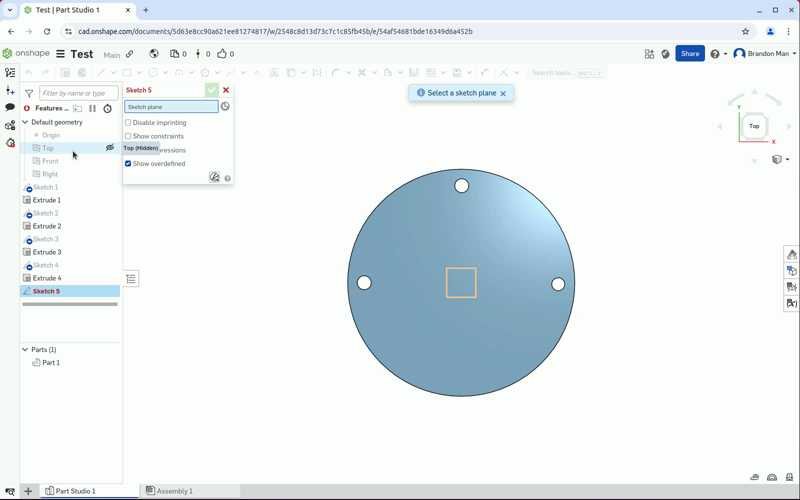
click(73, 150)
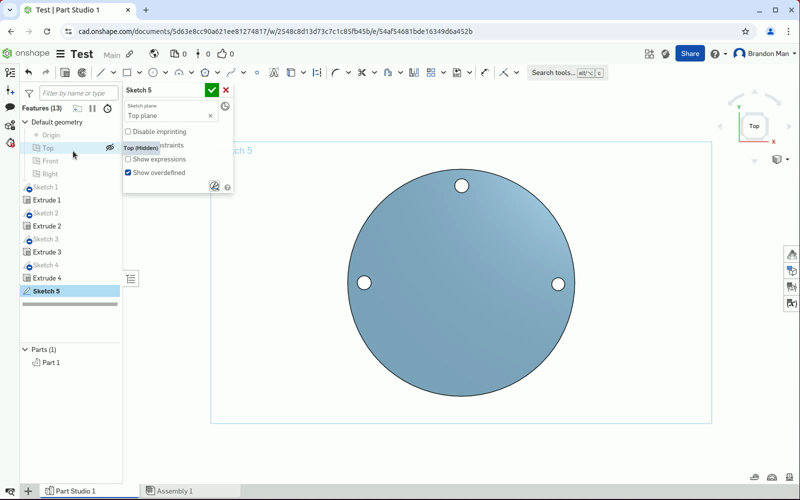
mouse_move(73, 352)
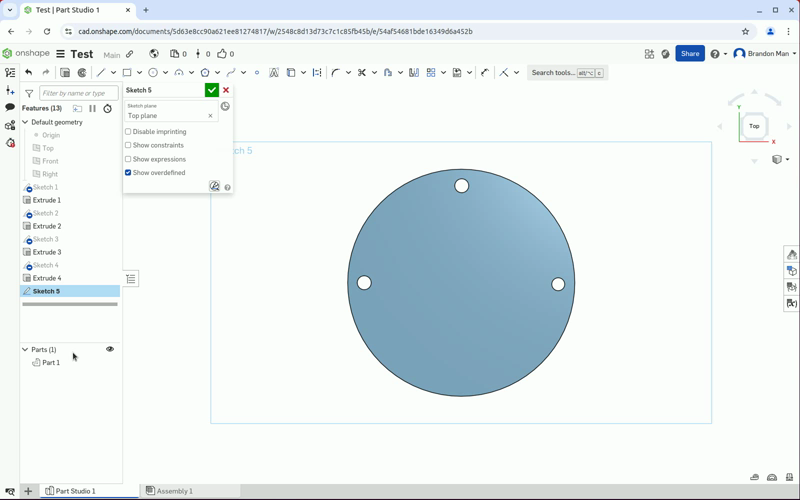
key(y)
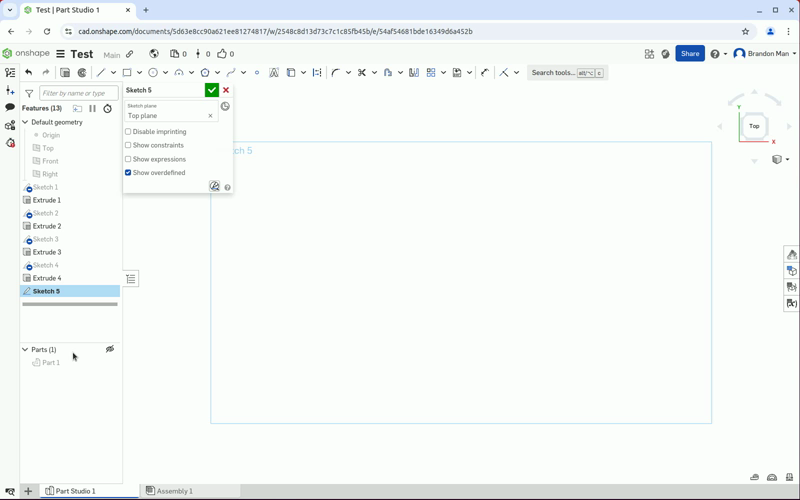
key(c)
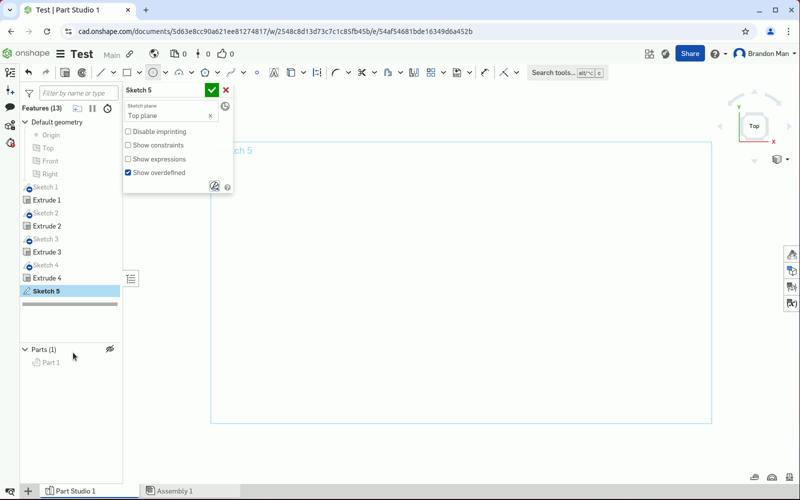
key_down(shift)
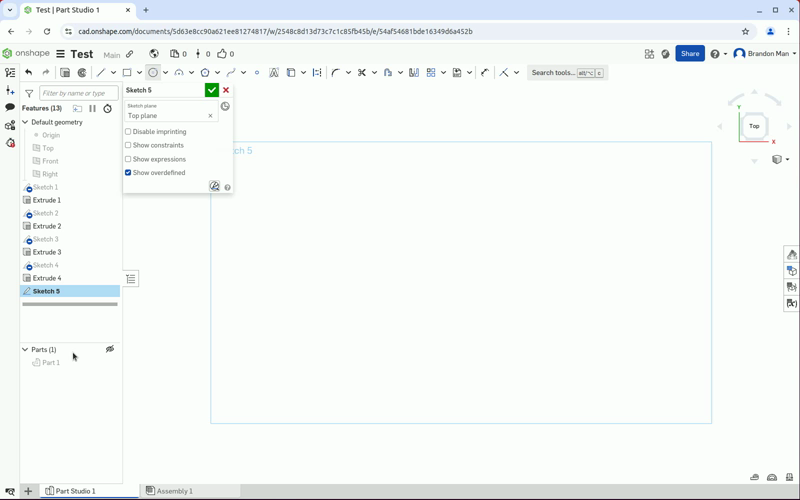
mouse_move(461, 282)
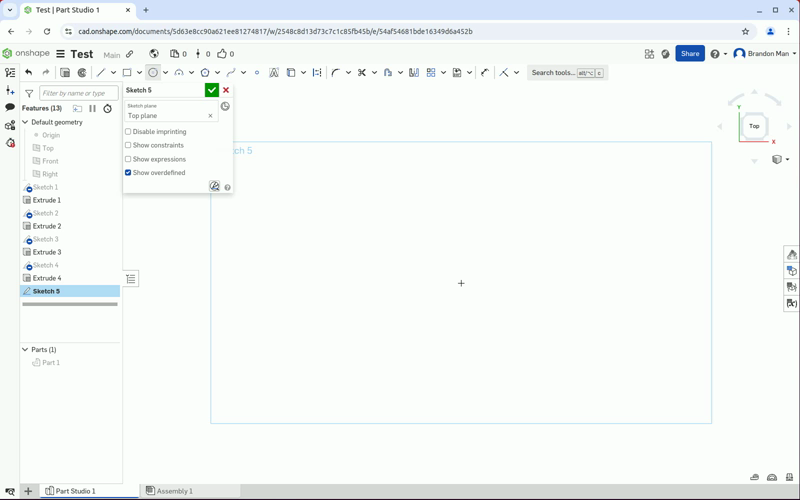
click(461, 282)
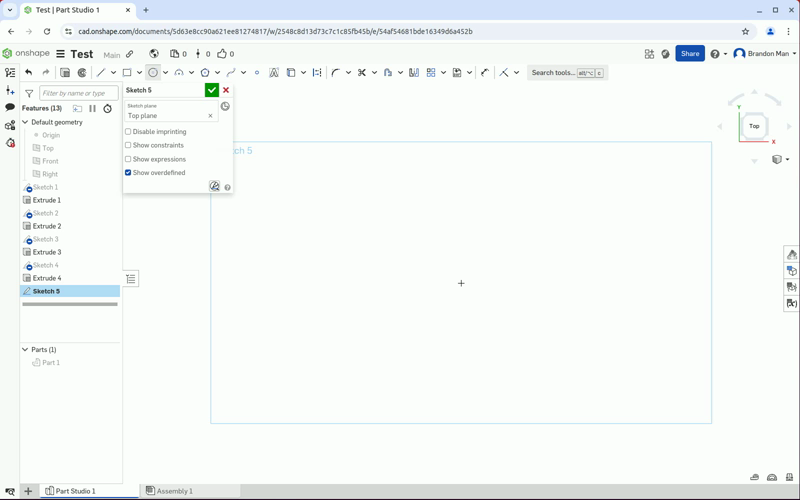
key_up(shift)
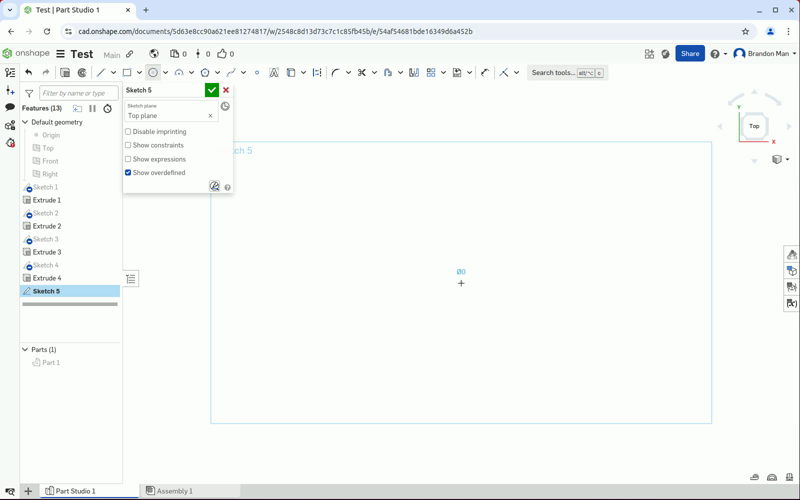
mouse_move(472, 282)
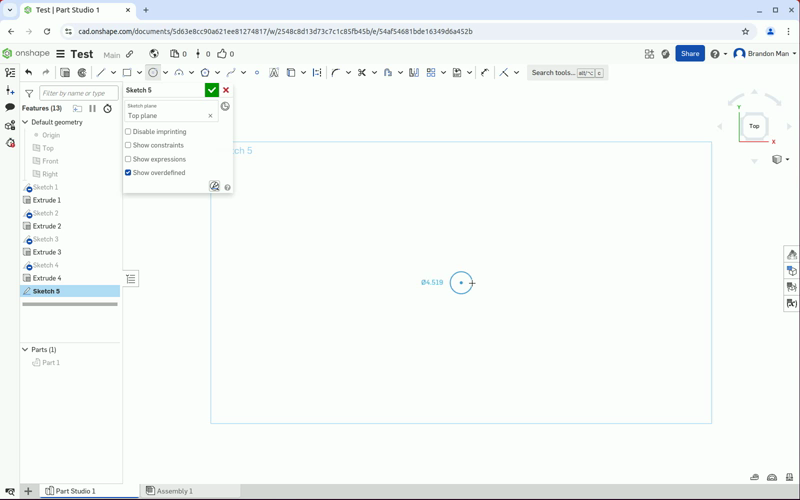
click(472, 282)
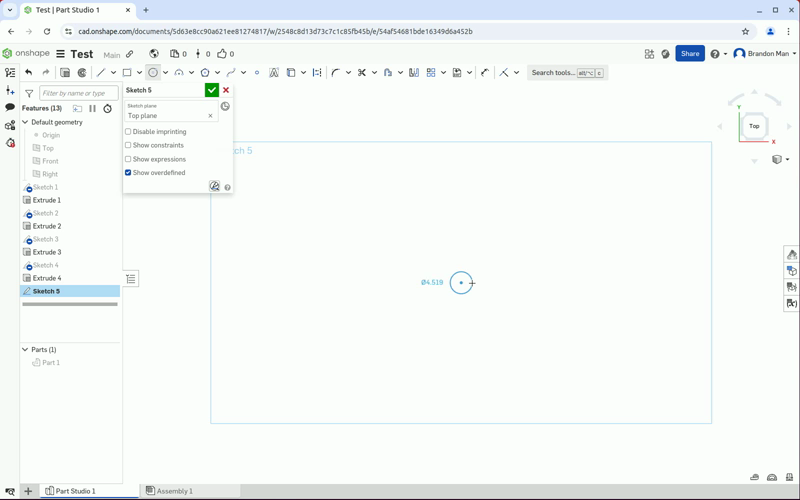
key(esc)
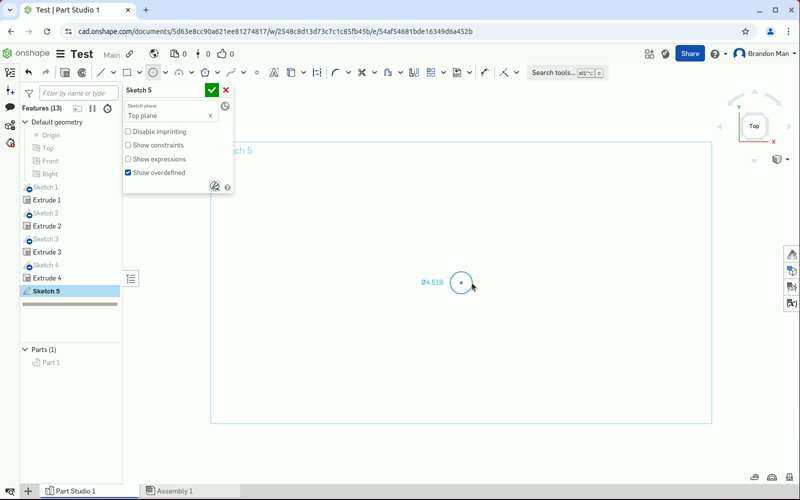
mouse_move(452, 287)
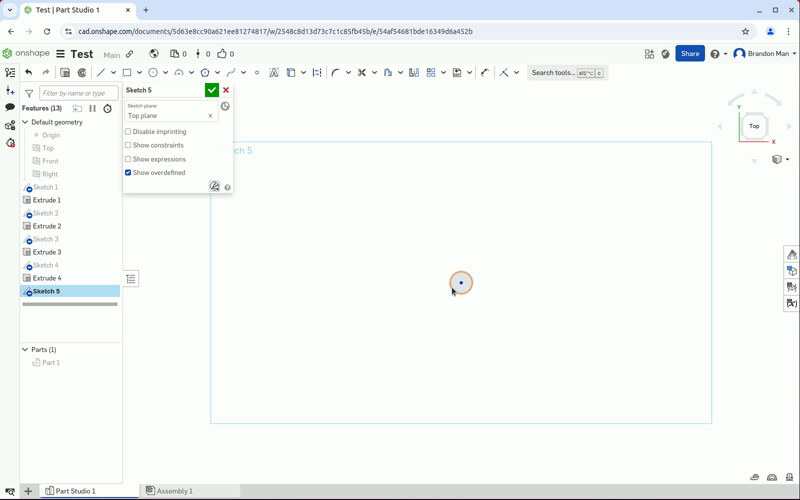
scroll(6)
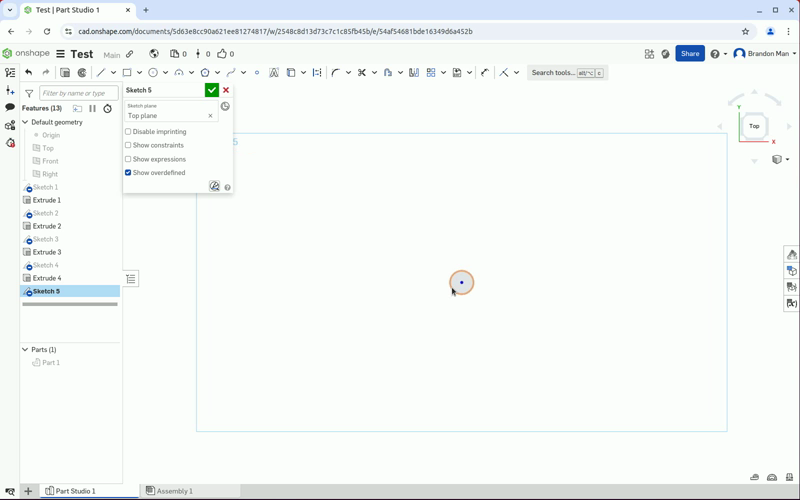
scroll(6)
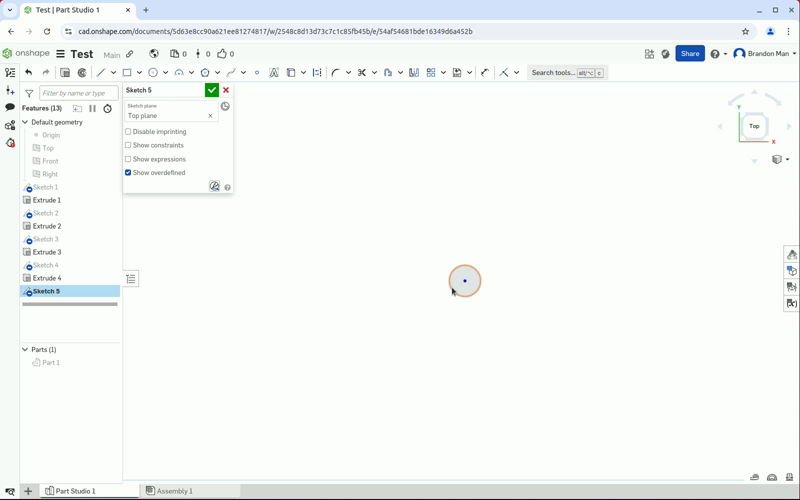
scroll(6)
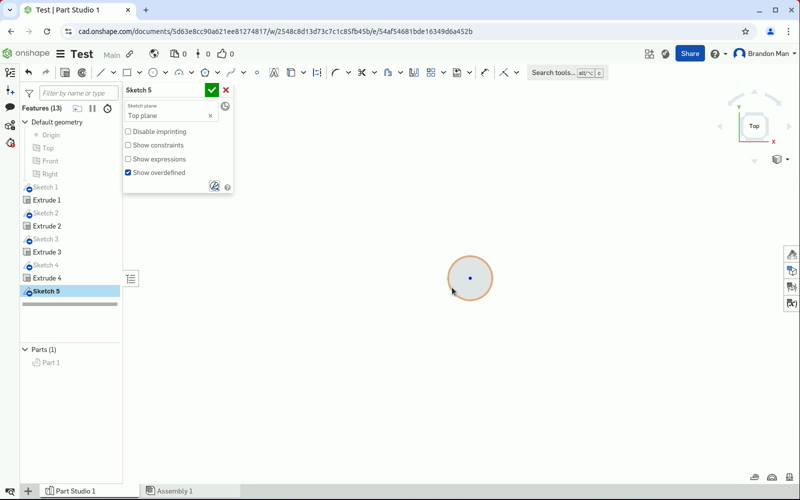
scroll(6)
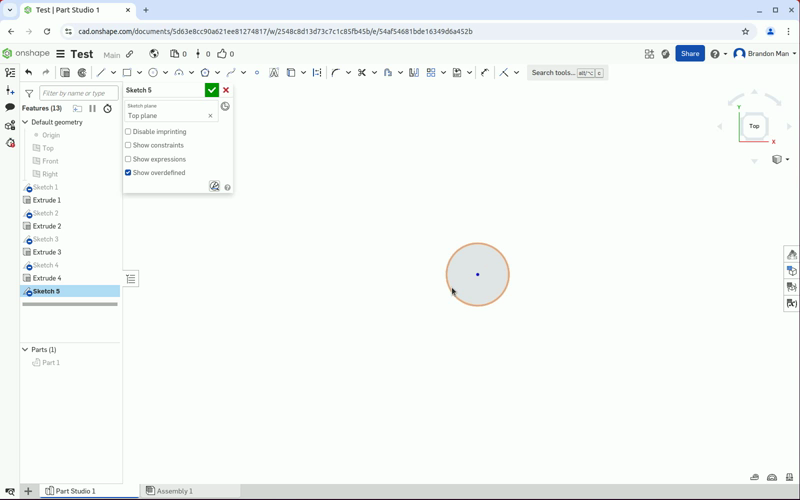
scroll(6)
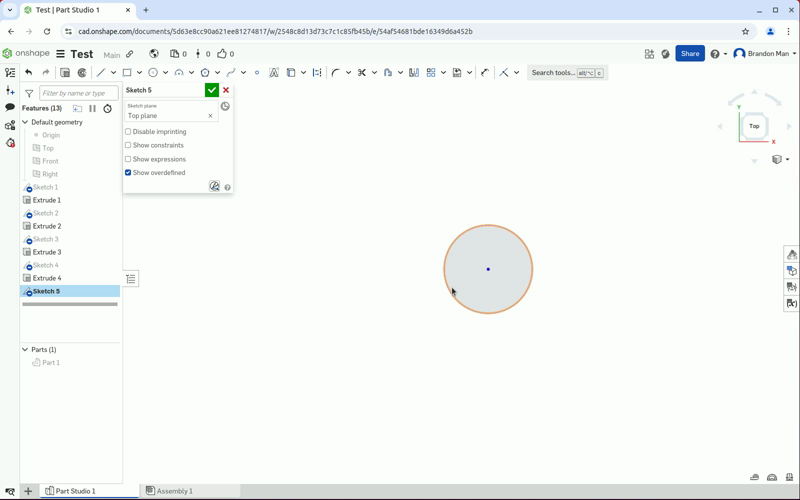
scroll(6)
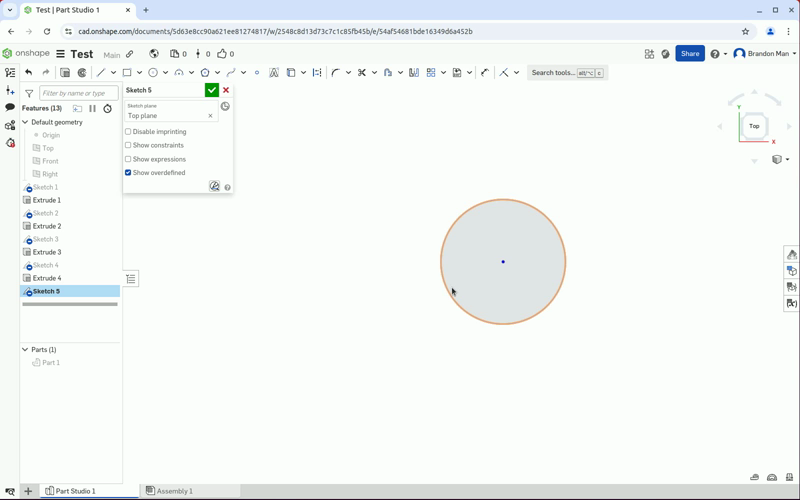
scroll(6)
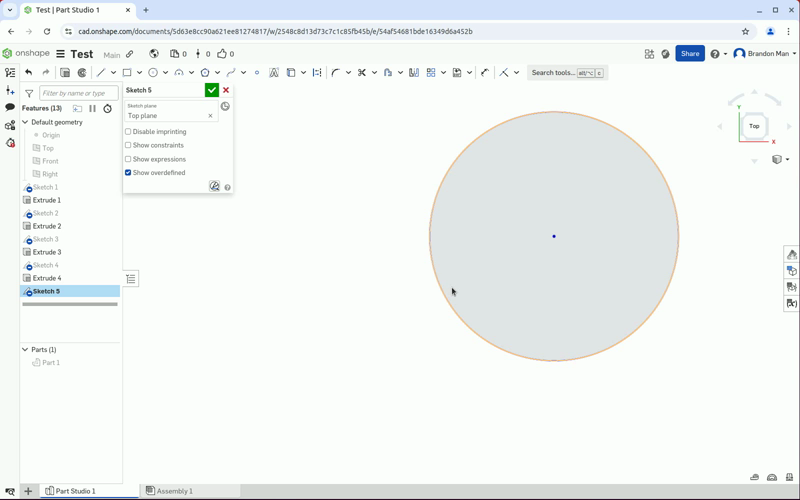
click(452, 287)
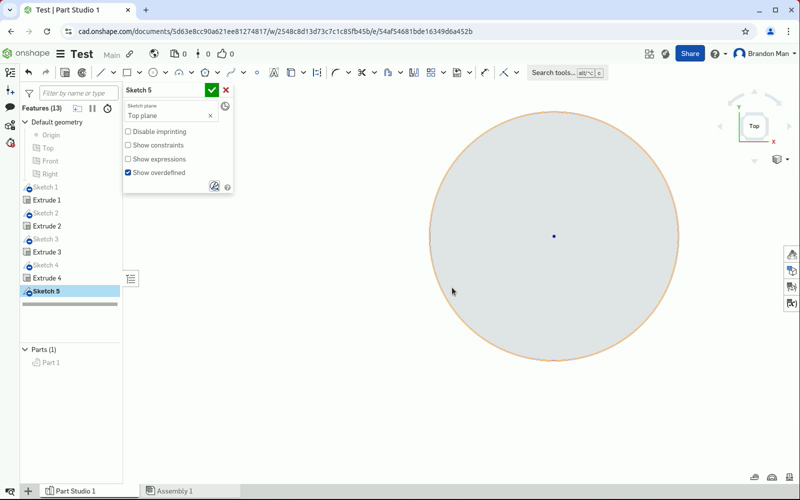
scroll(-6)
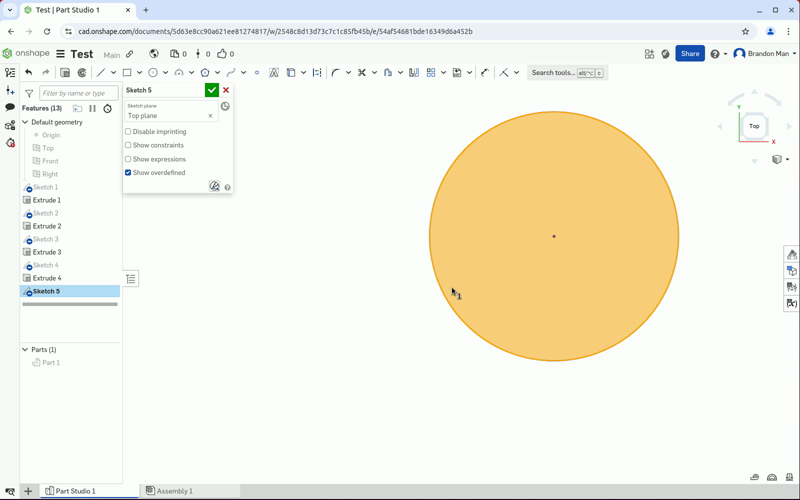
scroll(-6)
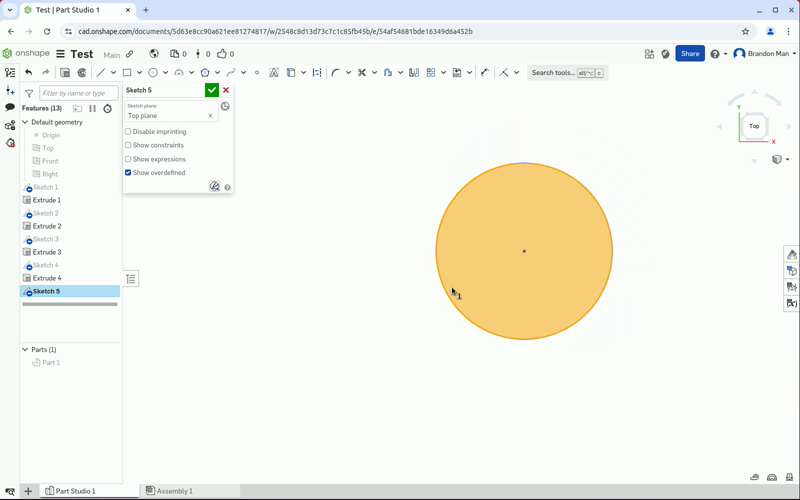
scroll(-6)
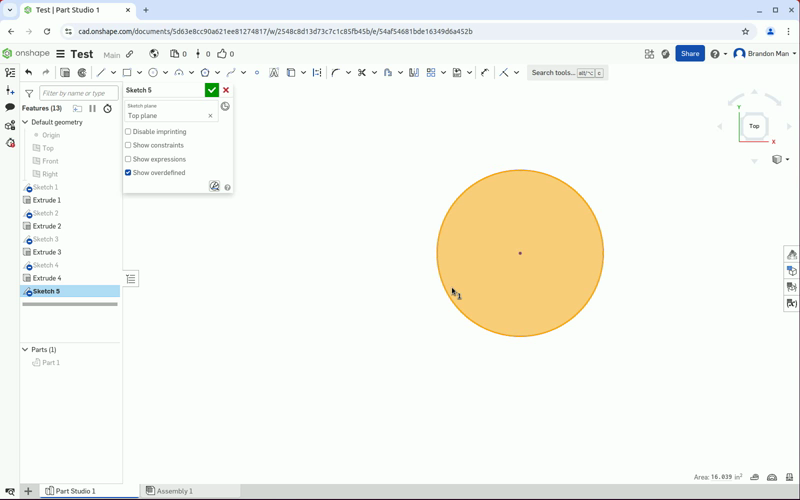
scroll(-6)
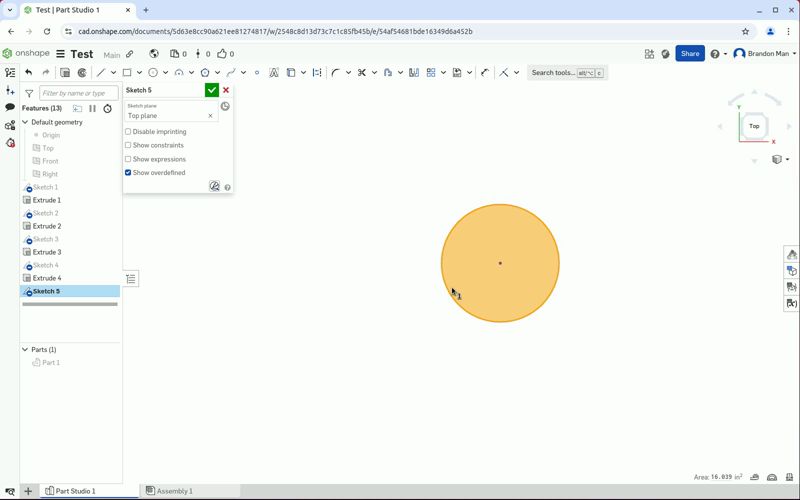
scroll(-6)
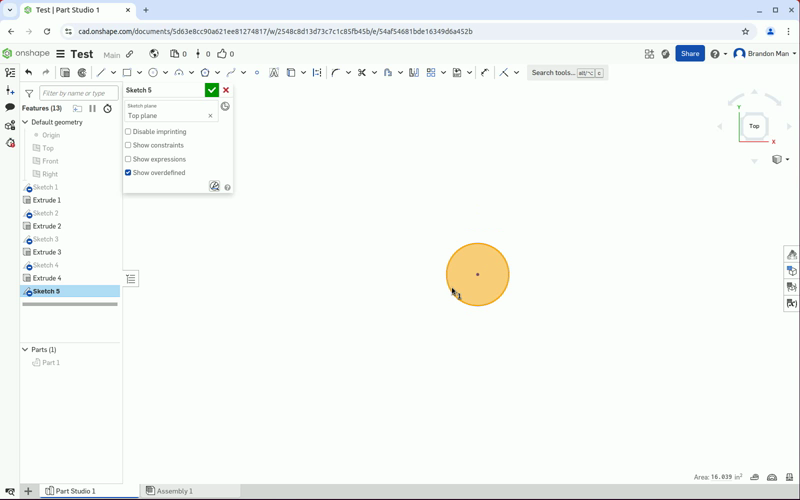
scroll(-6)
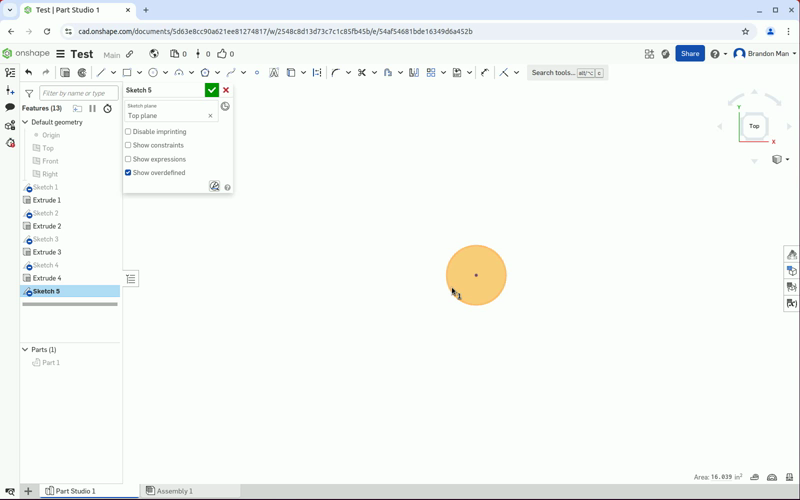
scroll(-6)
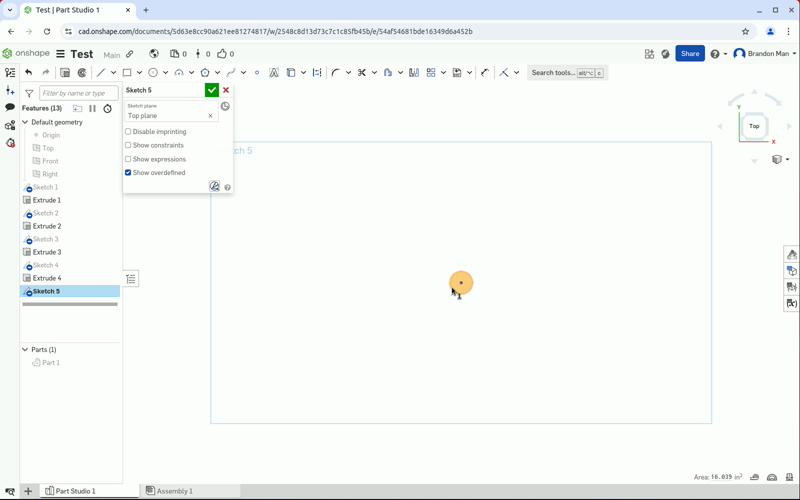
mouse_move(73, 352)
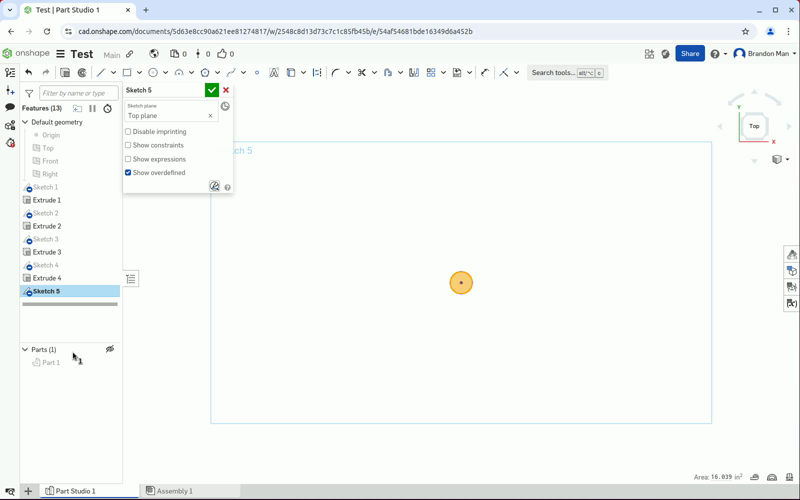
key(shift+y)
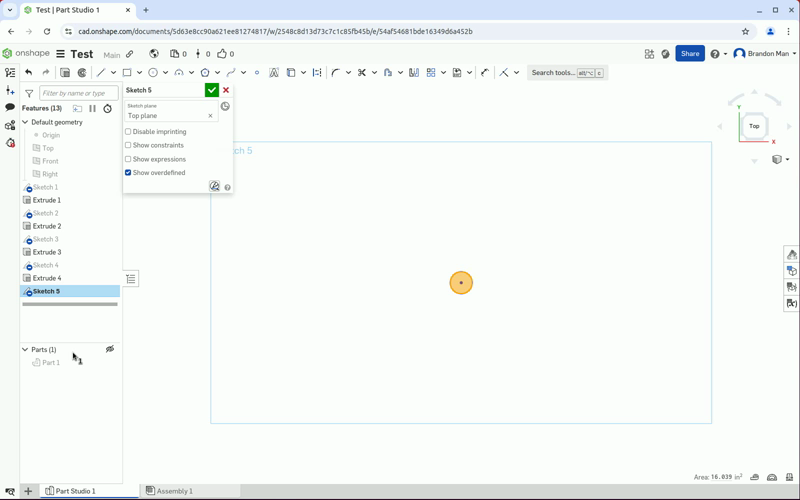
key(shift+e)
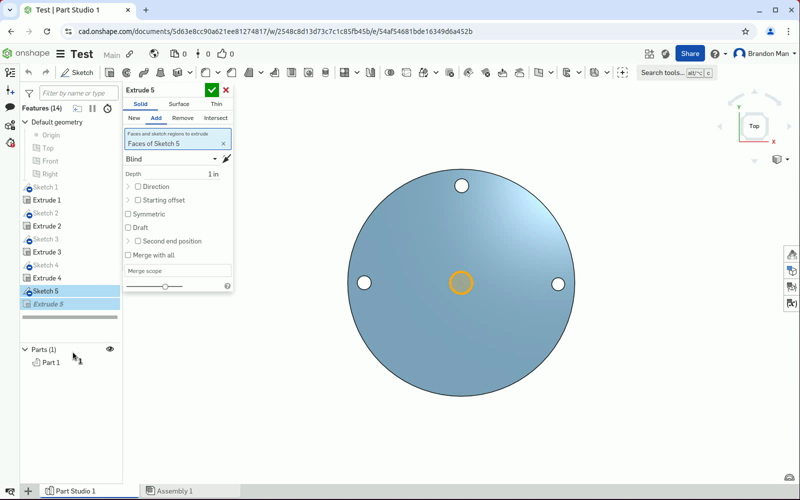
mouse_move(143, 106)
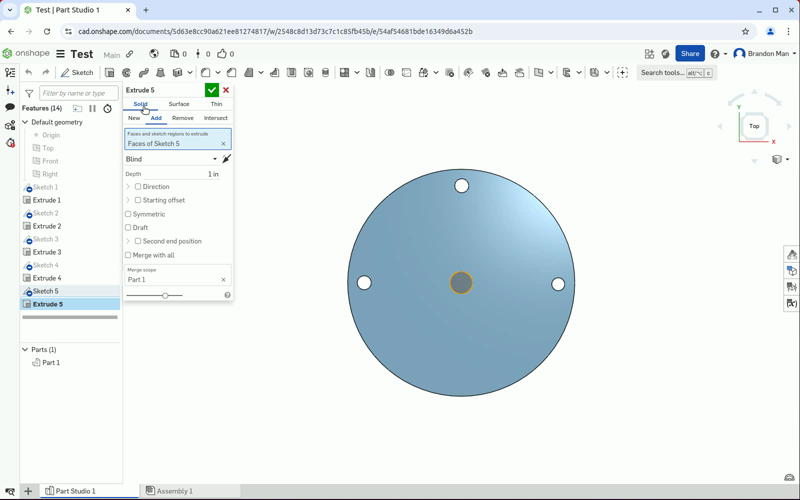
click(143, 106)
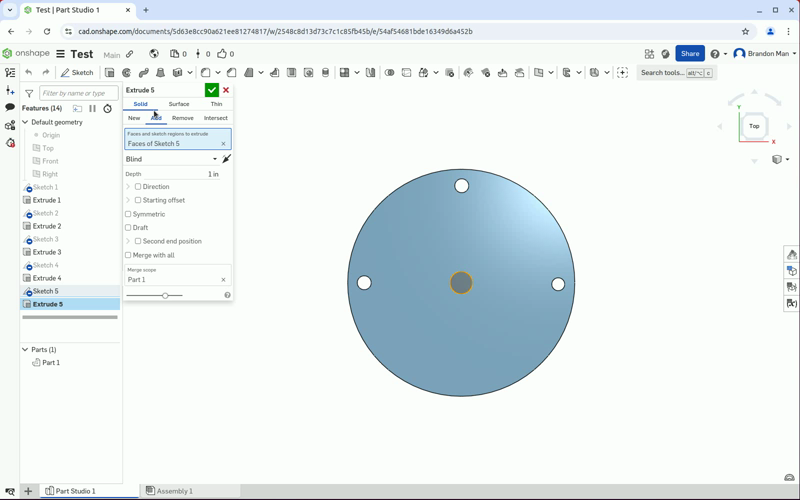
mouse_move(186, 120)
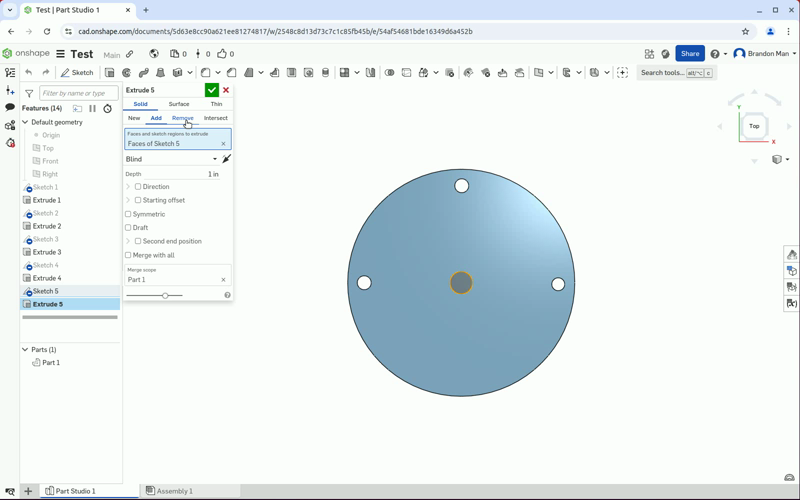
click(186, 120)
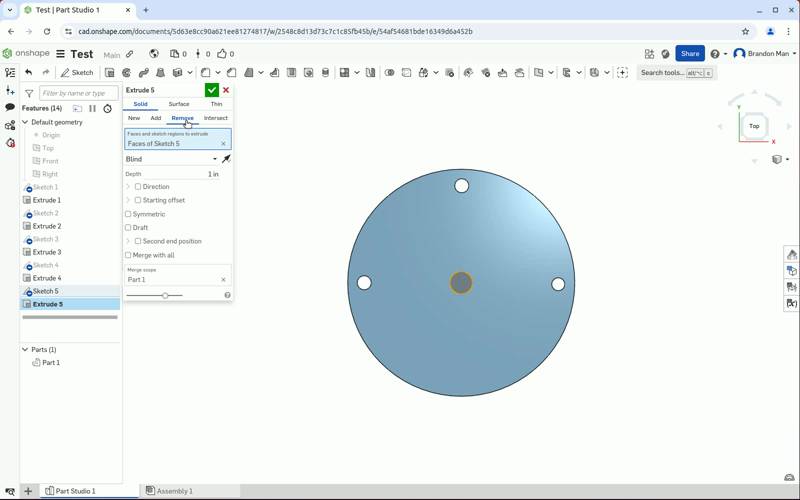
key(tab, 4)
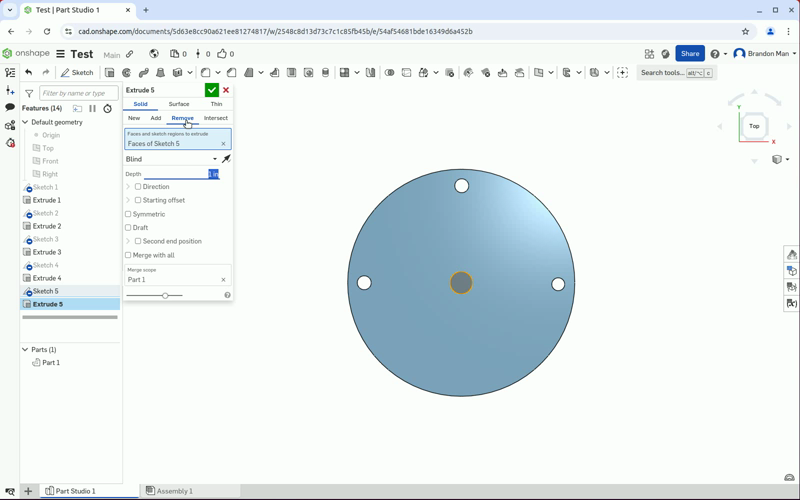
text(3.129)
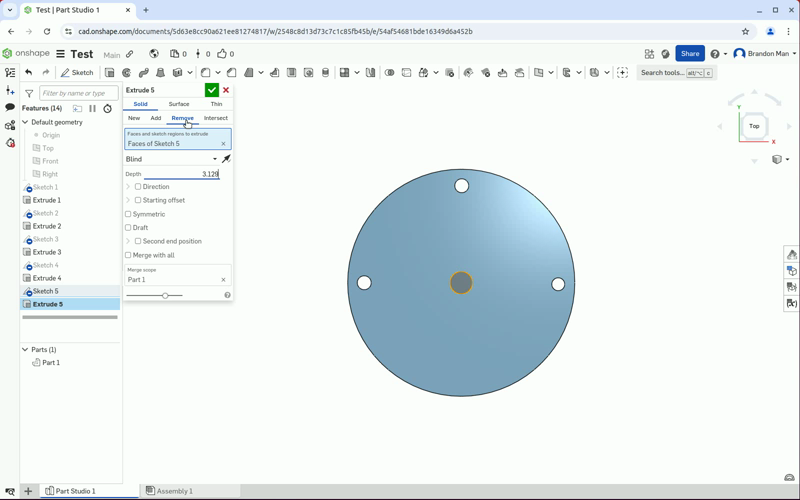
key(tab, 6)
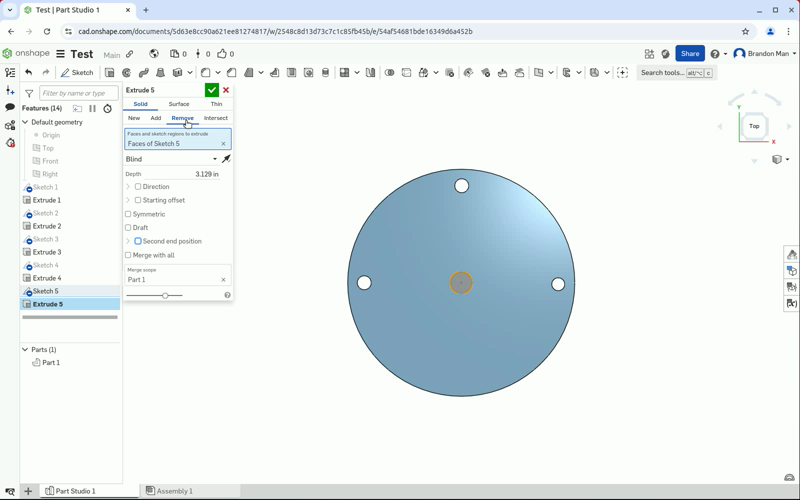
key(space)
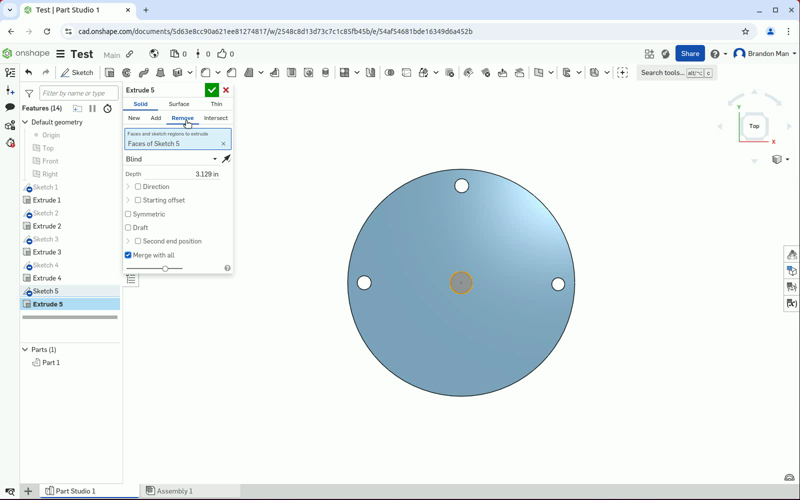
key(enter)
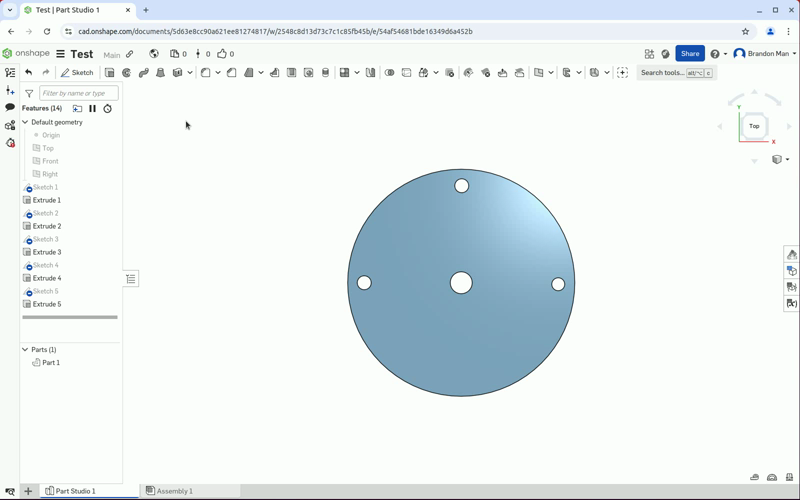
key(shift+h)
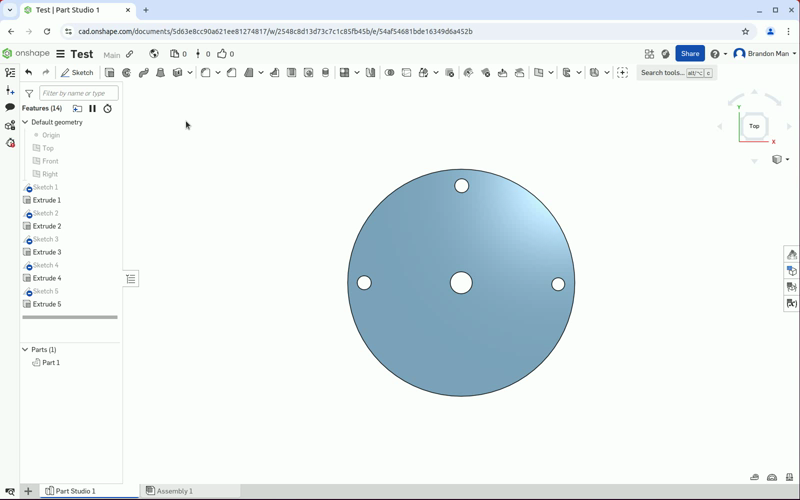
key(shift+h)
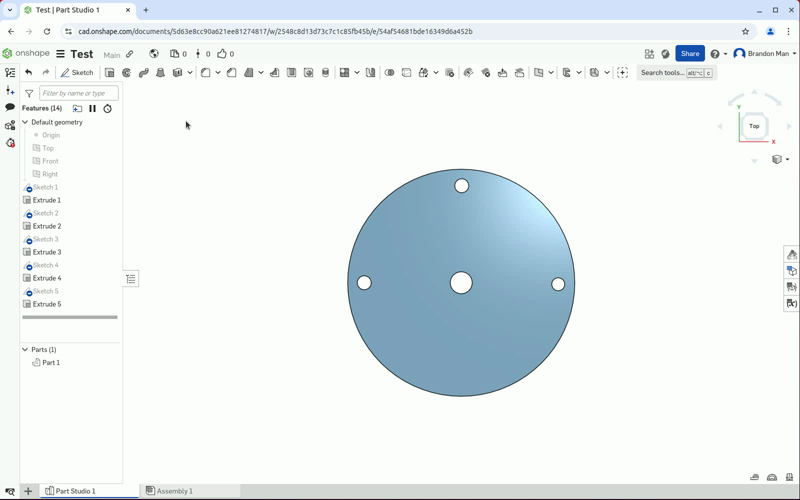
mouse_move(73, 189)
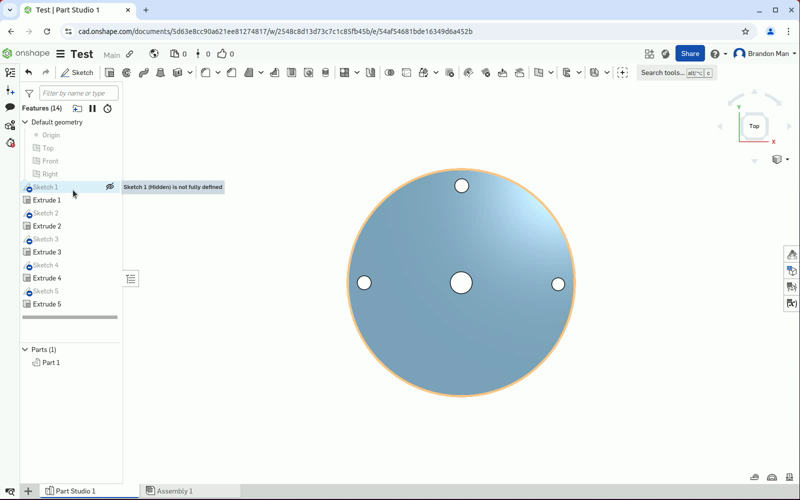
click(73, 189)
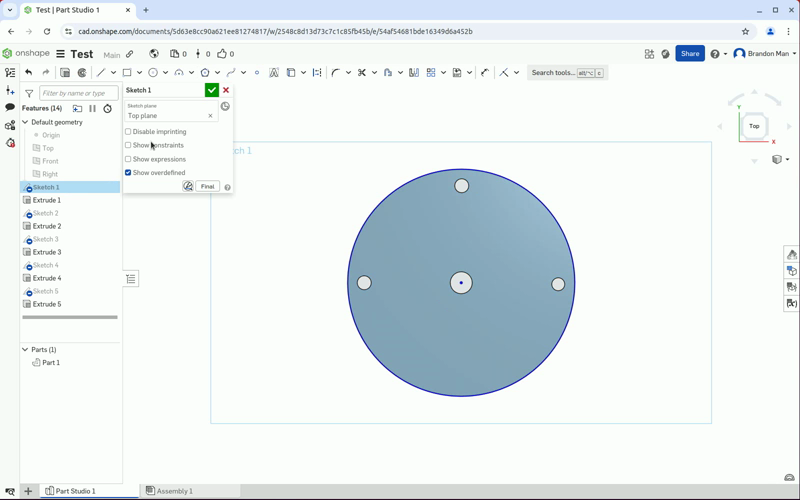
mouse_move(229, 92)
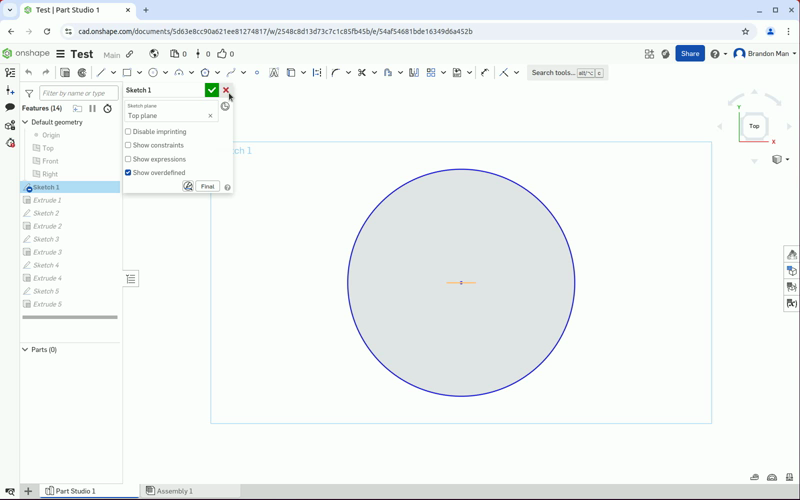
click(229, 92)
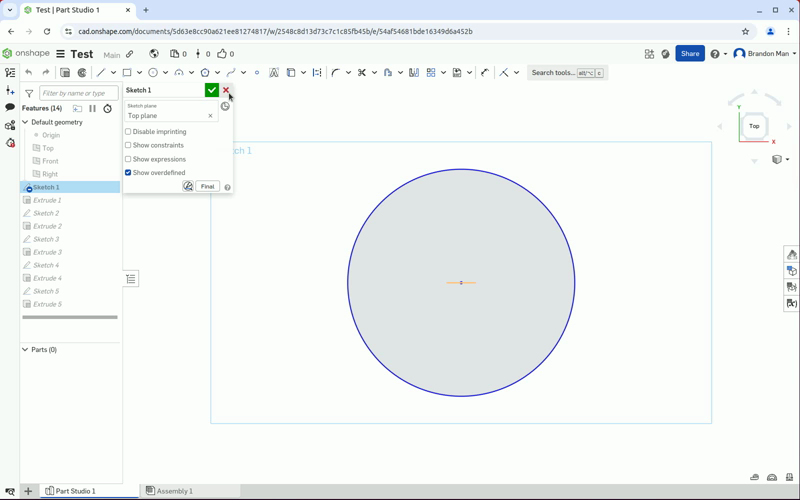
key(shift+s)
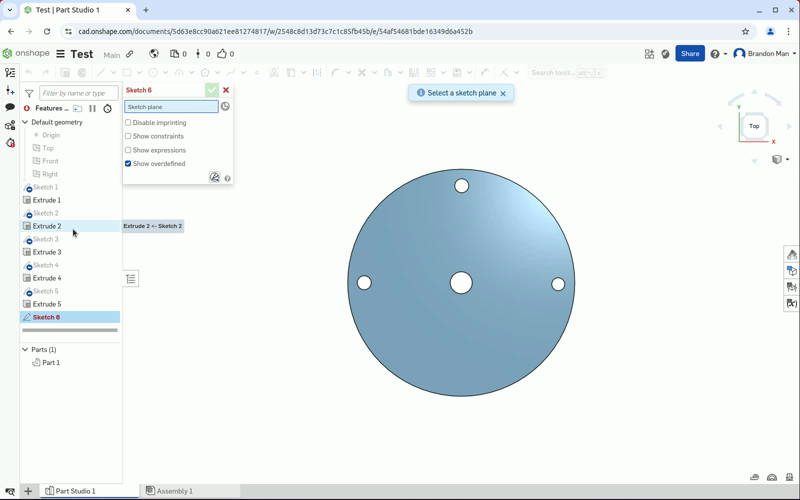
scroll(3)
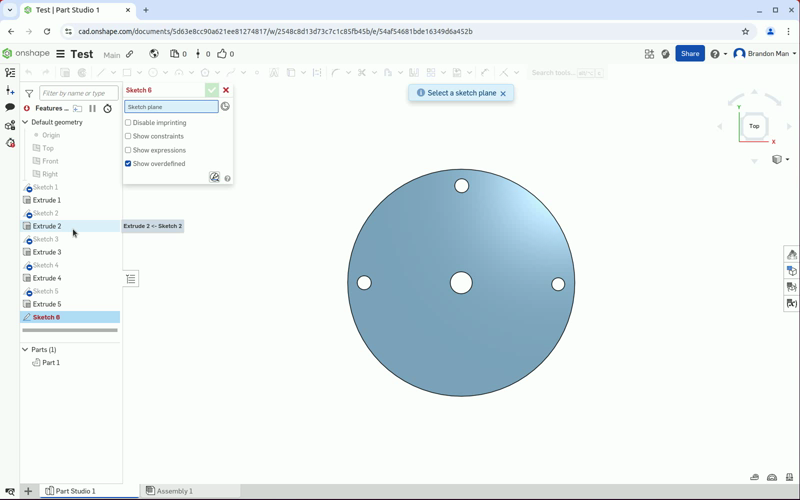
mouse_move(73, 150)
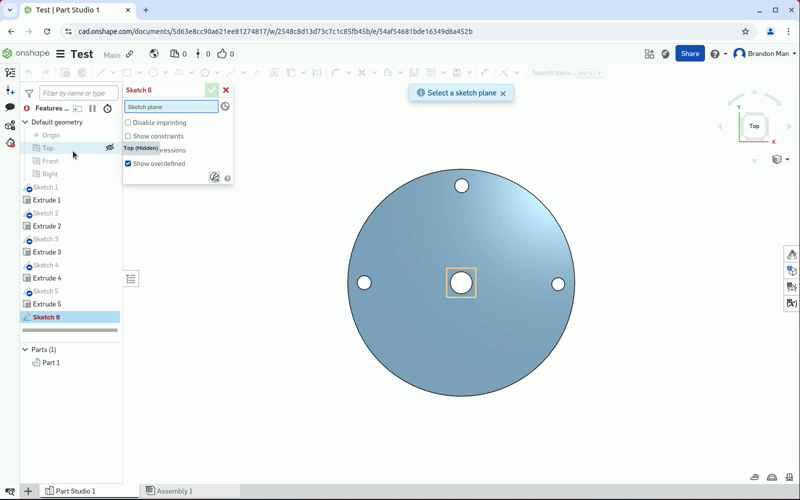
click(73, 150)
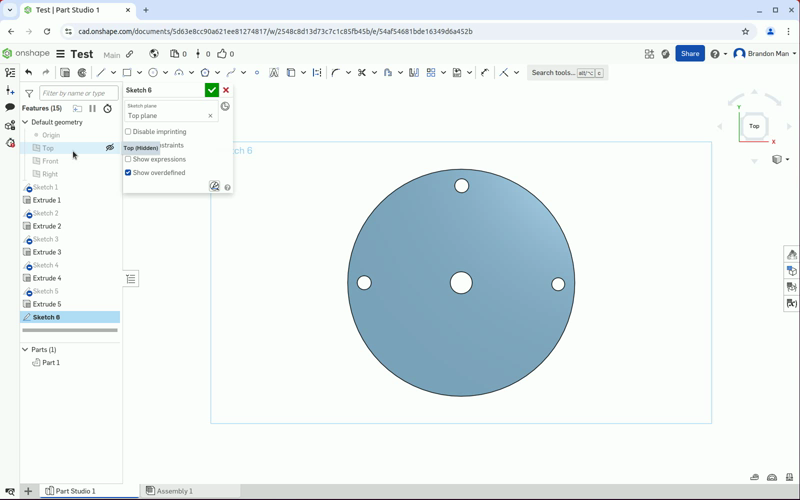
mouse_move(73, 352)
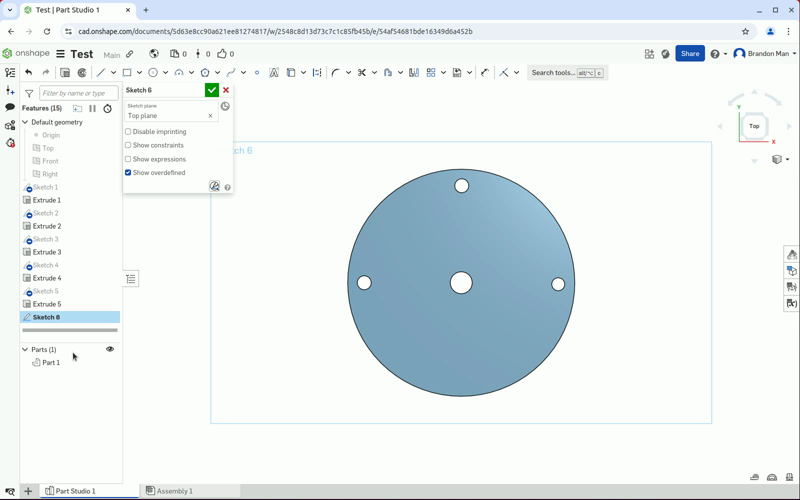
key(y)
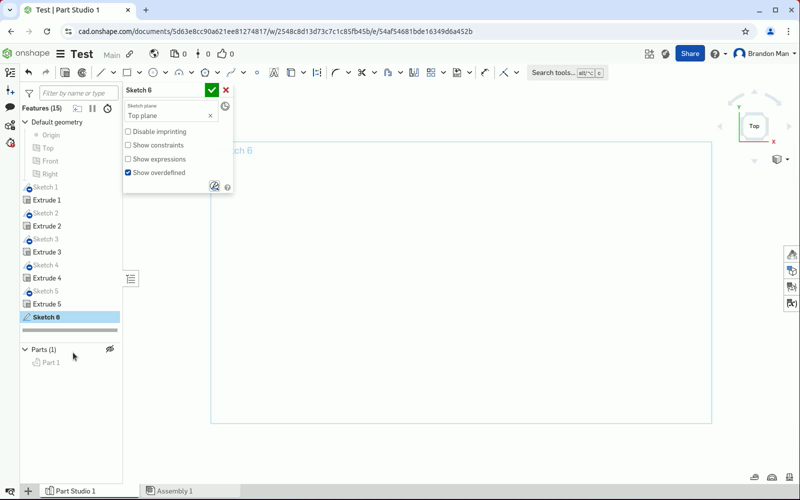
key(l)
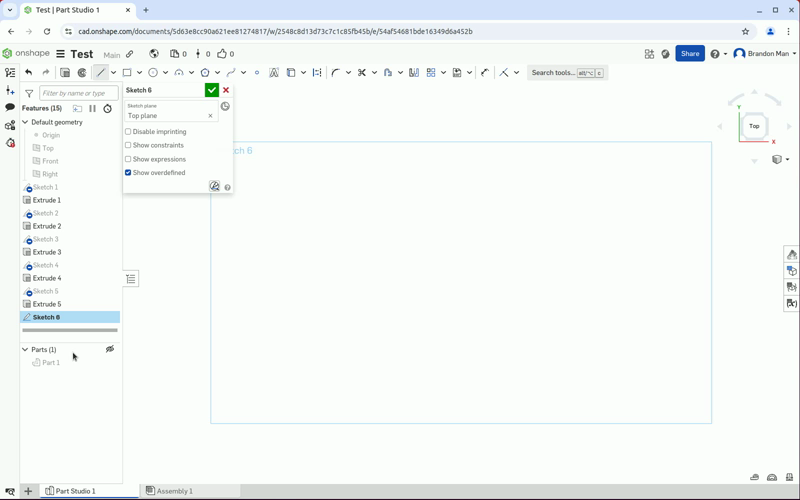
key_down(shift)
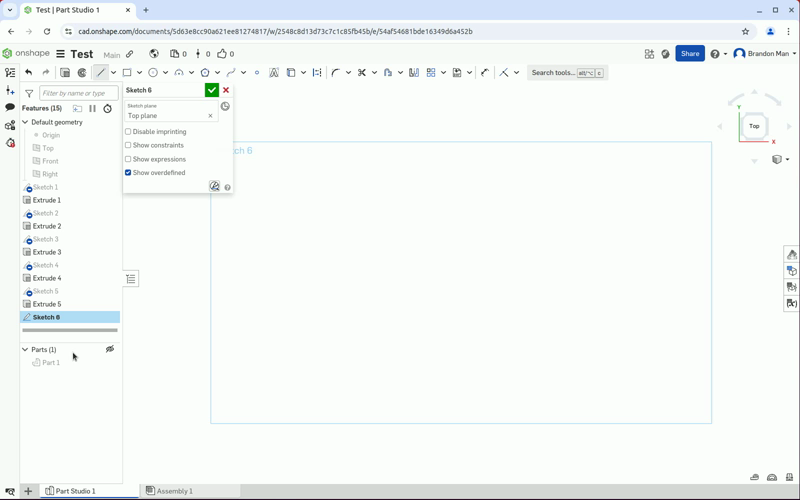
mouse_move(450, 264)
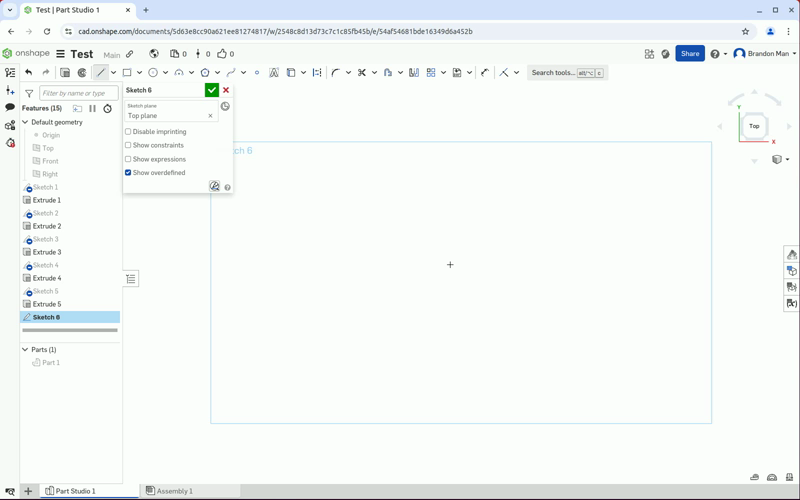
click(450, 264)
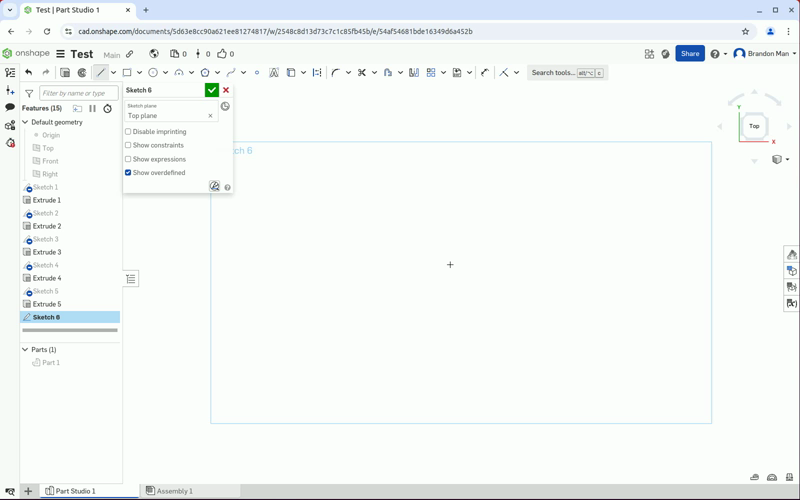
key_up(shift)
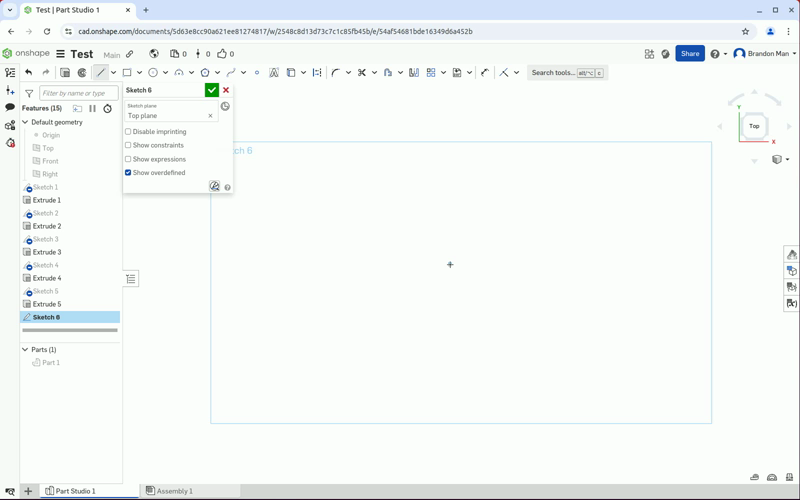
key_down(shift)
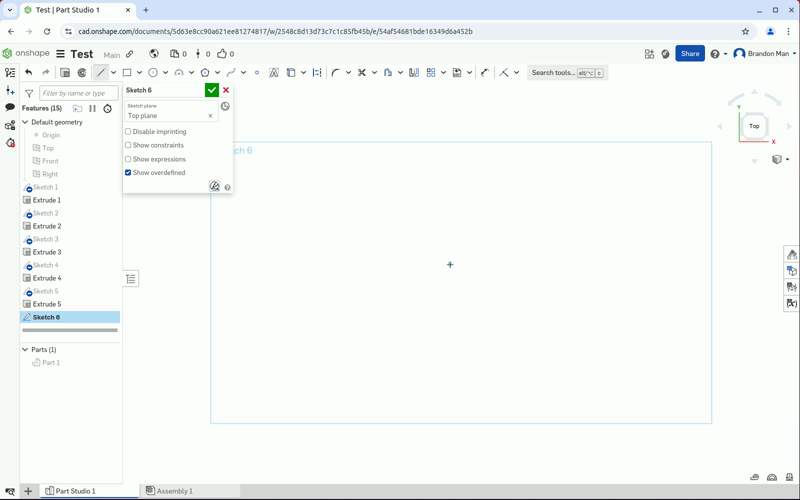
mouse_move(480, 264)
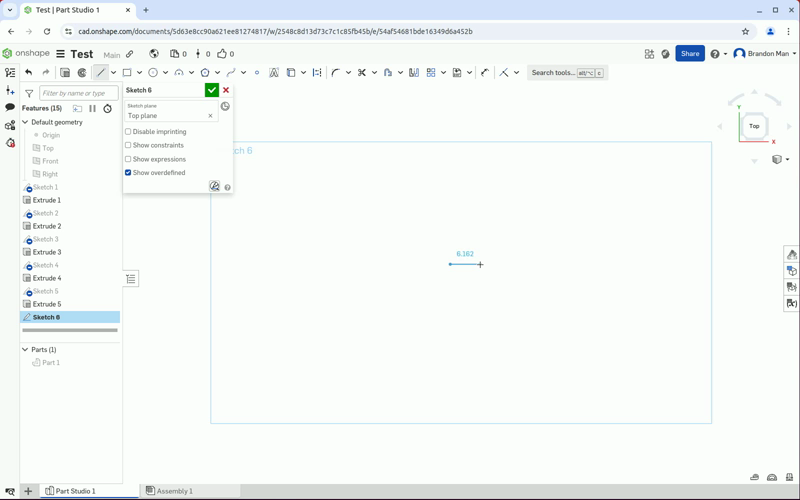
mouse_move(472, 264)
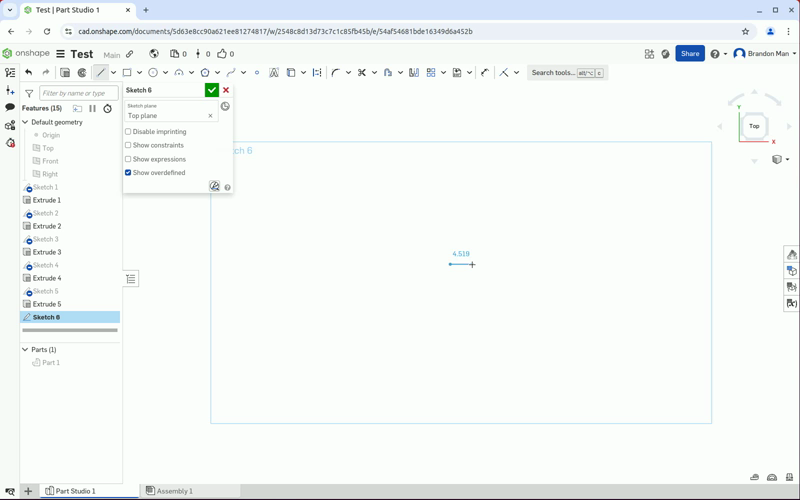
click(472, 264)
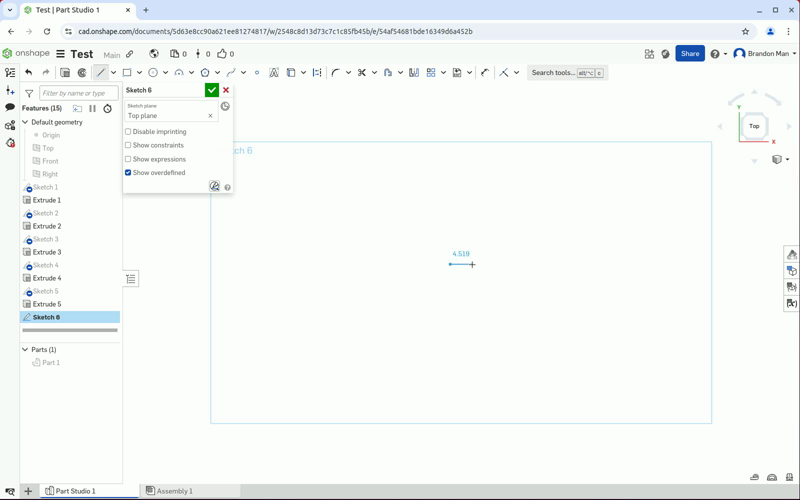
key_up(shift)
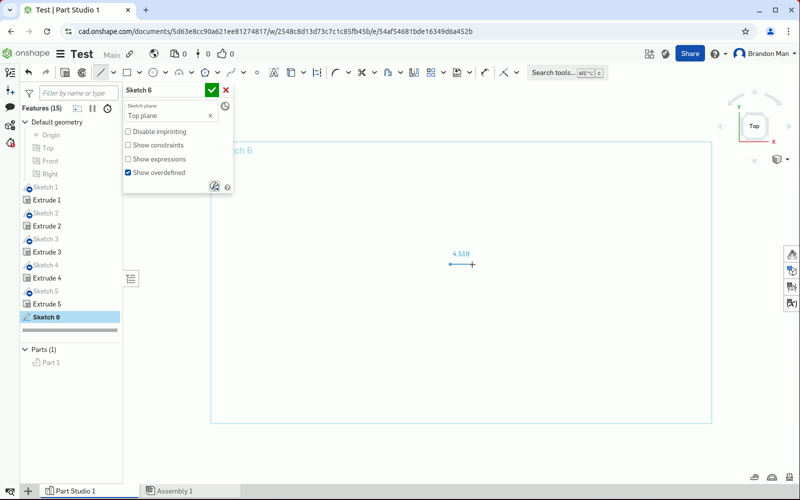
key_down(shift)
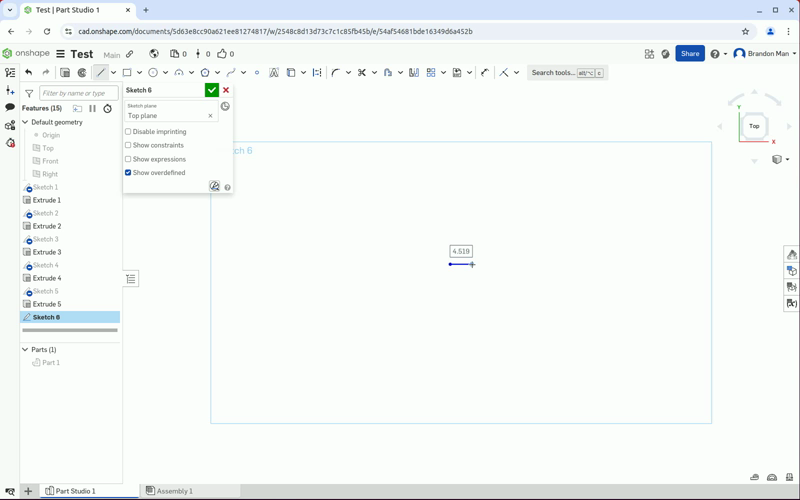
mouse_move(502, 264)
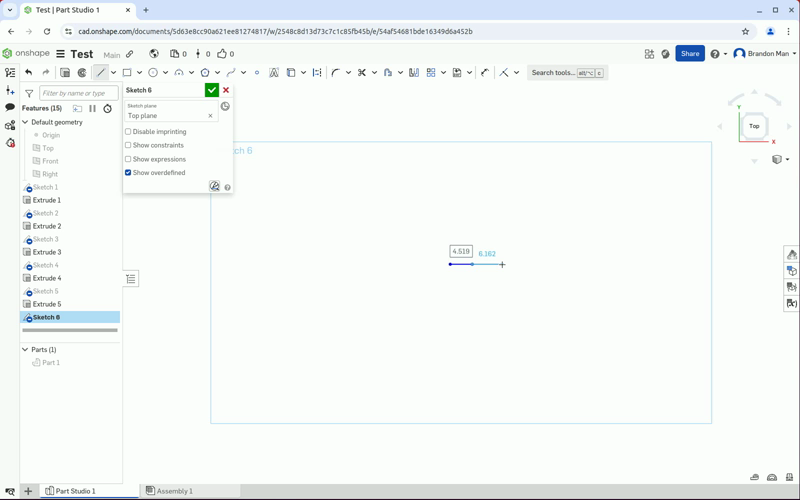
mouse_move(472, 217)
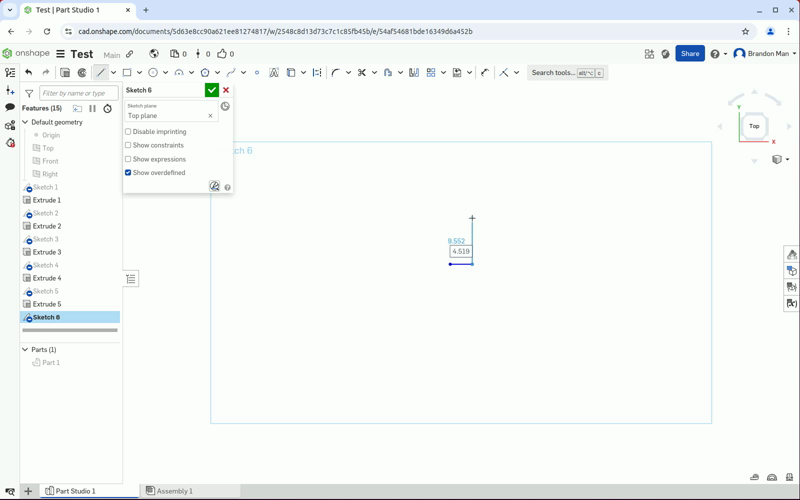
click(472, 217)
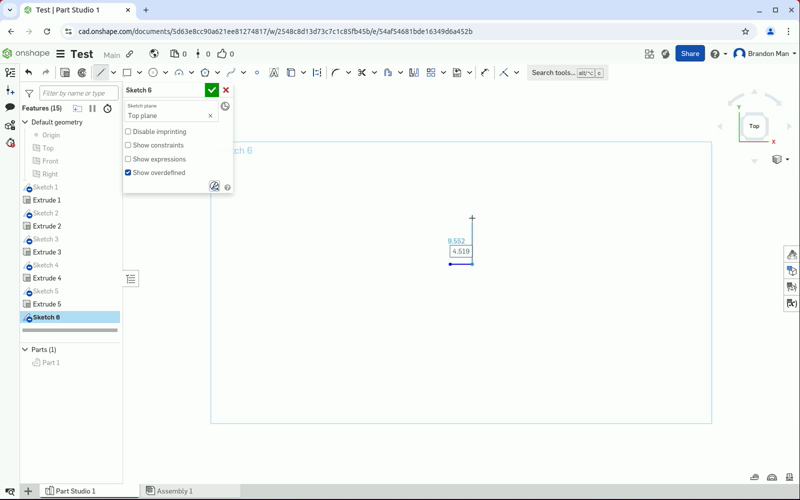
key_up(shift)
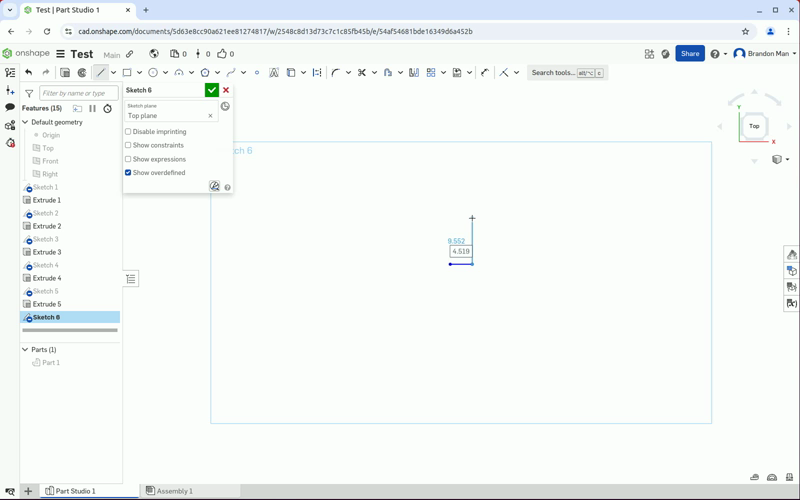
key_down(shift)
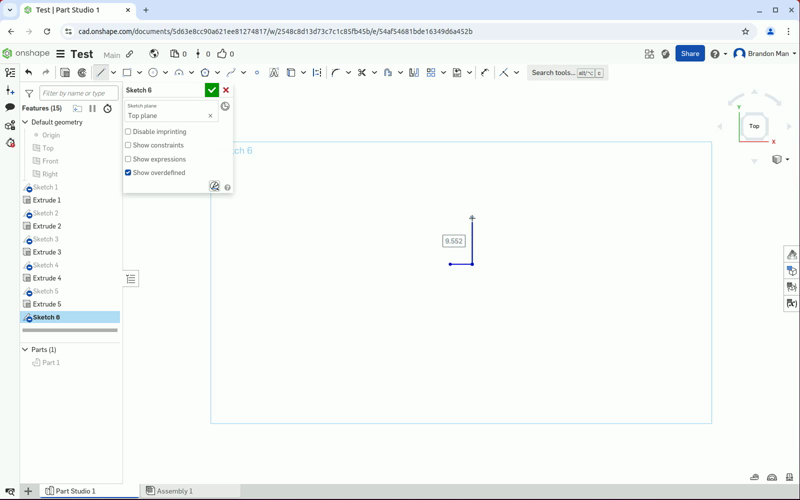
mouse_move(502, 217)
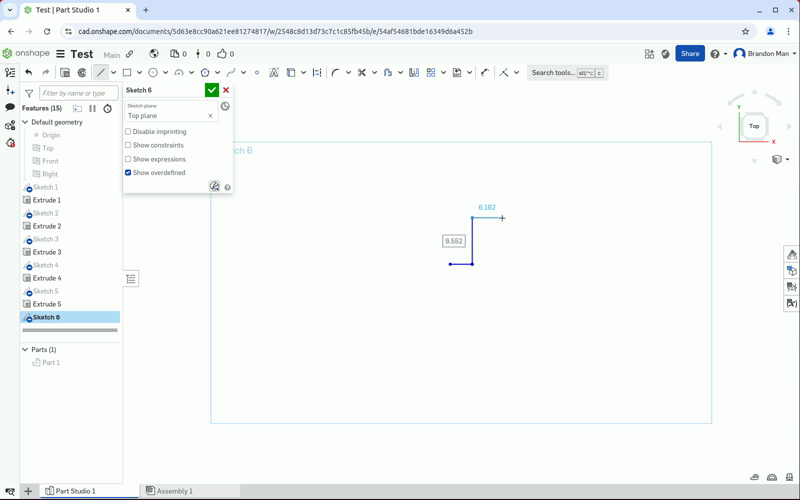
mouse_move(450, 217)
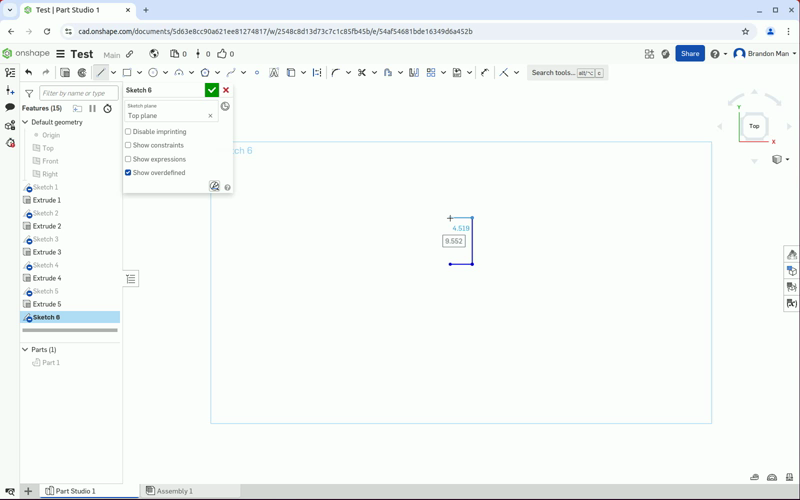
click(450, 217)
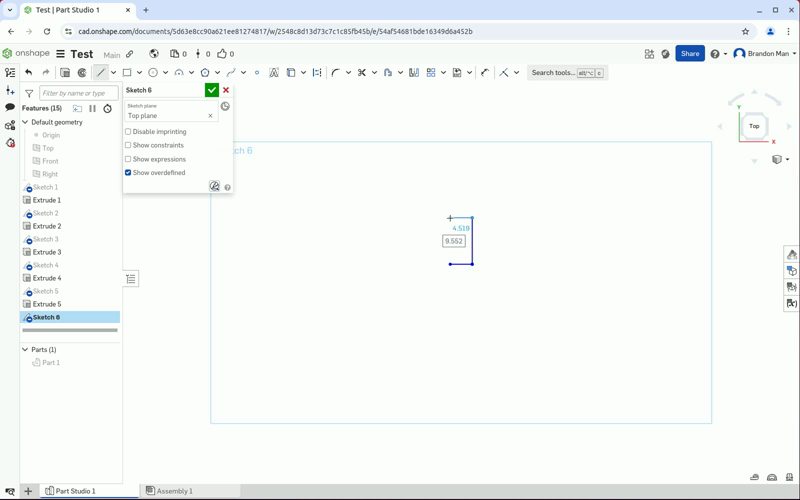
key_up(shift)
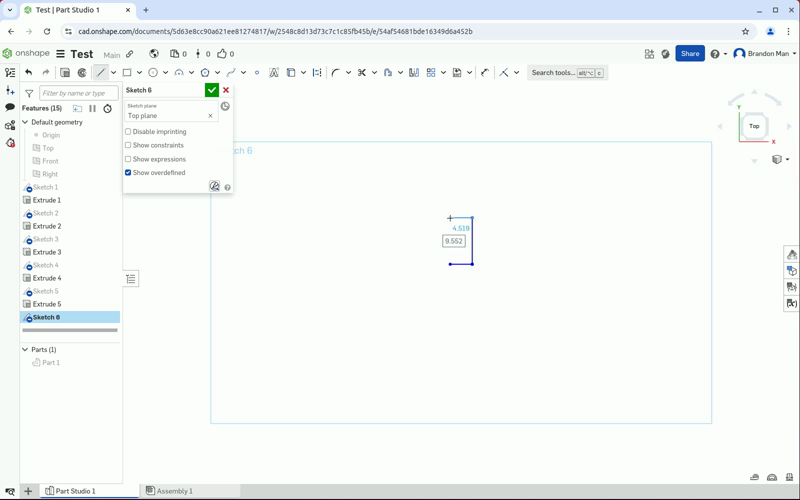
mouse_move(480, 217)
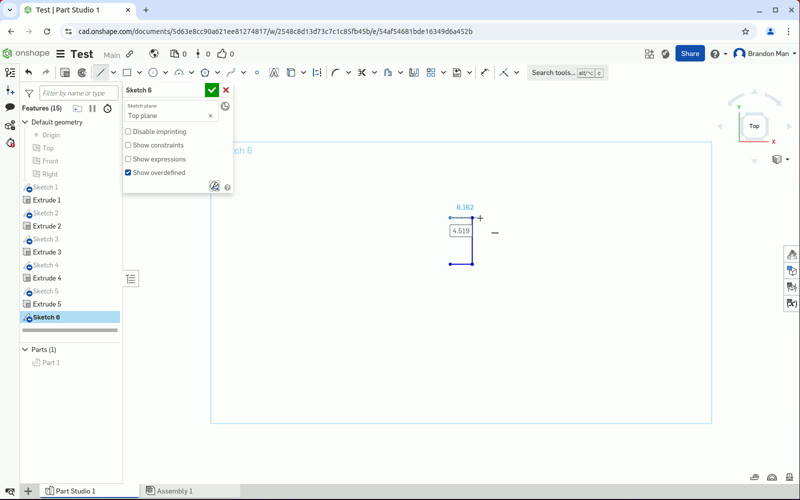
key_down(shift)
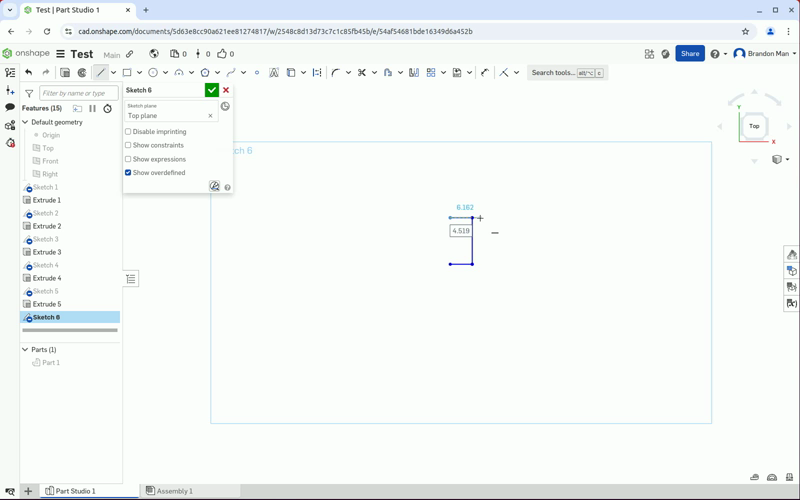
mouse_move(450, 264)
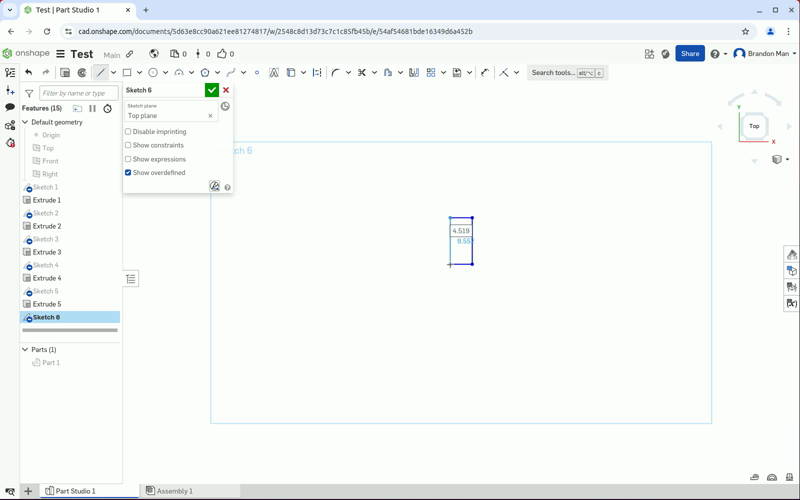
key_up(shift)
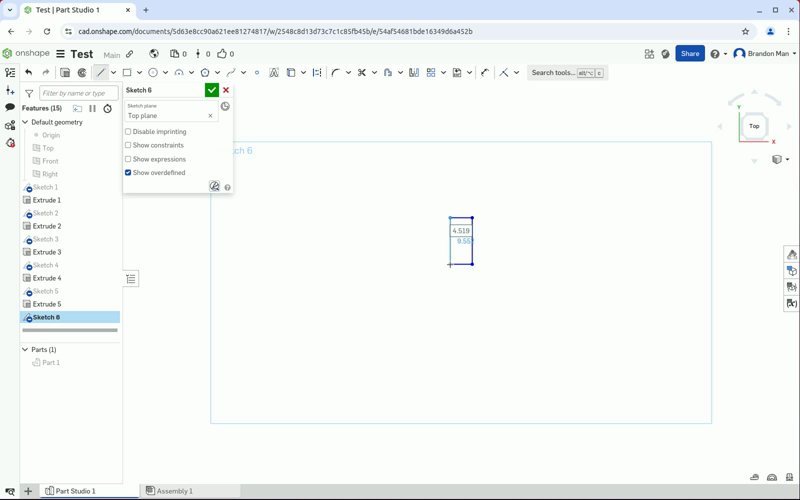
click(450, 264)
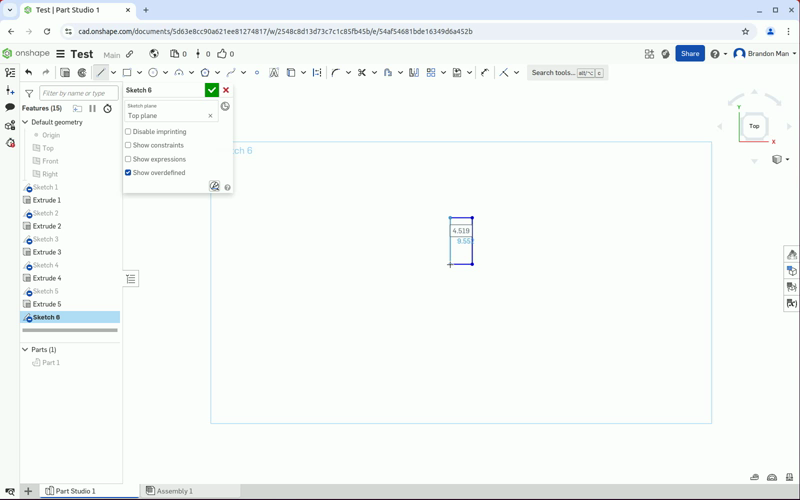
key(esc)
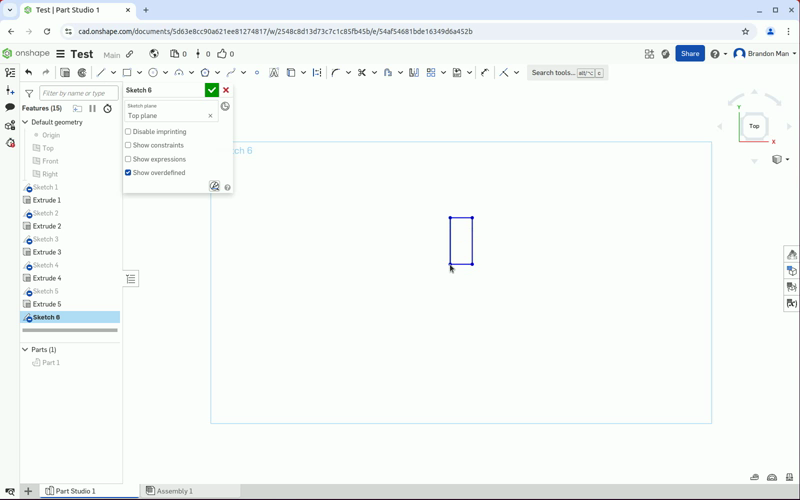
mouse_move(460, 221)
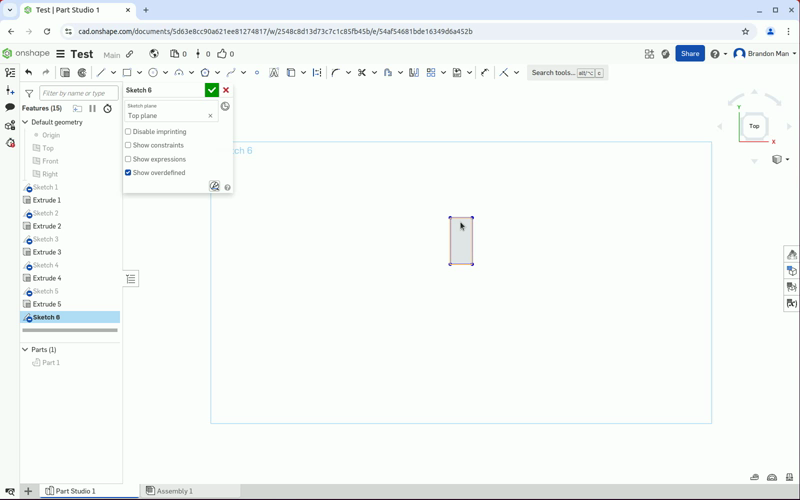
scroll(6)
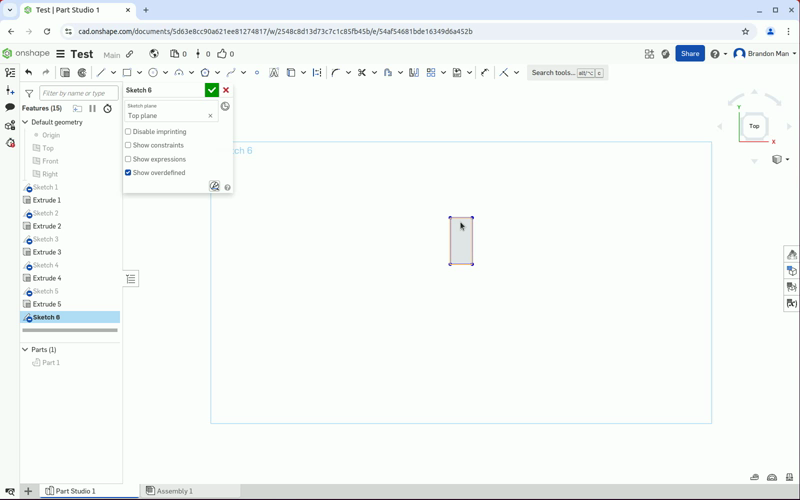
scroll(6)
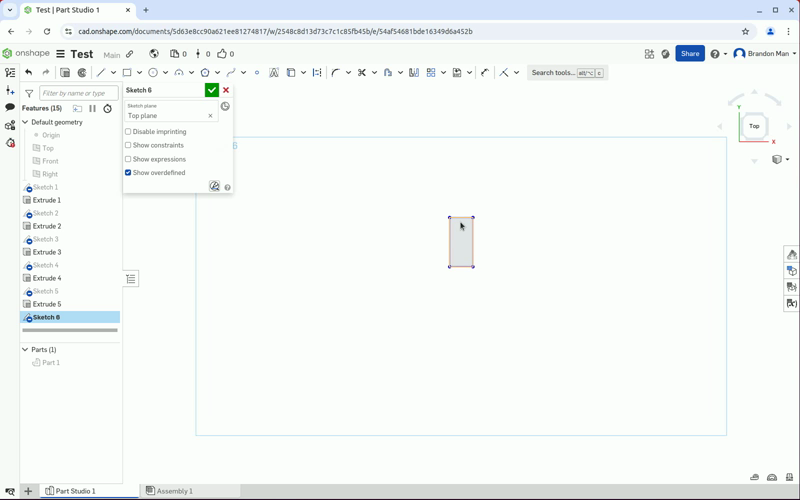
scroll(6)
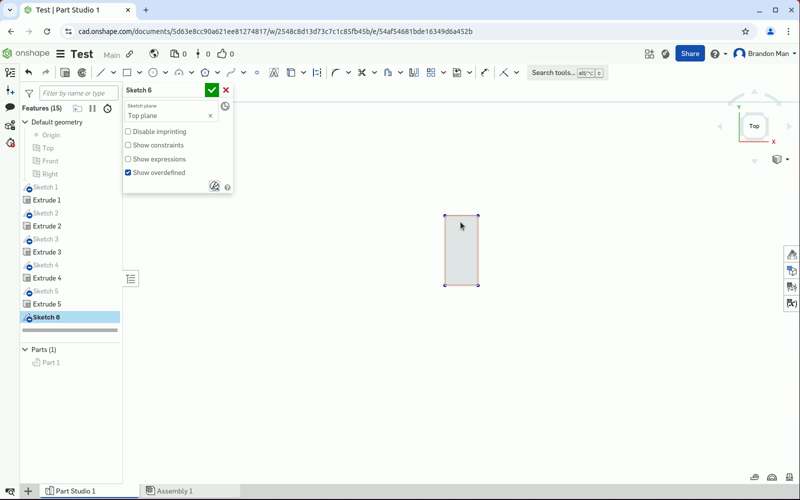
scroll(6)
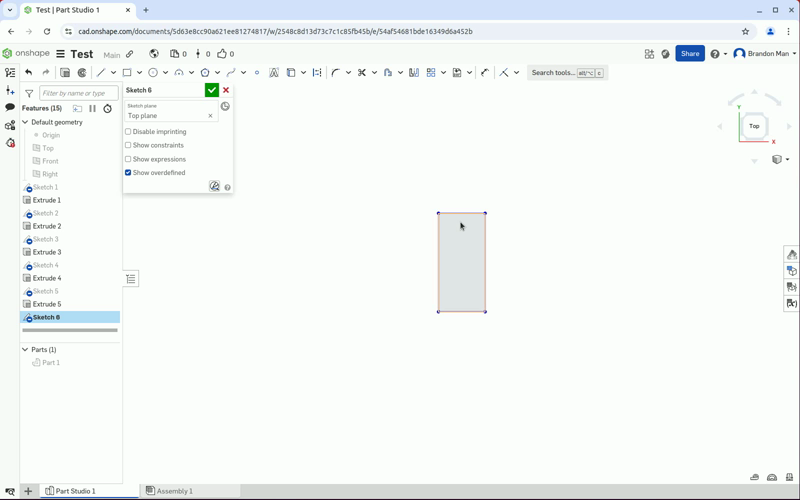
scroll(6)
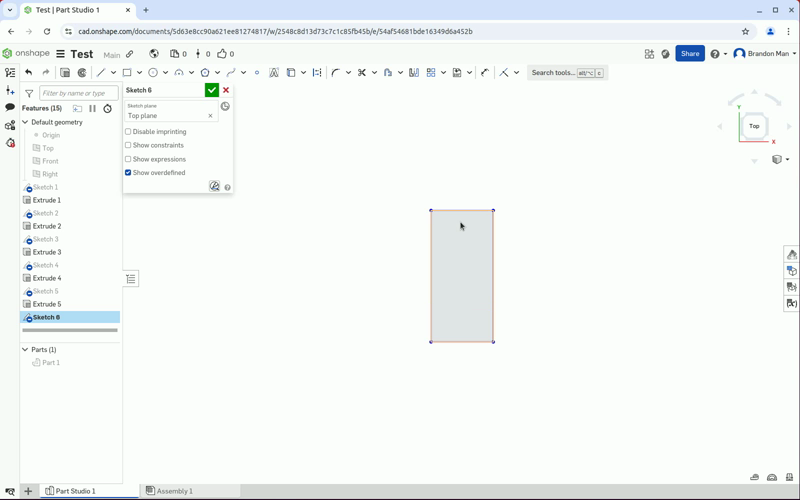
scroll(6)
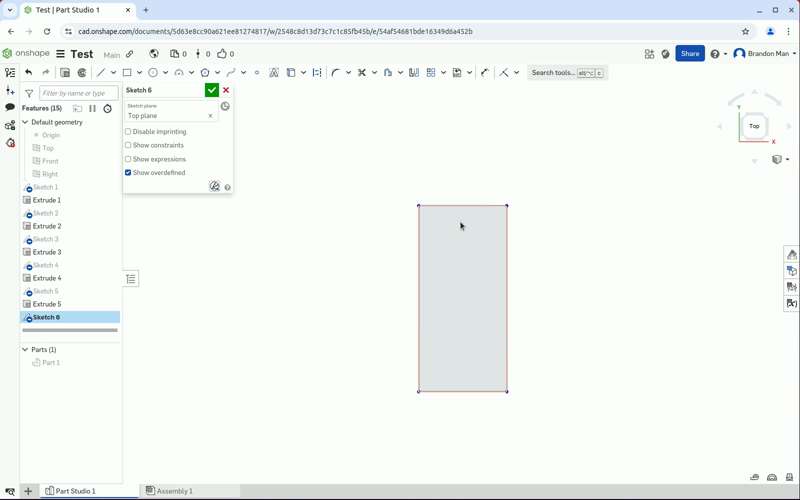
scroll(6)
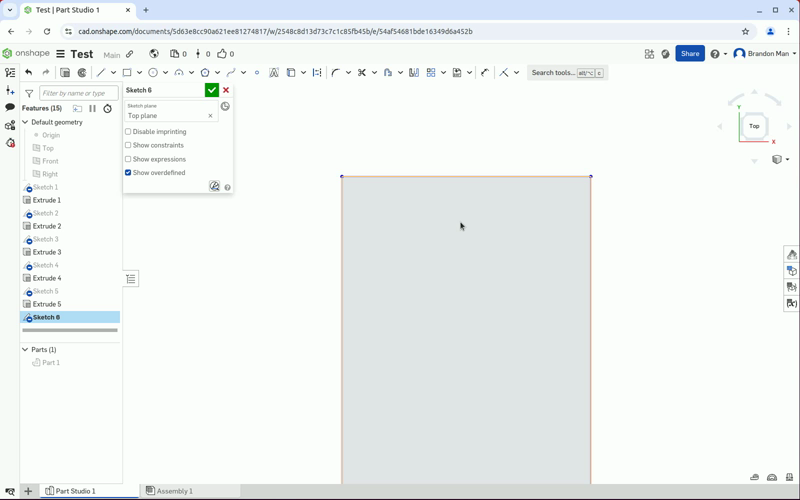
click(460, 221)
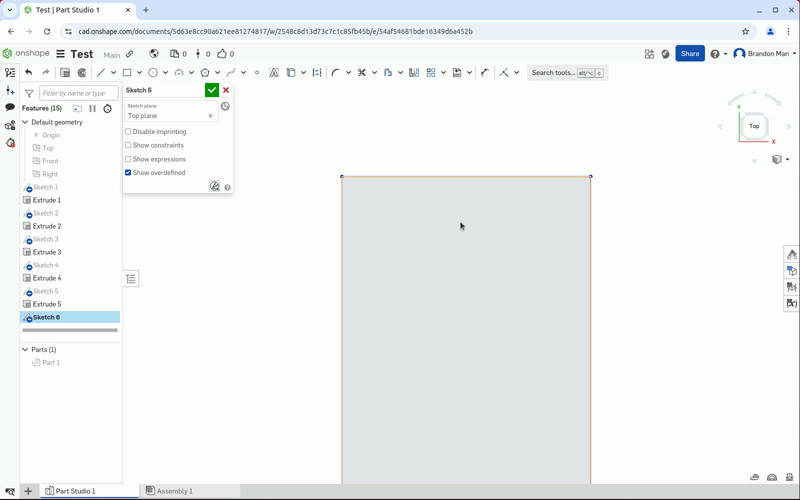
scroll(-6)
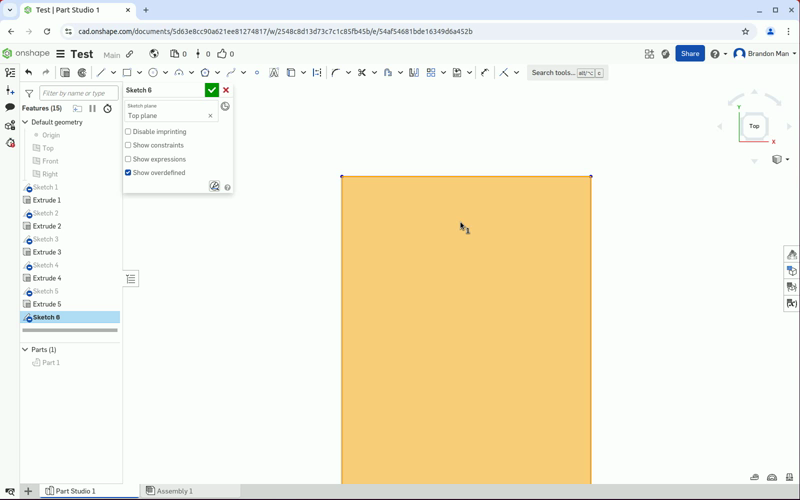
scroll(-6)
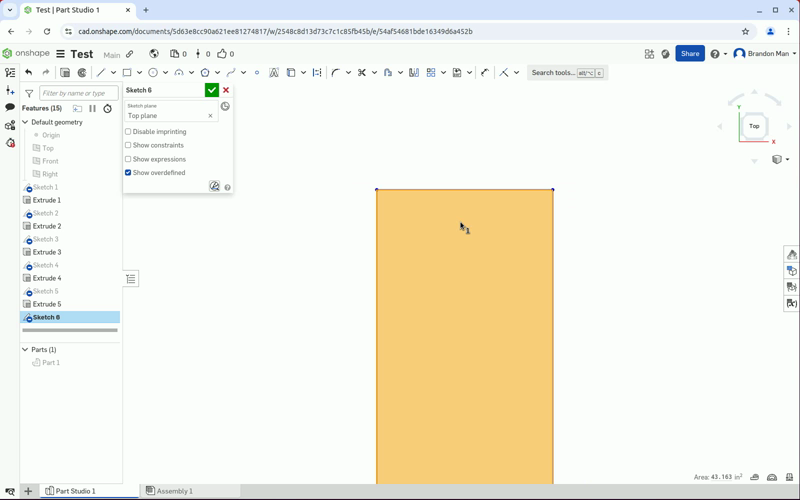
scroll(-6)
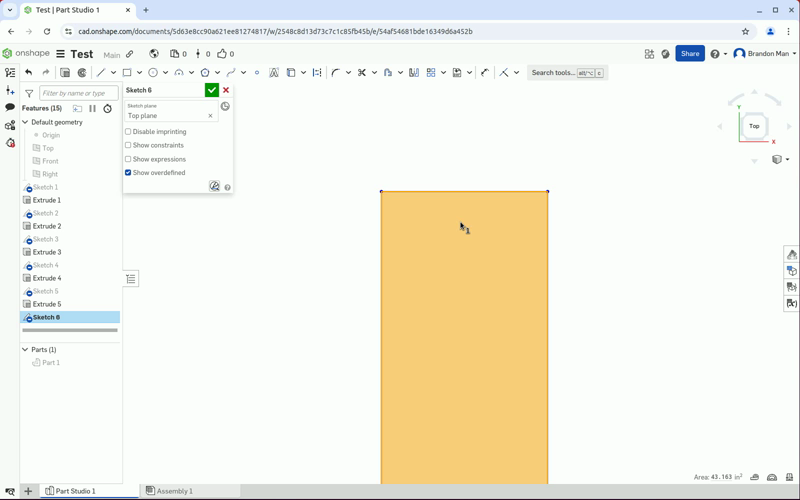
scroll(-6)
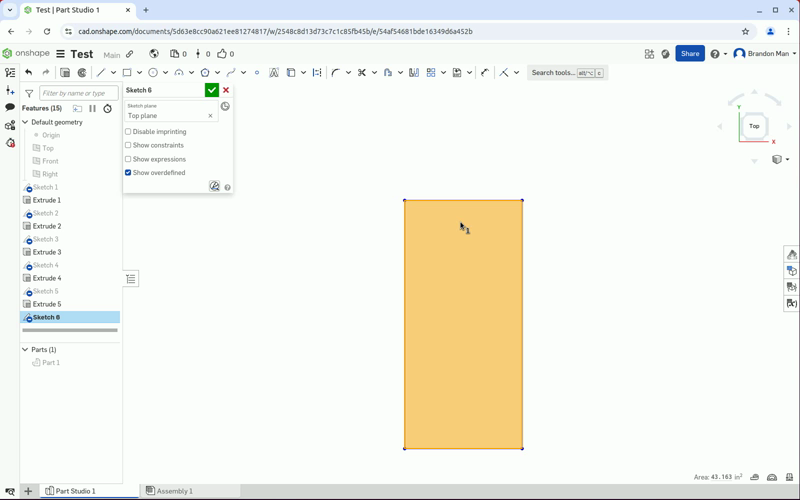
scroll(-6)
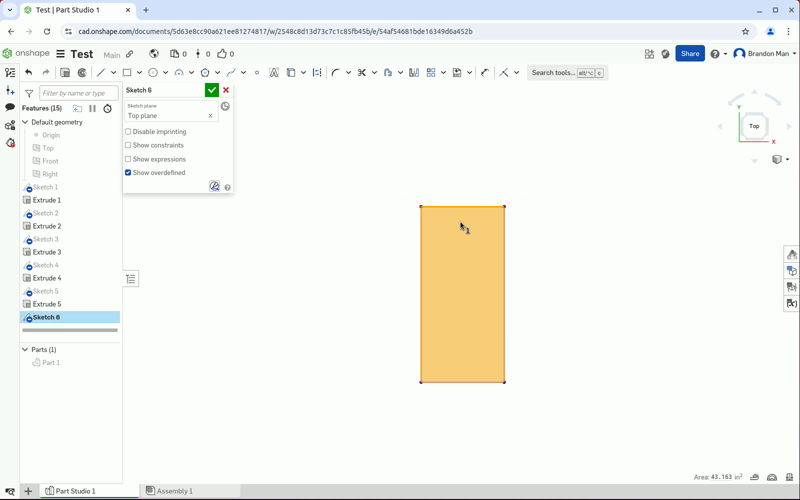
scroll(-6)
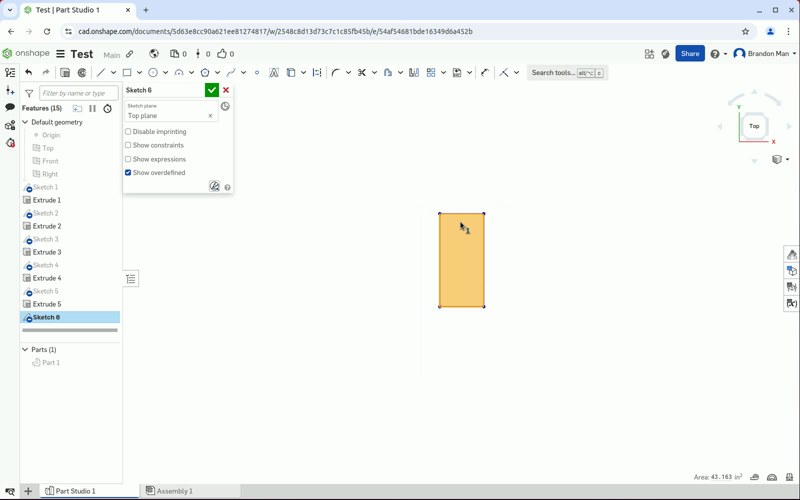
scroll(-6)
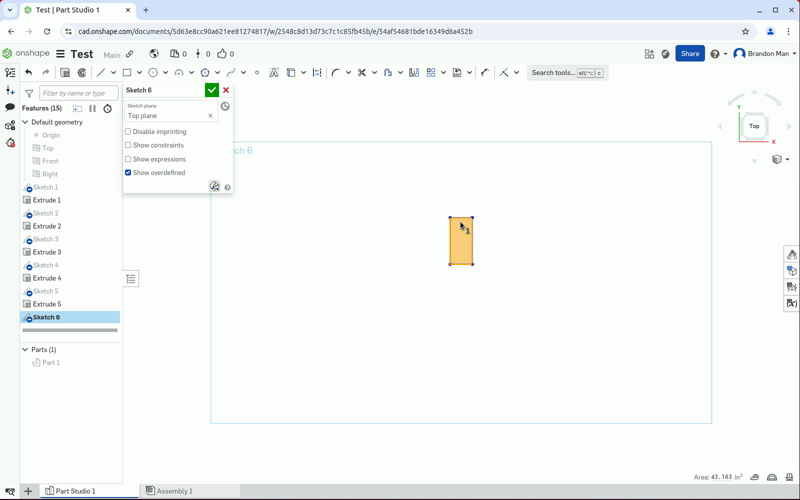
mouse_move(73, 352)
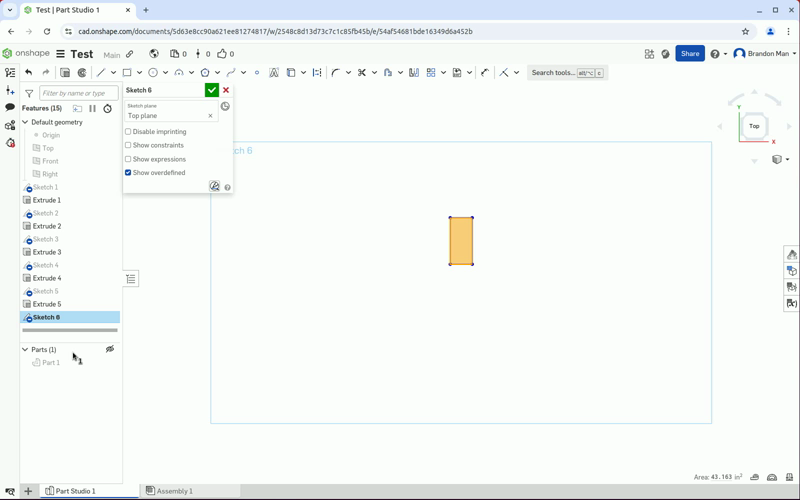
key(shift+y)
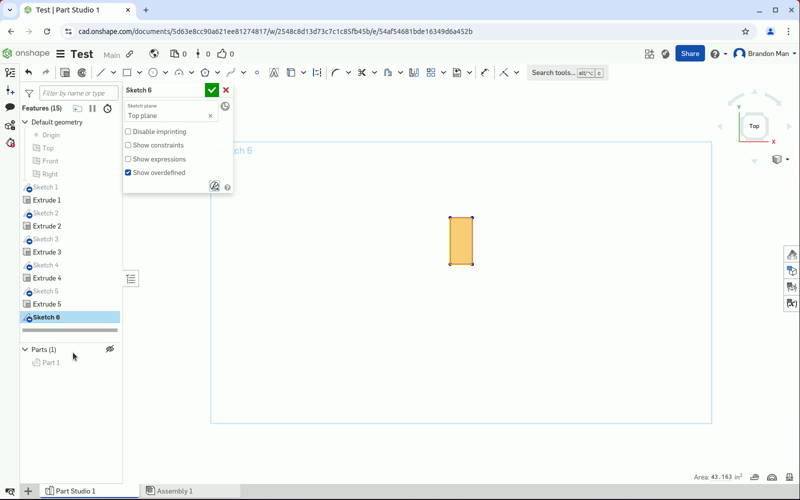
key(shift+e)
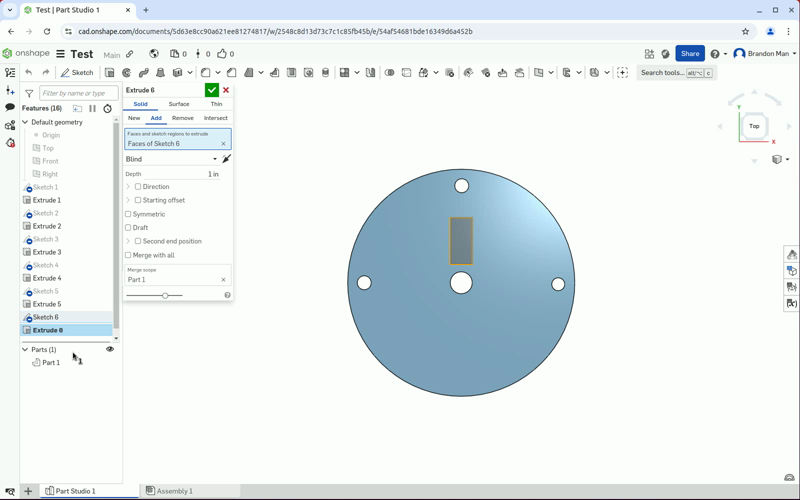
mouse_move(143, 106)
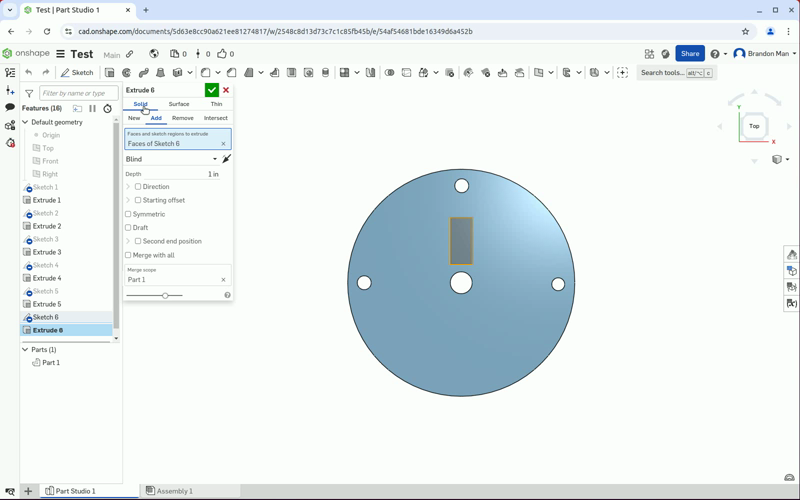
click(143, 106)
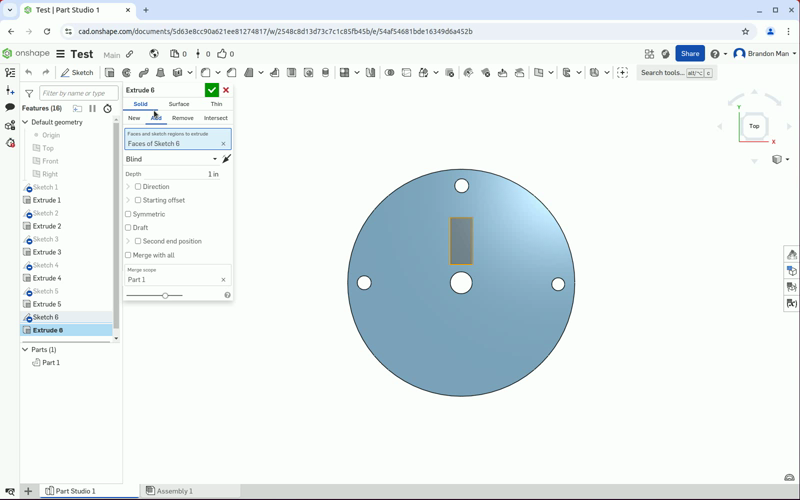
mouse_move(186, 120)
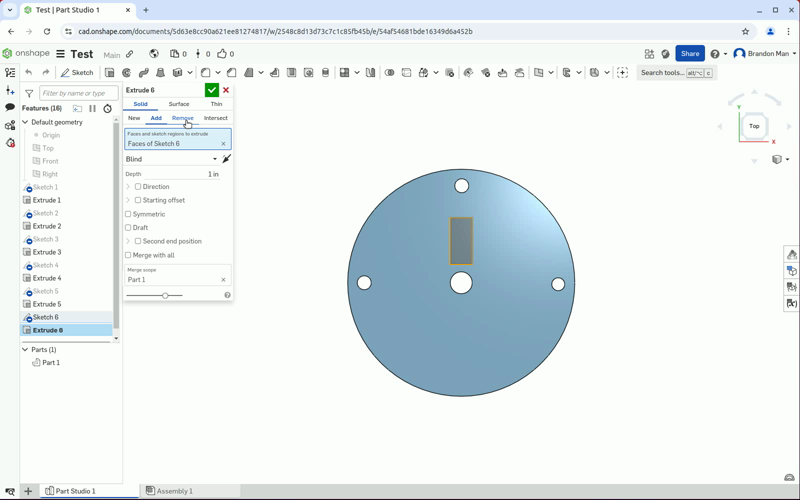
click(186, 120)
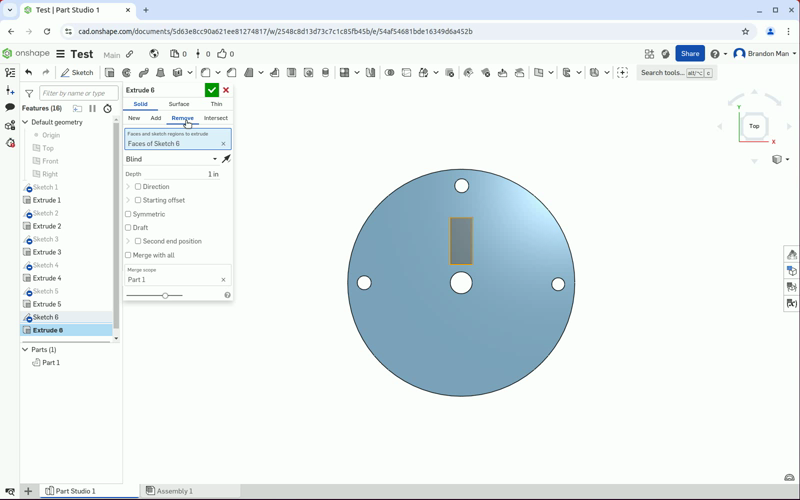
key(tab, 4)
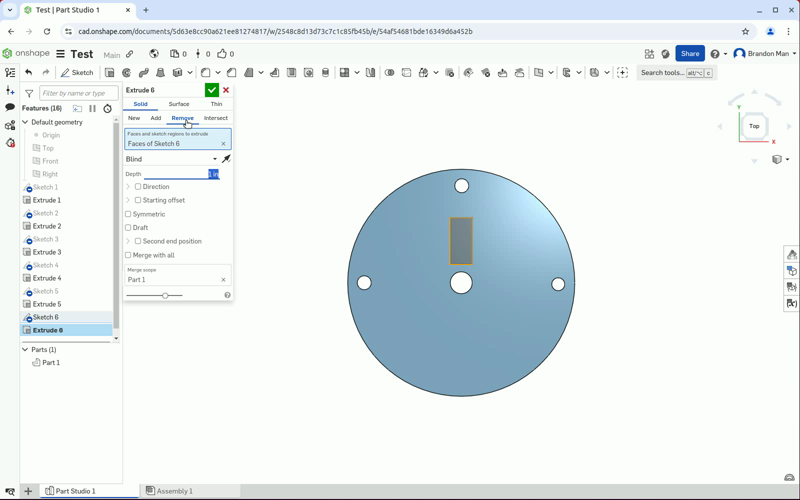
text(3.129)
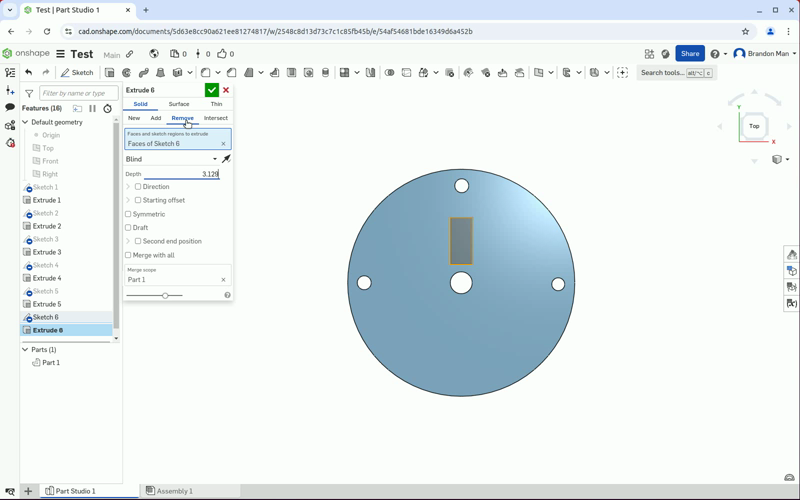
key(tab, 6)
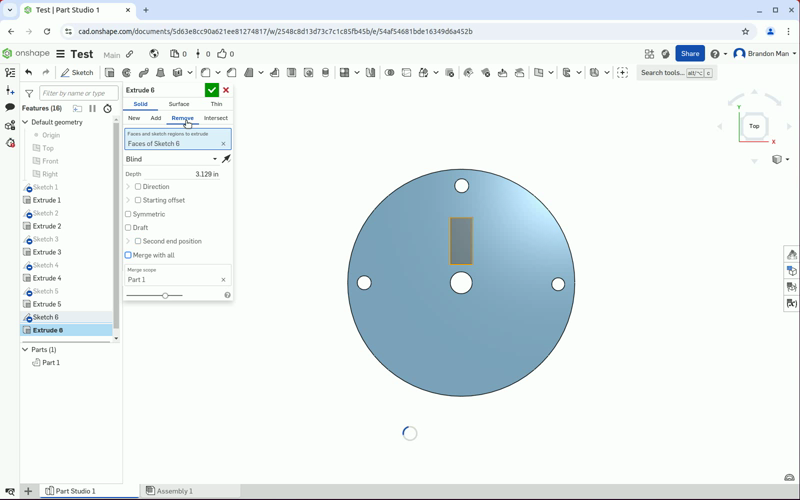
key(space)
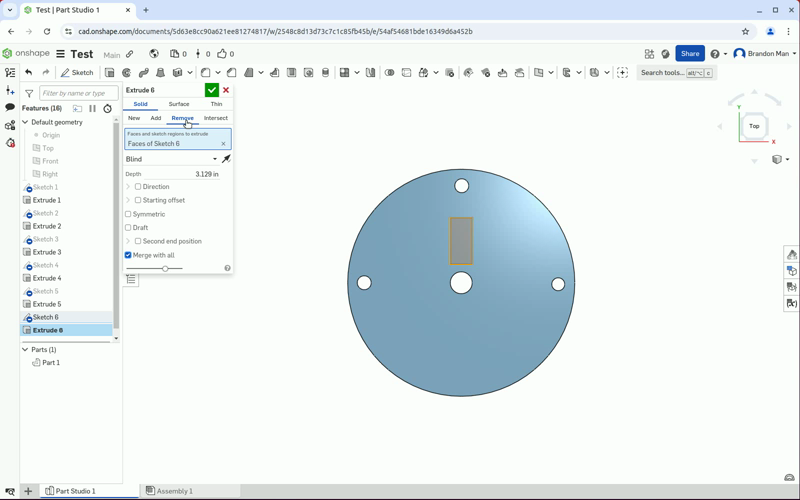
key(enter)
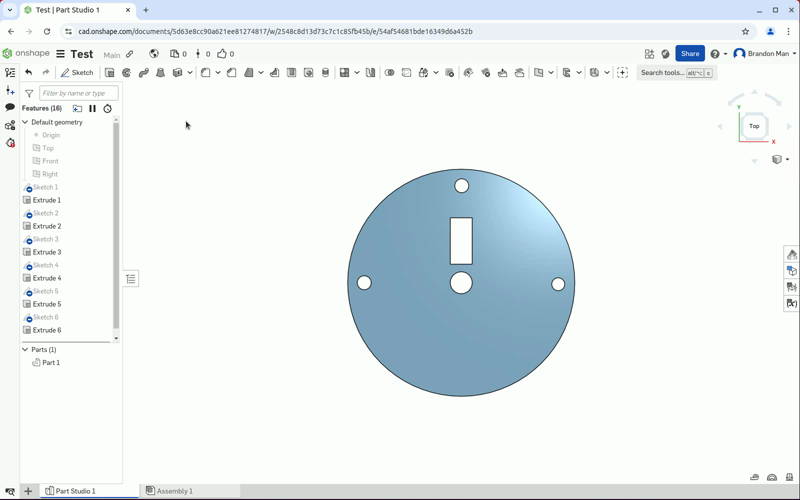
key(shift+h)
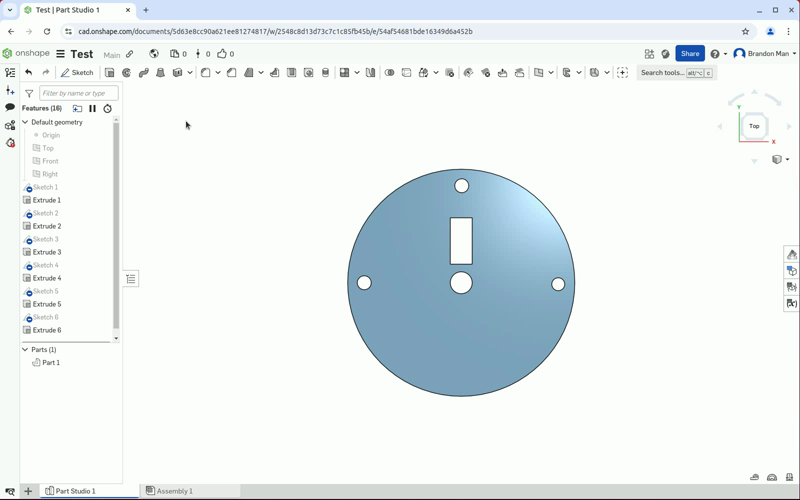
key(shift+h)
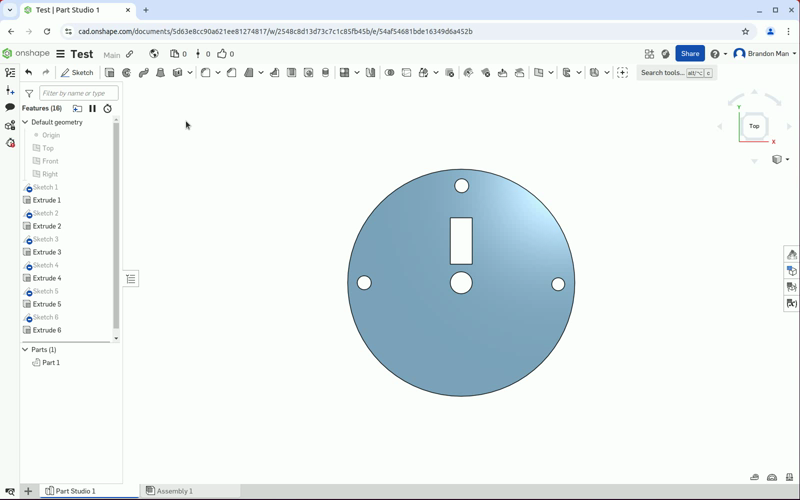
key(shift+7)
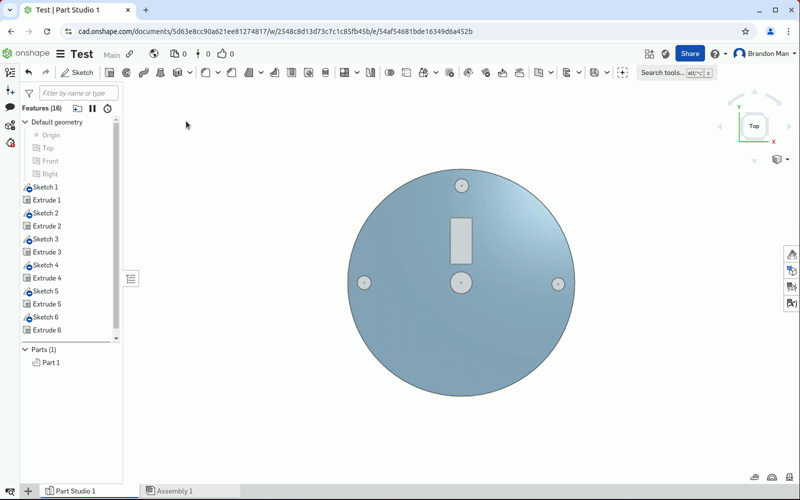
key(up, 3)
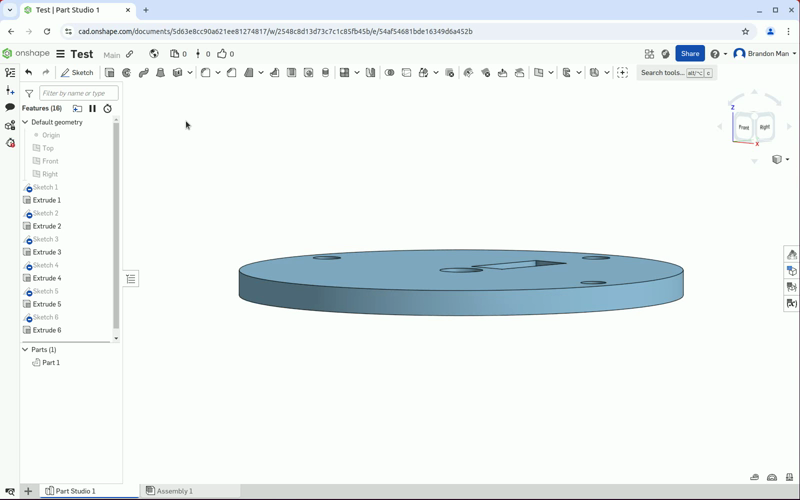
key(left, 3)
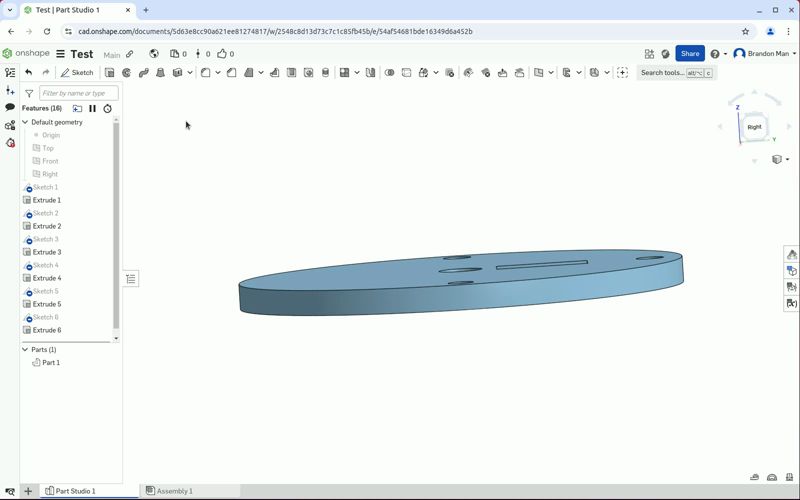
key(right, 3)
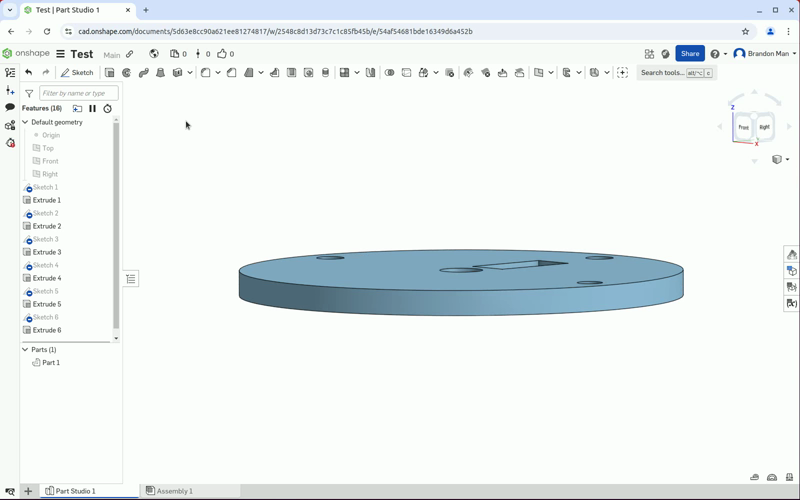
key(down, 3)
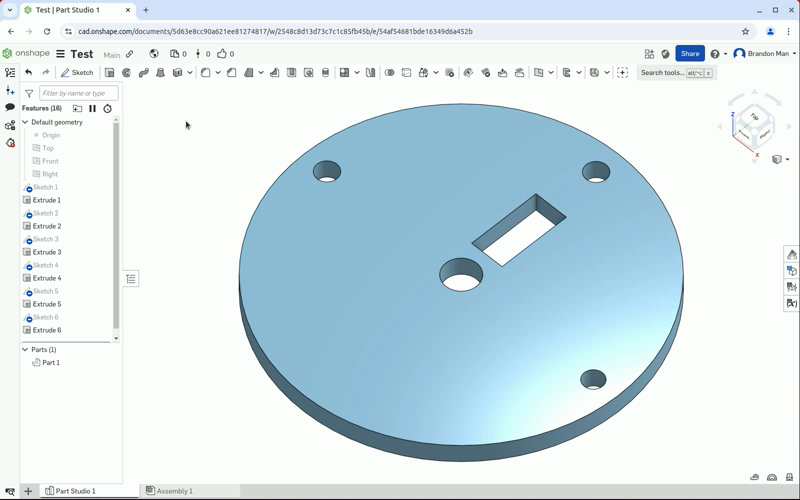
mouse_move(69, 189)
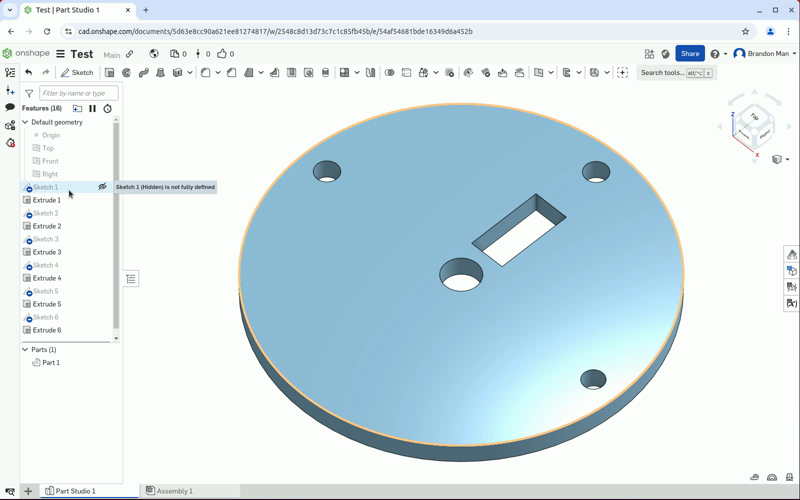
click(69, 189)